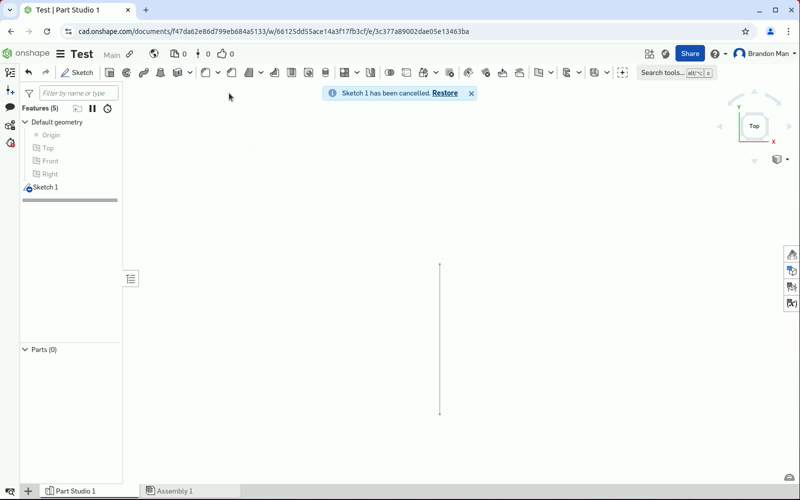
key(shift+h)
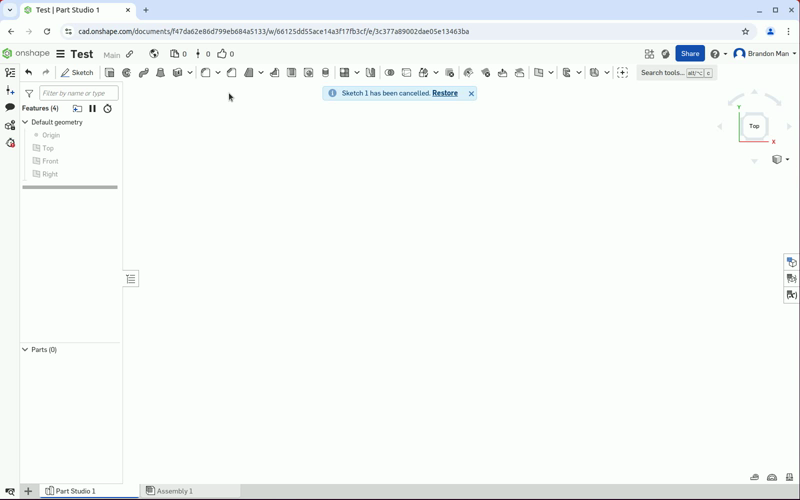
mouse_move(73, 352)
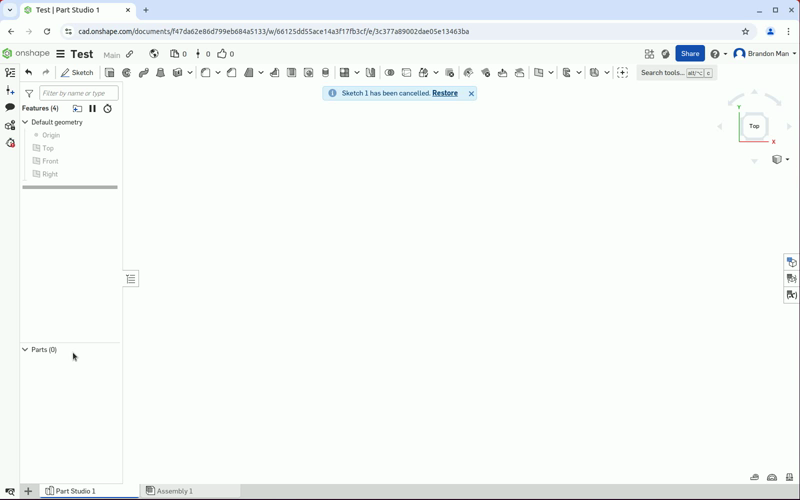
key(y)
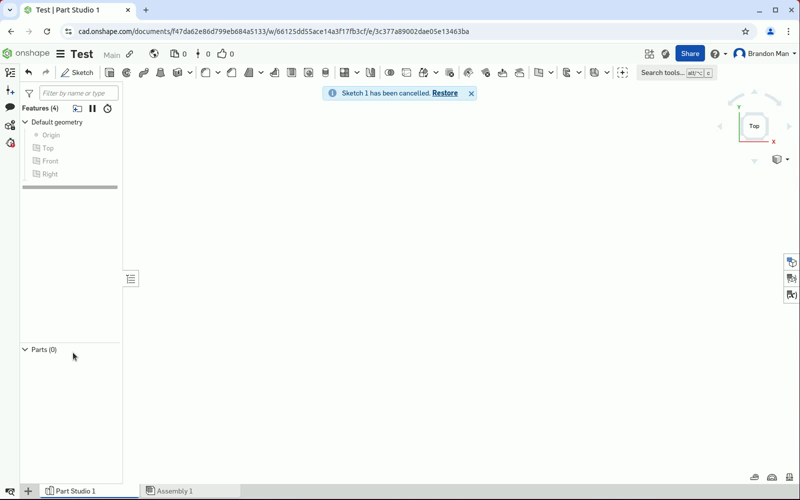
key(shift+p)
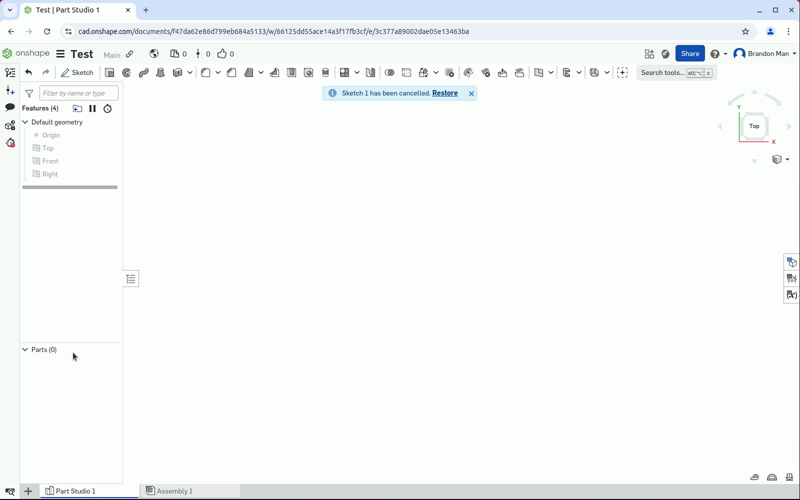
key(space)
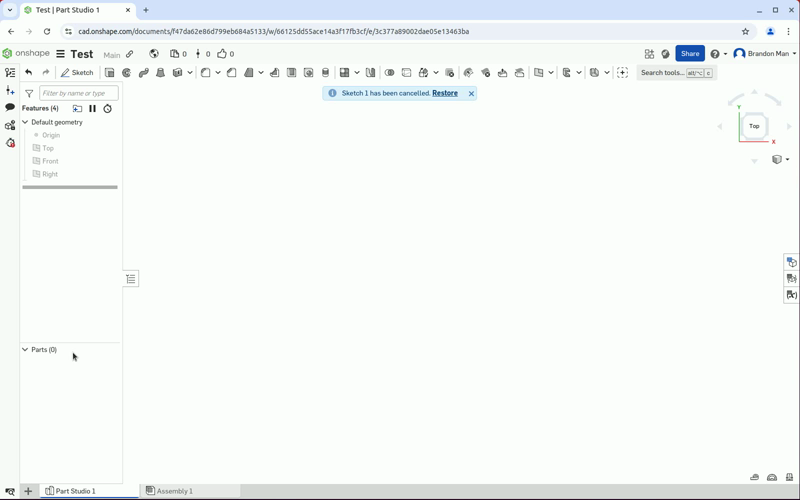
key_down(shift)
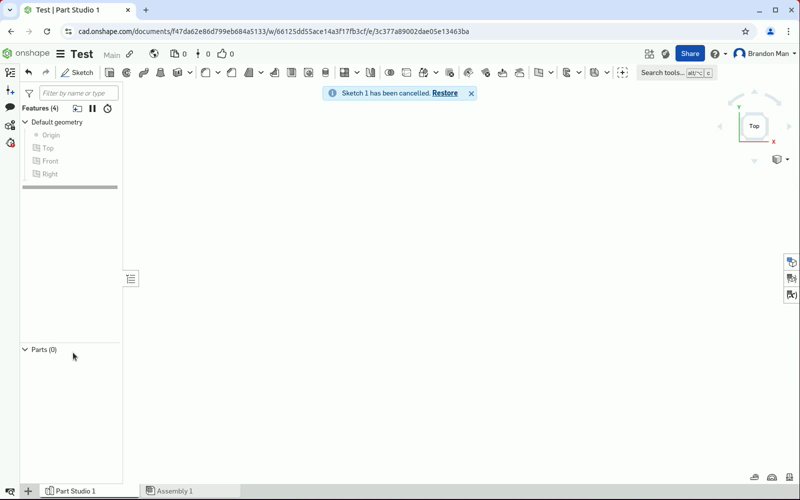
key(up)
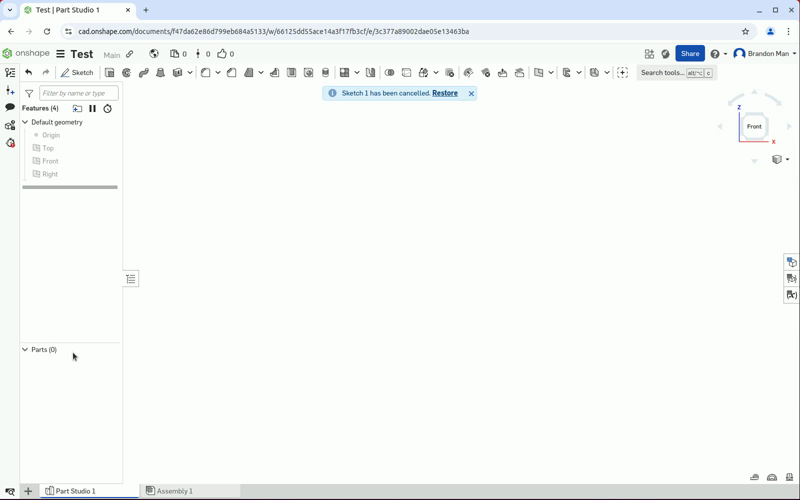
key_up(shift)
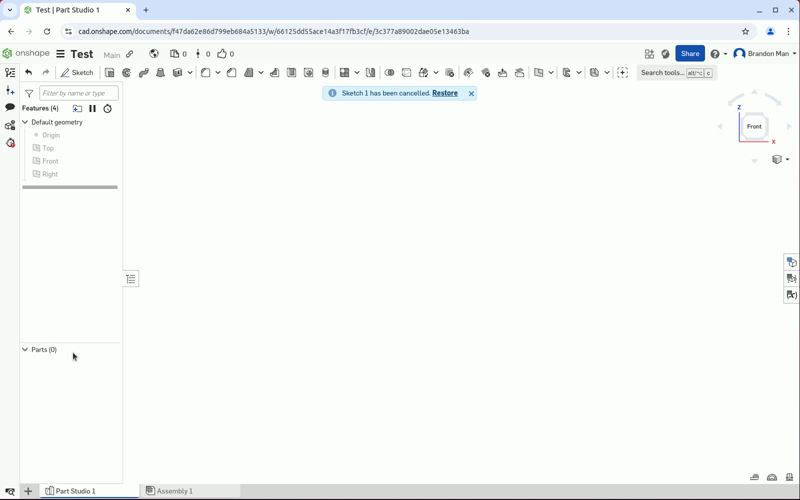
mouse_move(73, 352)
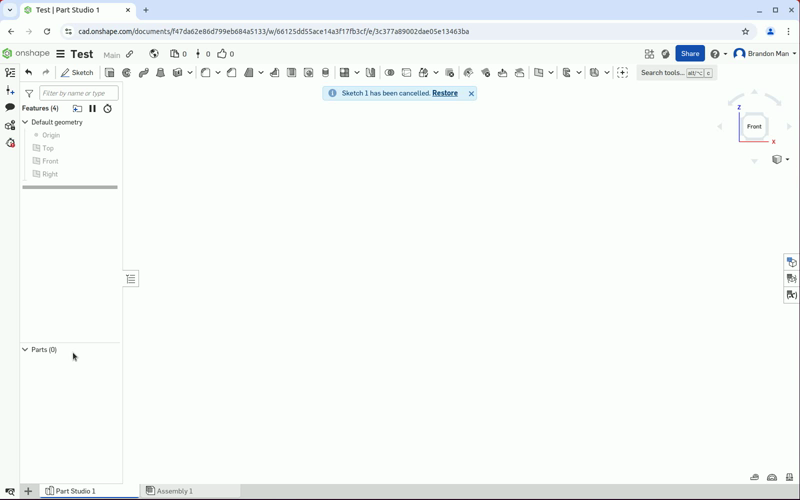
key(shift+y)
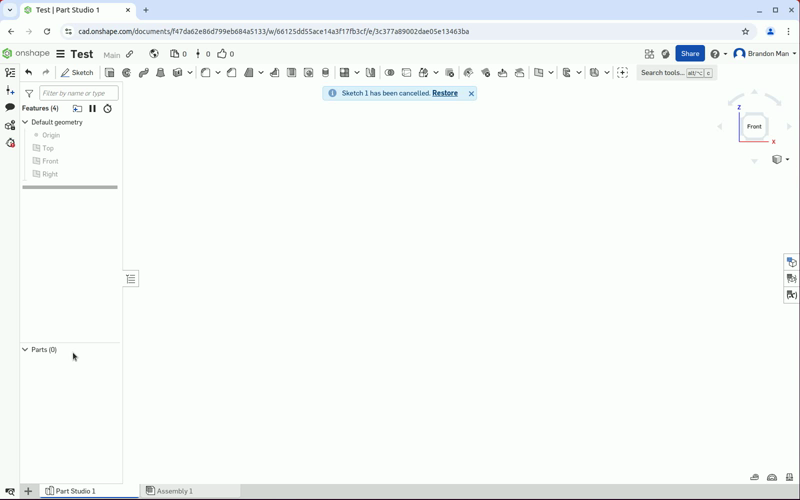
key(shift+s)
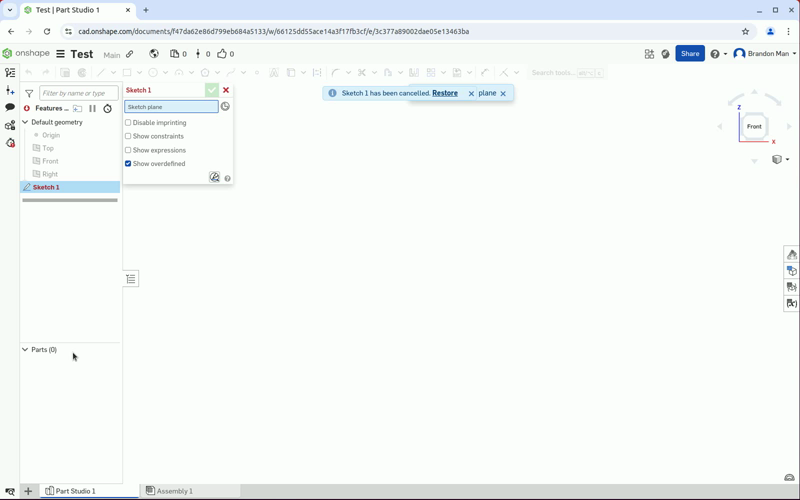
mouse_move(73, 163)
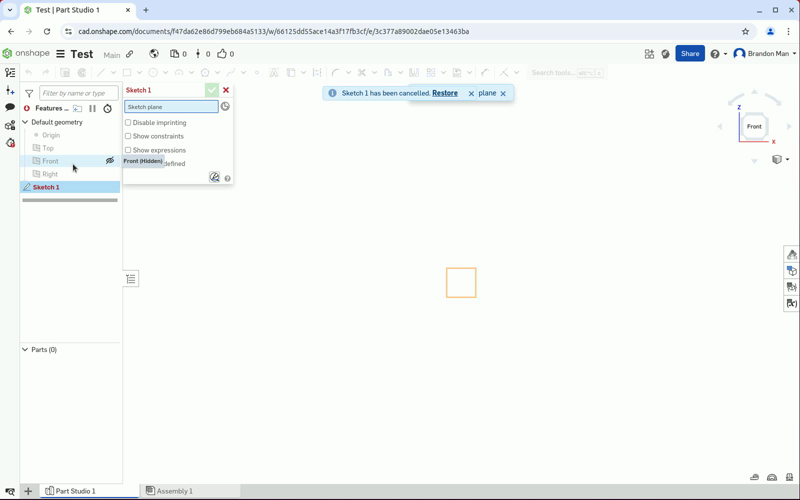
click(73, 163)
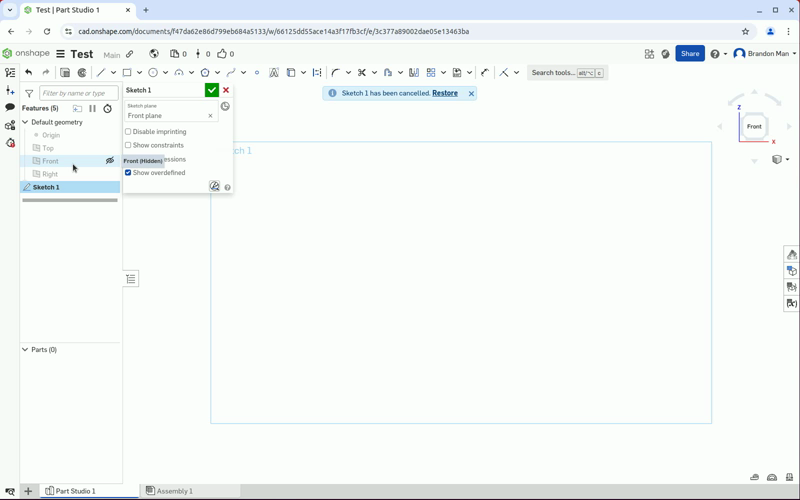
mouse_move(73, 352)
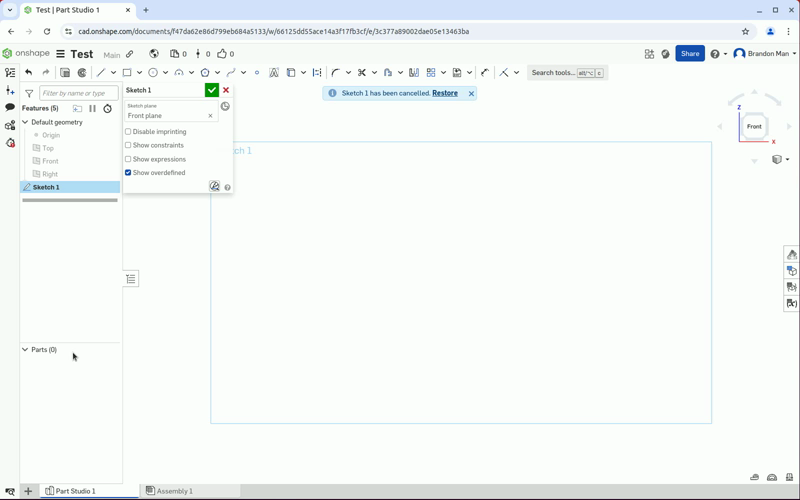
key(y)
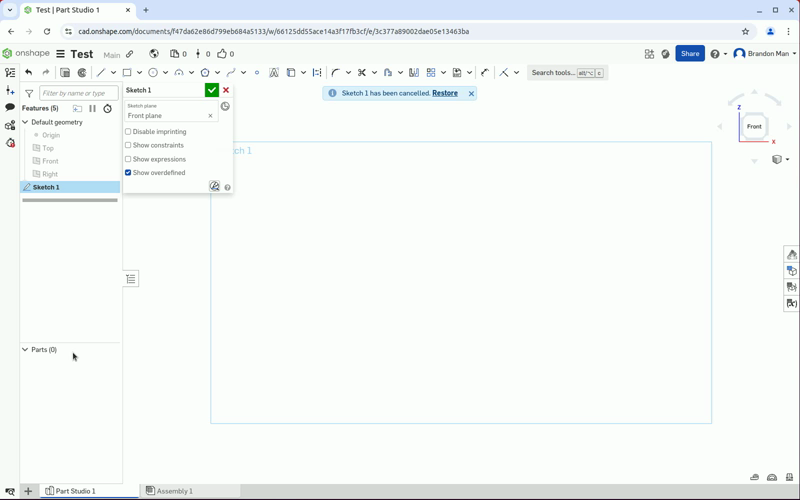
key(l)
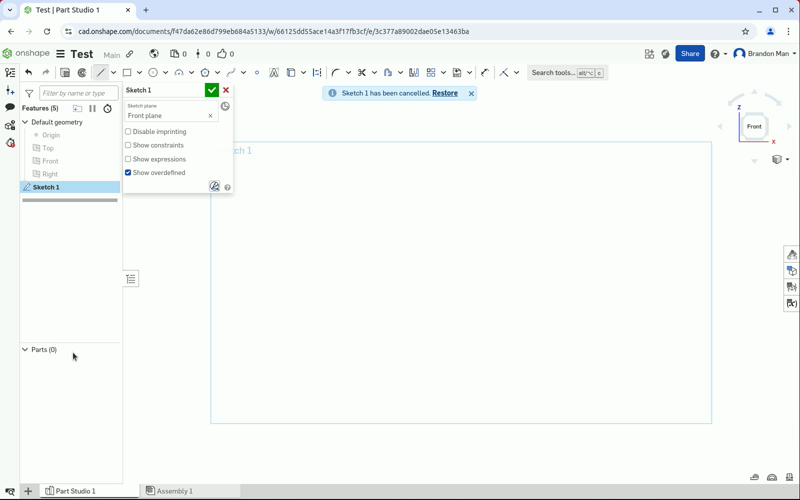
key_down(shift)
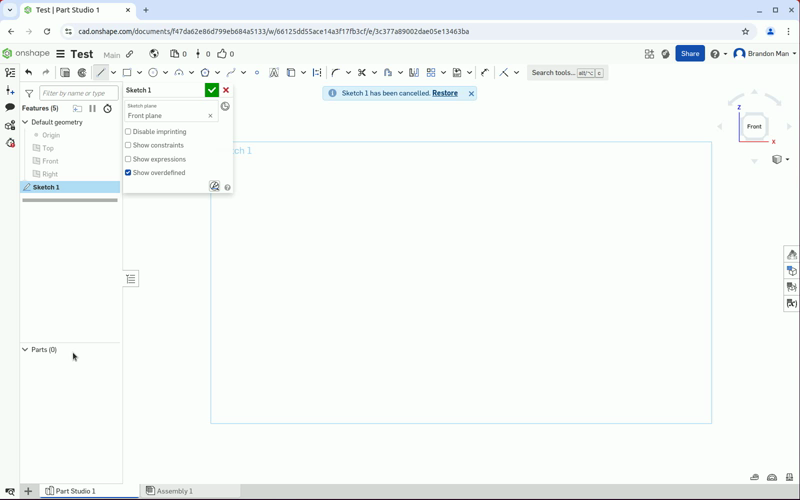
mouse_move(460, 282)
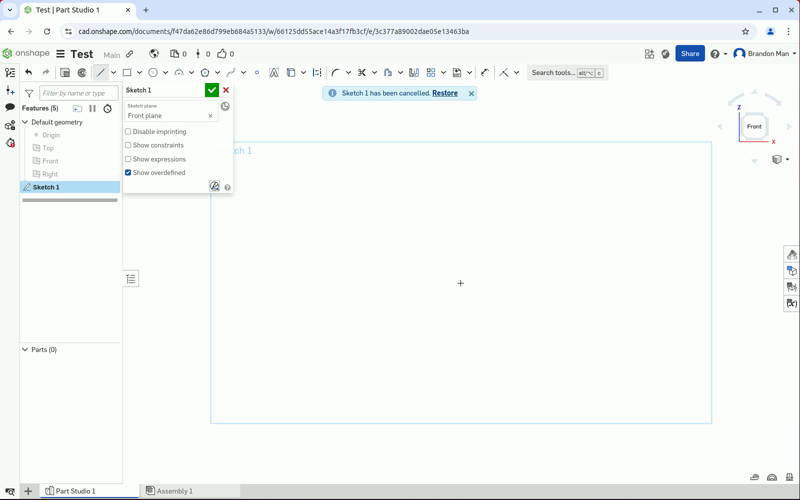
click(460, 282)
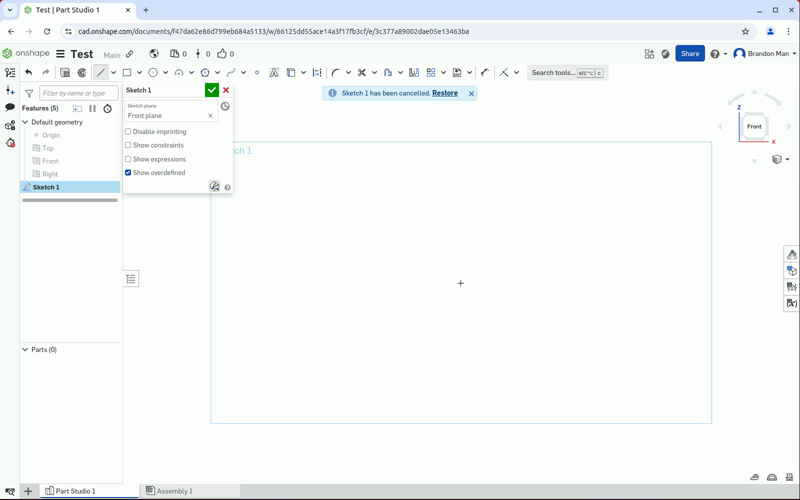
key_up(shift)
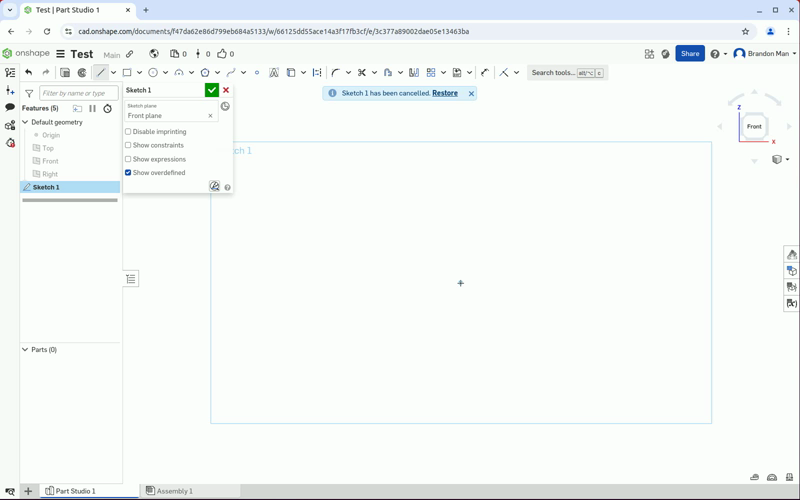
key_down(shift)
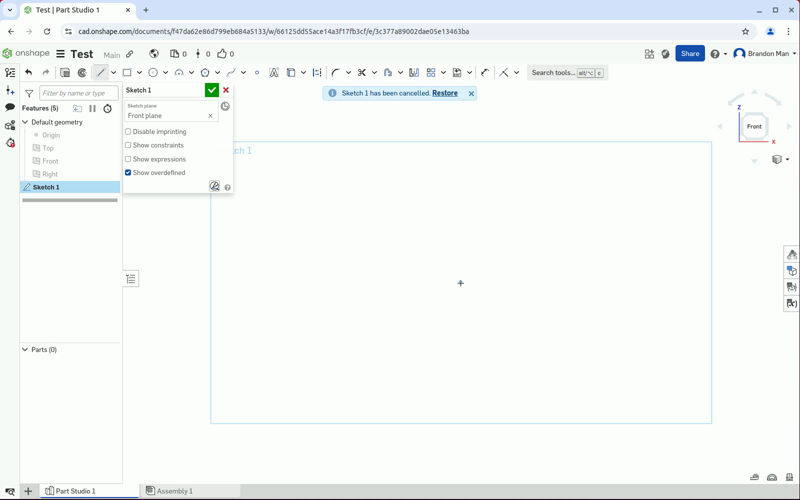
mouse_move(490, 282)
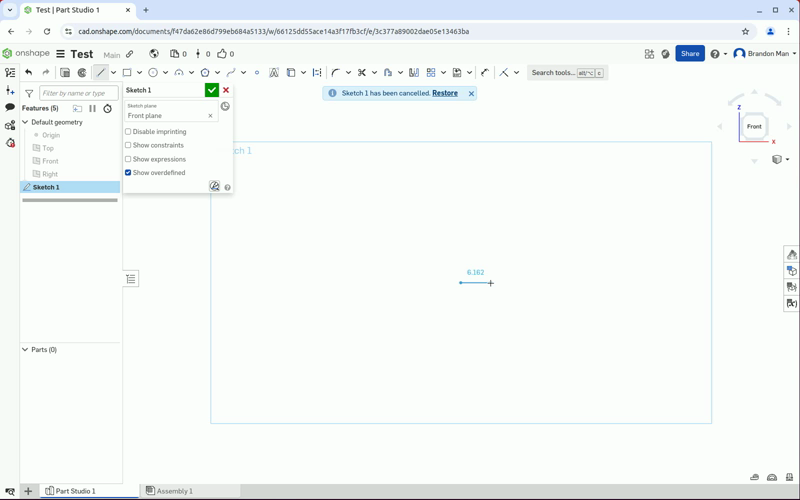
mouse_move(498, 282)
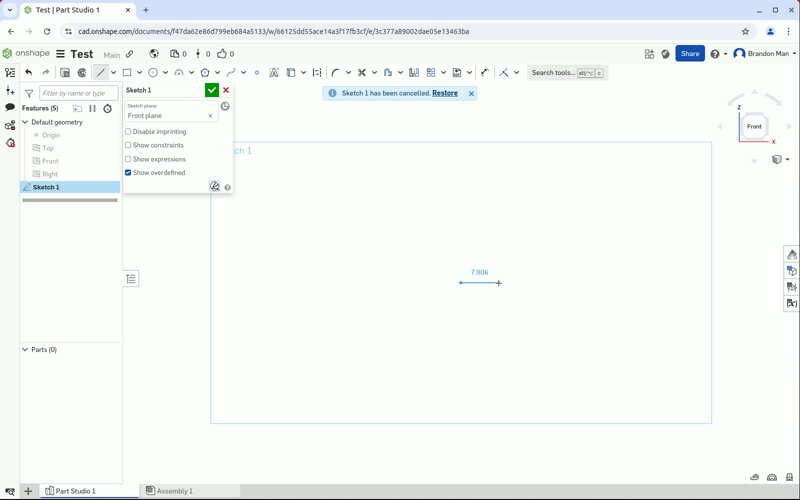
click(498, 282)
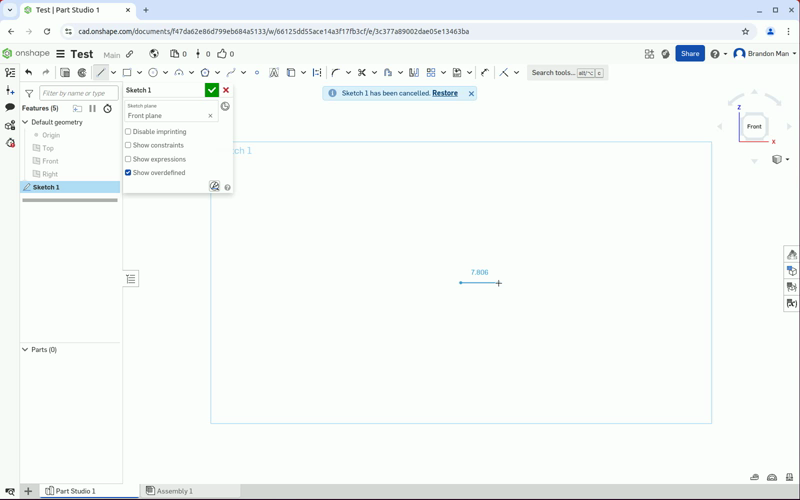
key_up(shift)
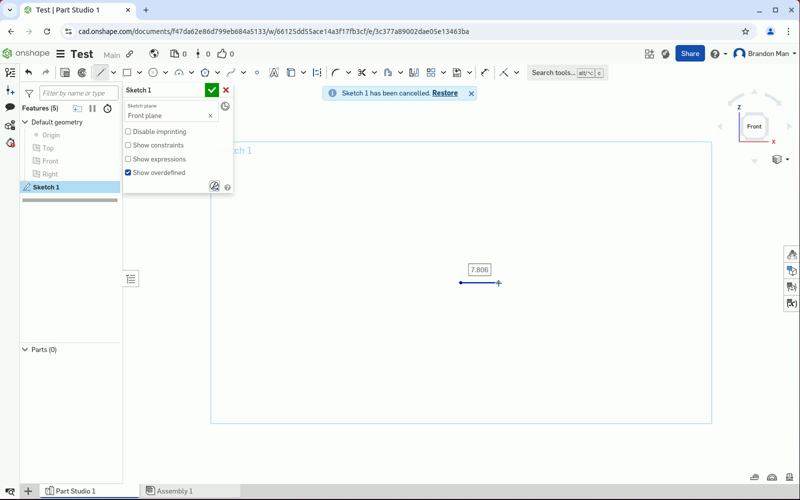
key_down(shift)
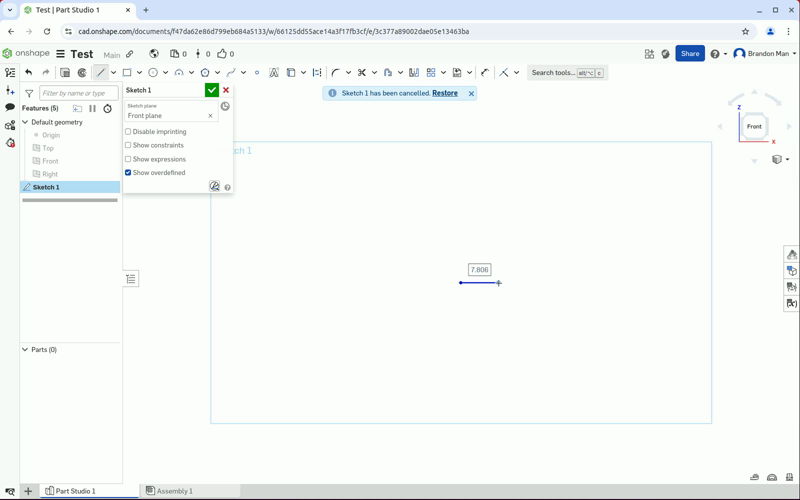
mouse_move(498, 206)
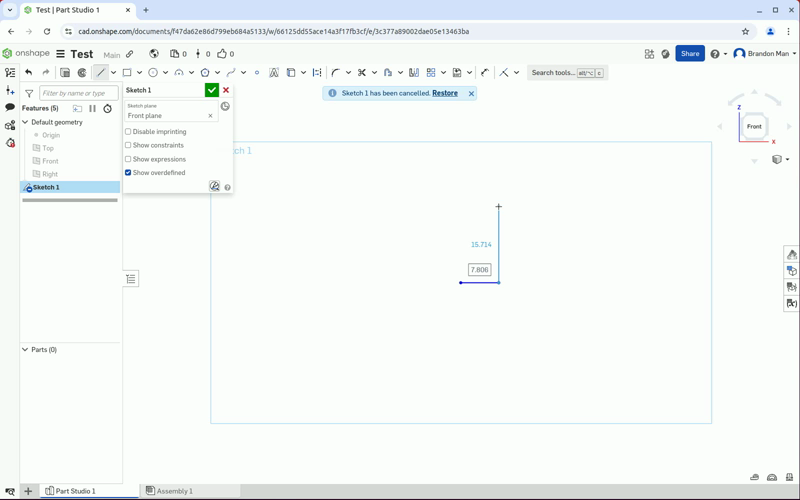
click(498, 206)
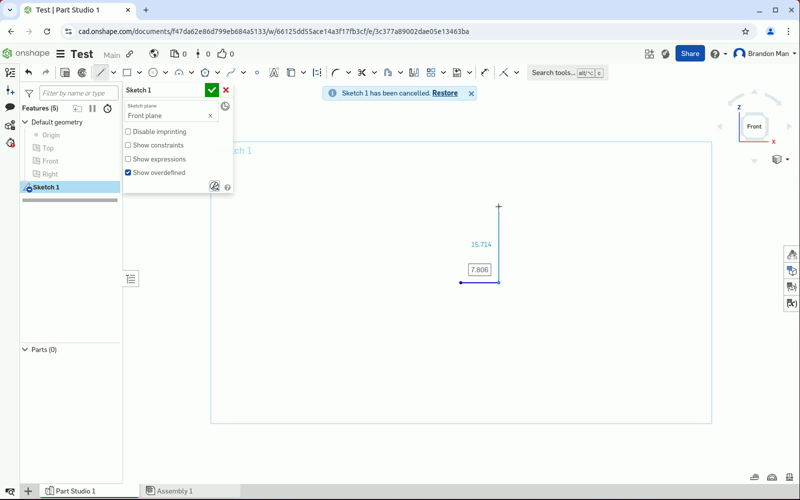
key_up(shift)
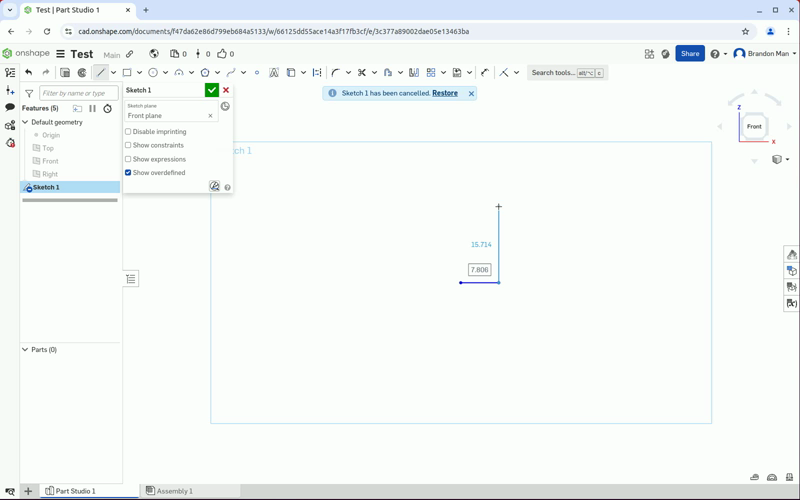
key_down(shift)
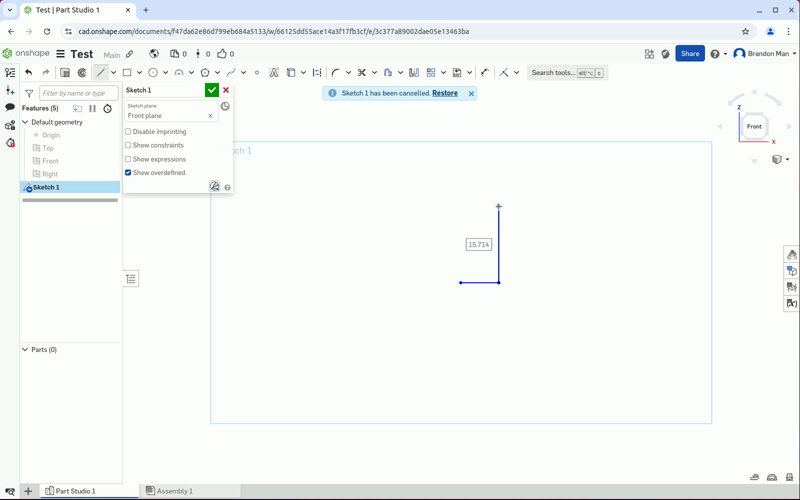
mouse_move(528, 206)
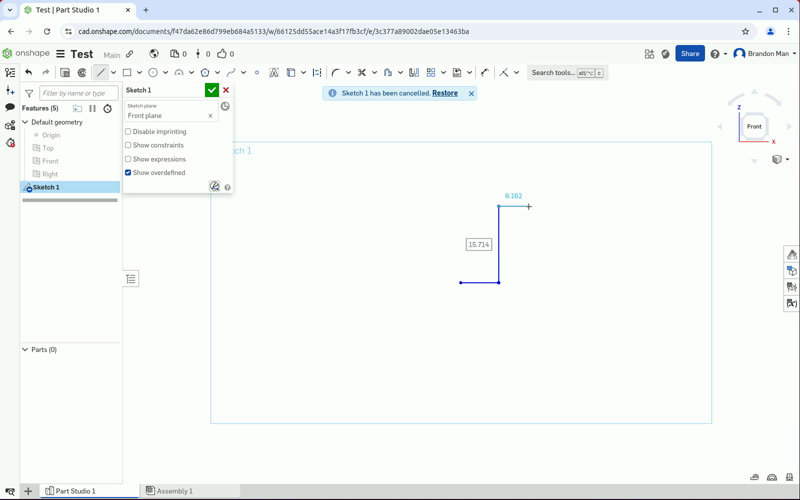
mouse_move(460, 206)
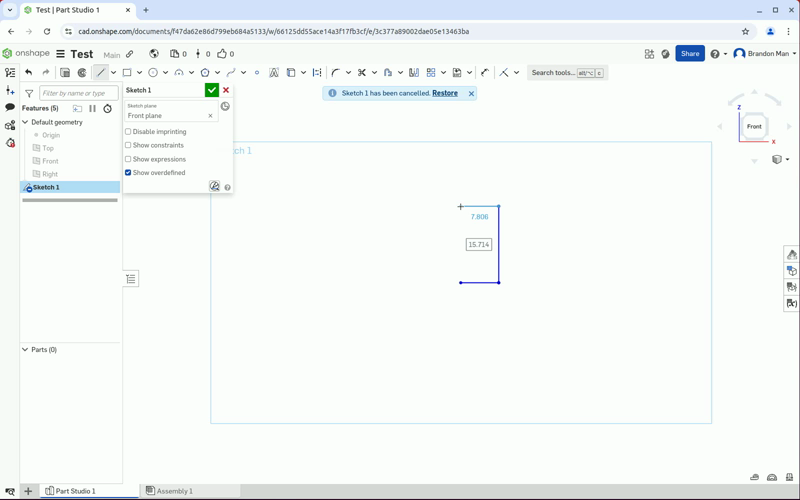
click(460, 206)
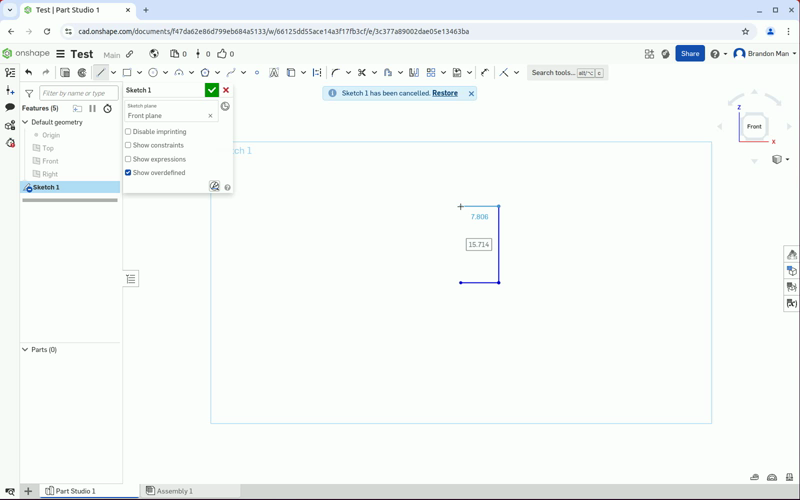
key_up(shift)
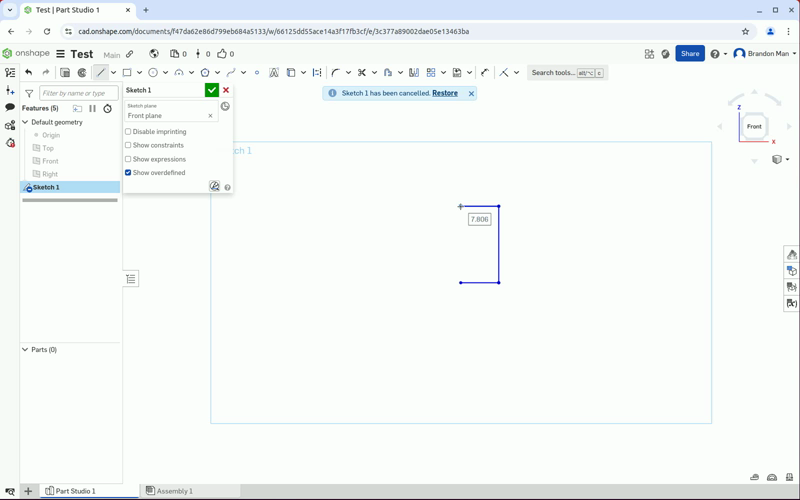
key_down(shift)
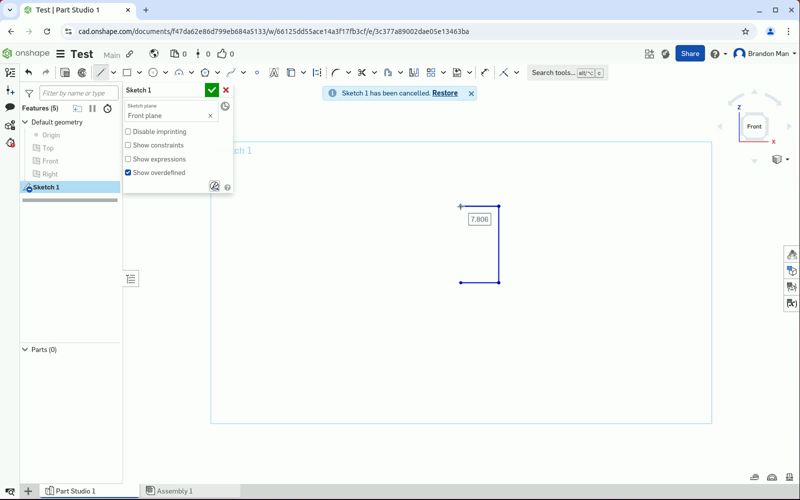
mouse_move(460, 282)
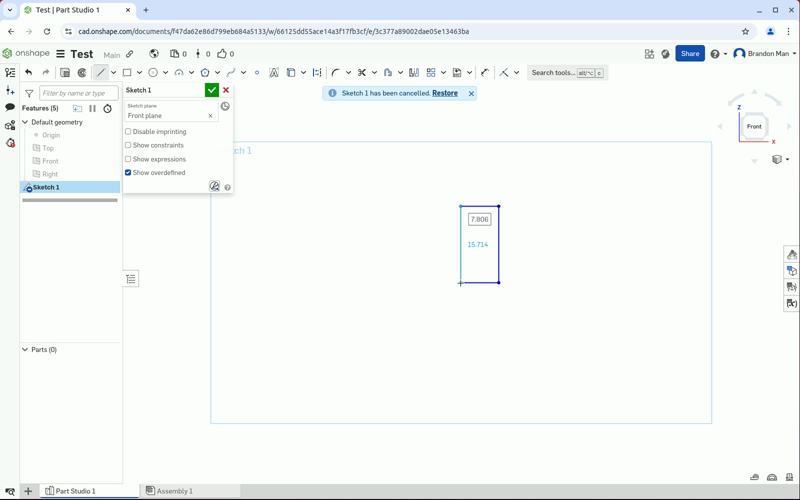
key_up(shift)
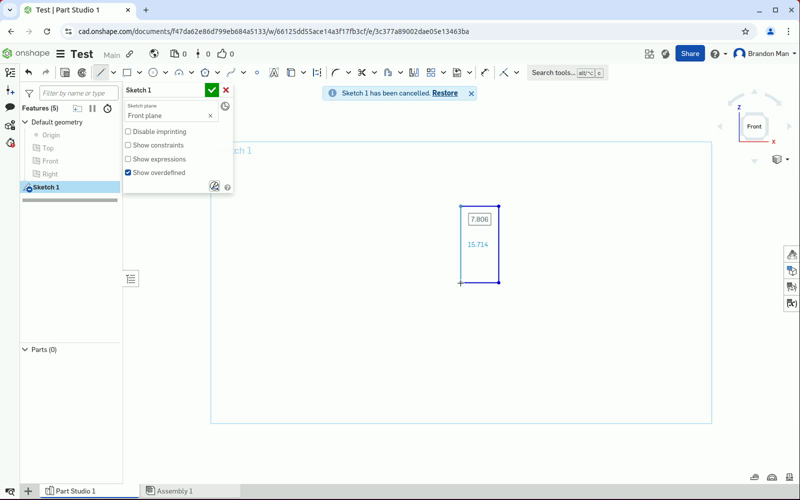
click(460, 282)
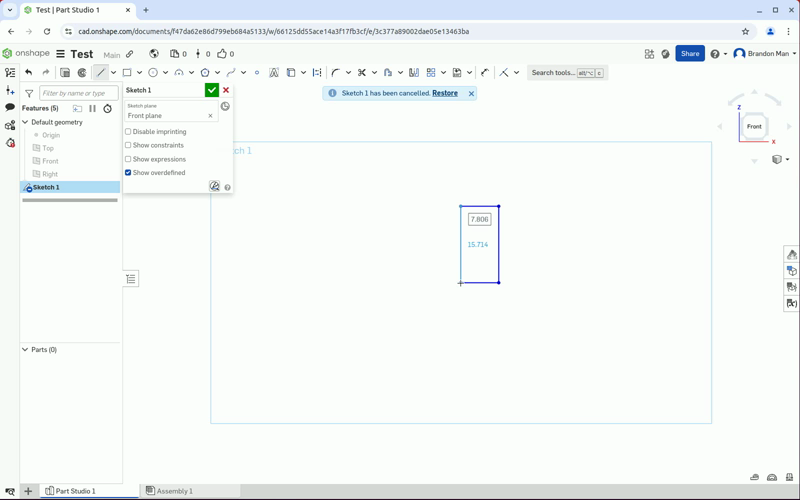
key(esc)
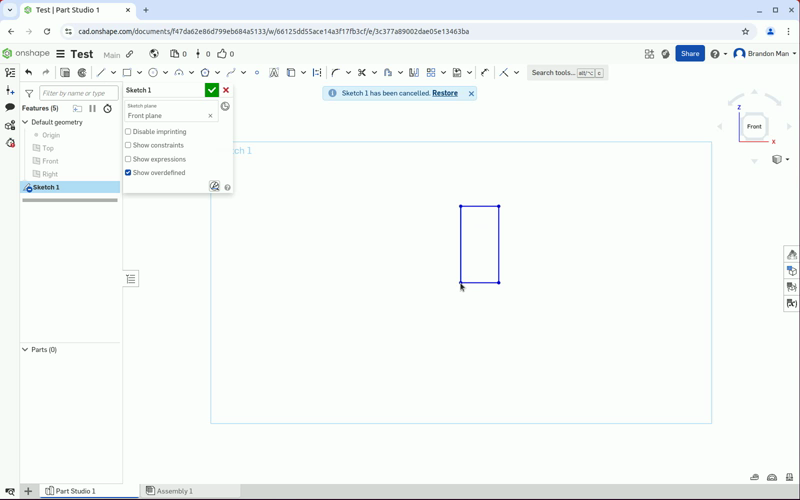
mouse_move(496, 220)
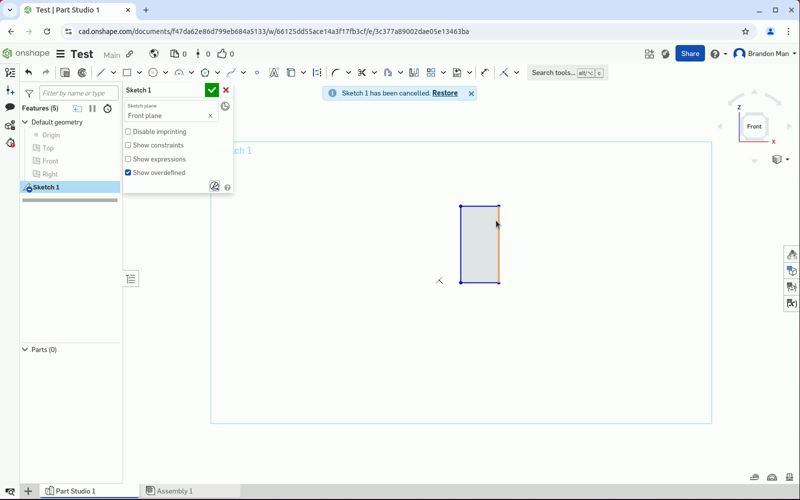
click(496, 220)
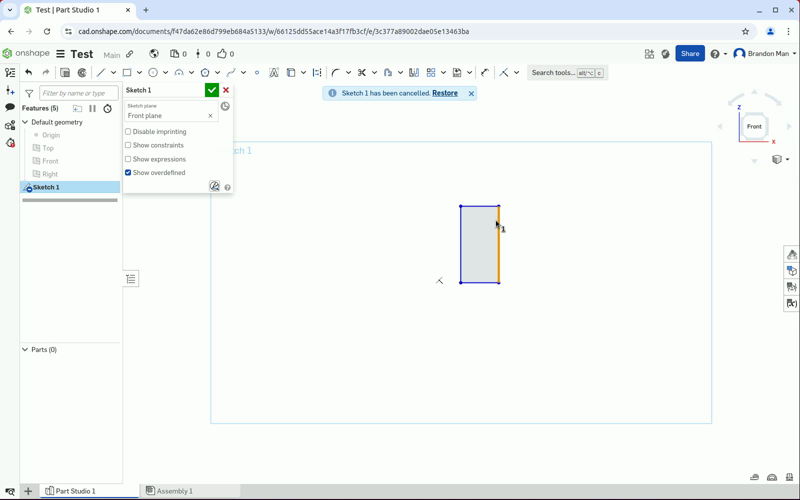
mouse_move(73, 352)
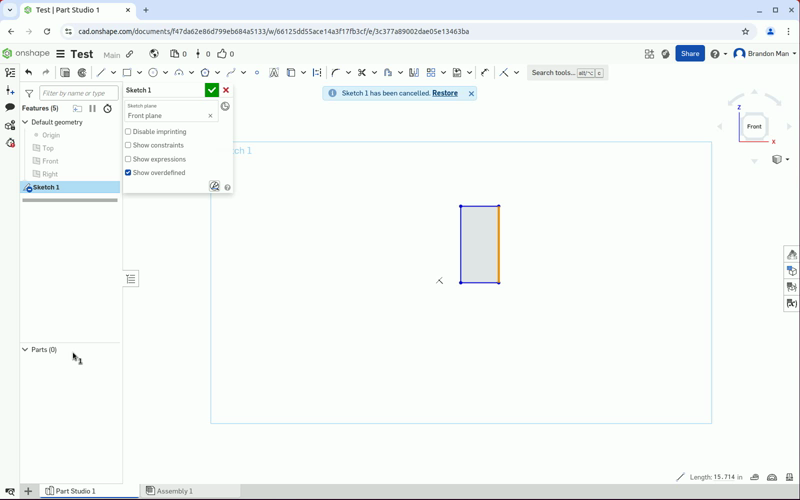
key(shift+y)
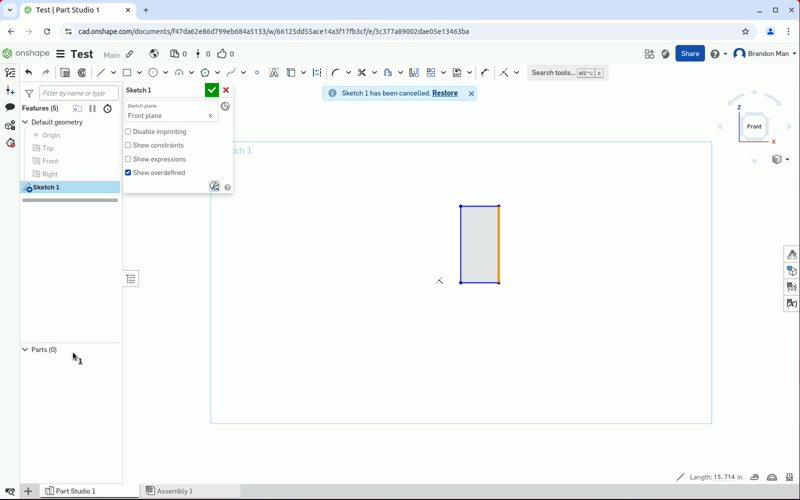
key(shift+e)
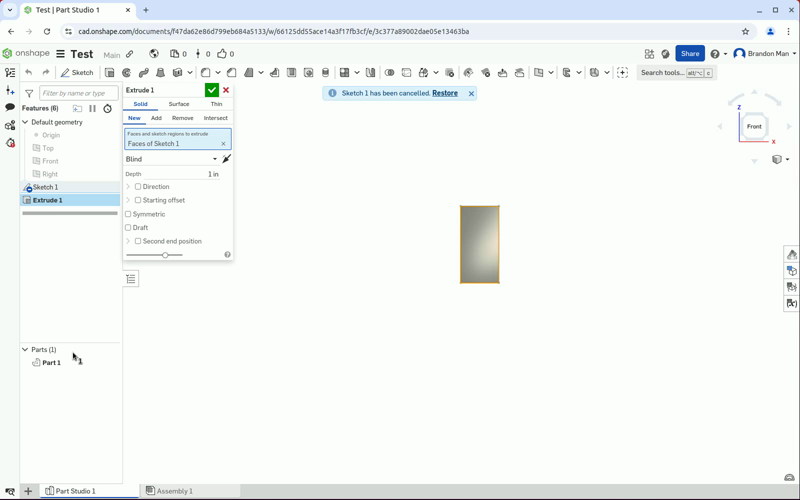
mouse_move(143, 106)
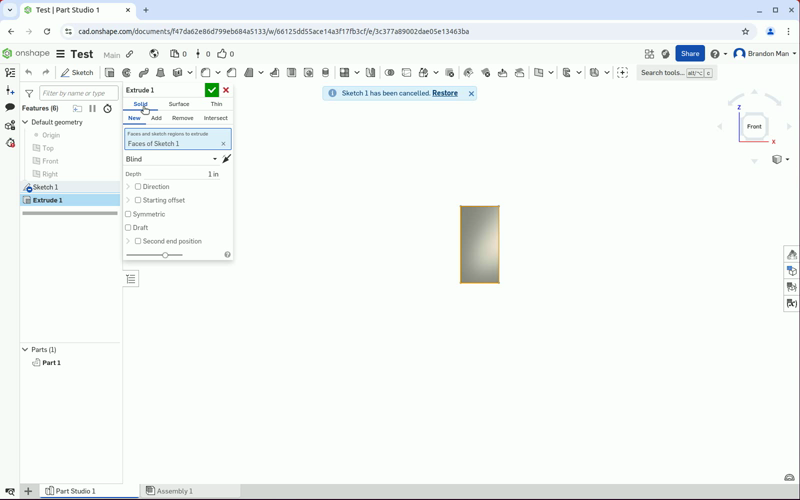
click(143, 106)
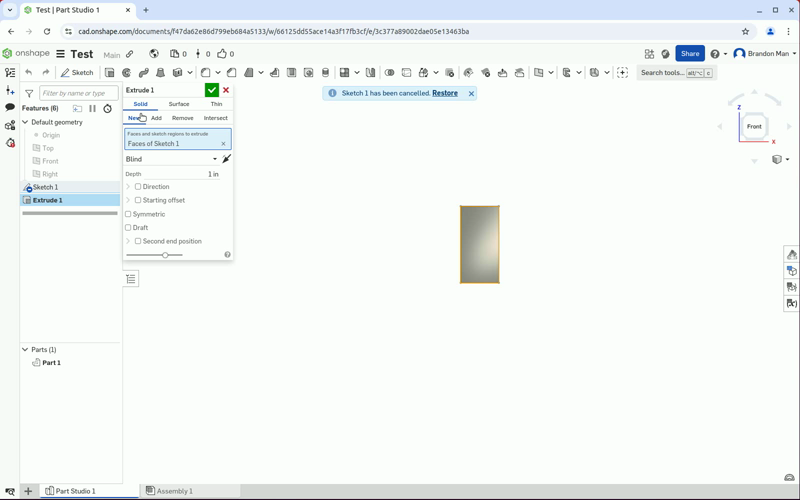
mouse_move(137, 120)
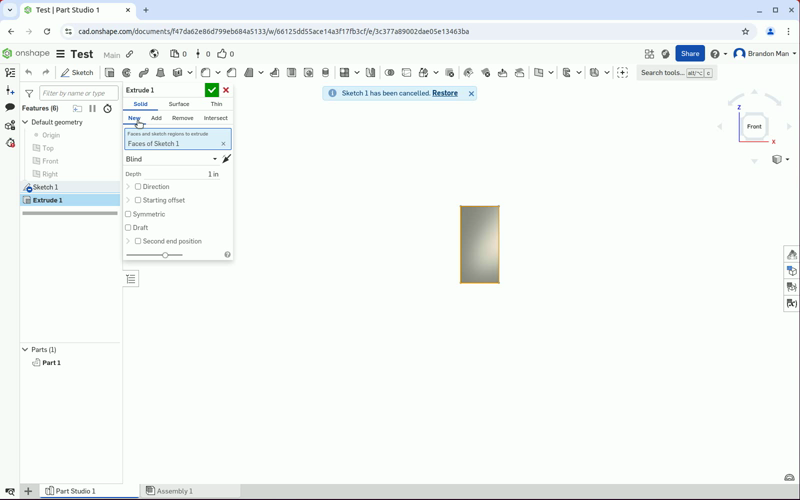
click(137, 120)
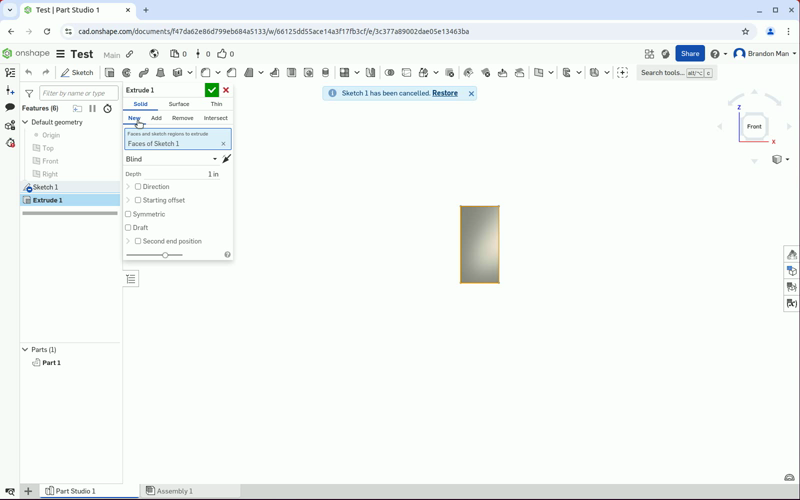
key(tab, 4)
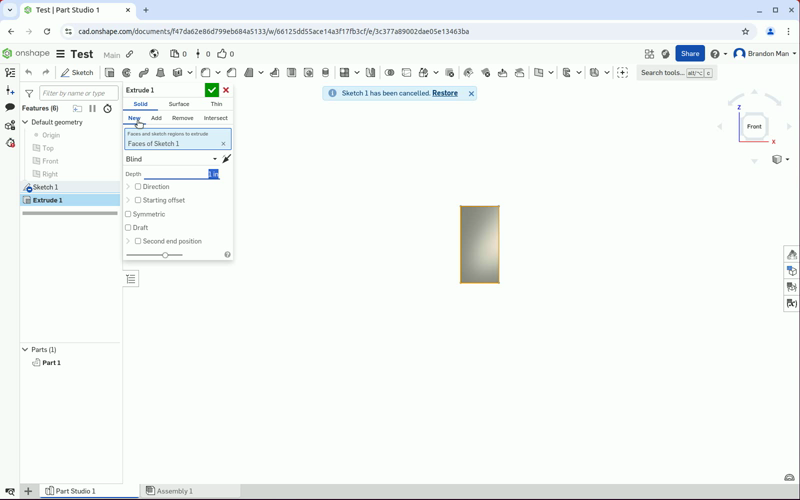
text(2.407)
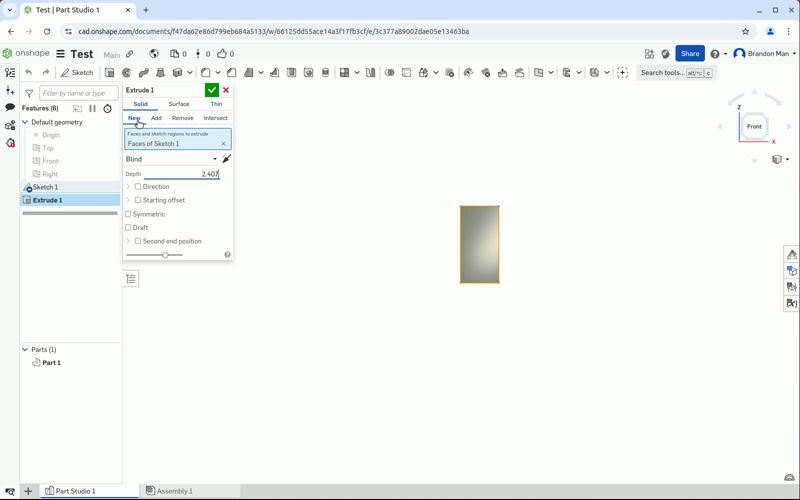
key(enter)
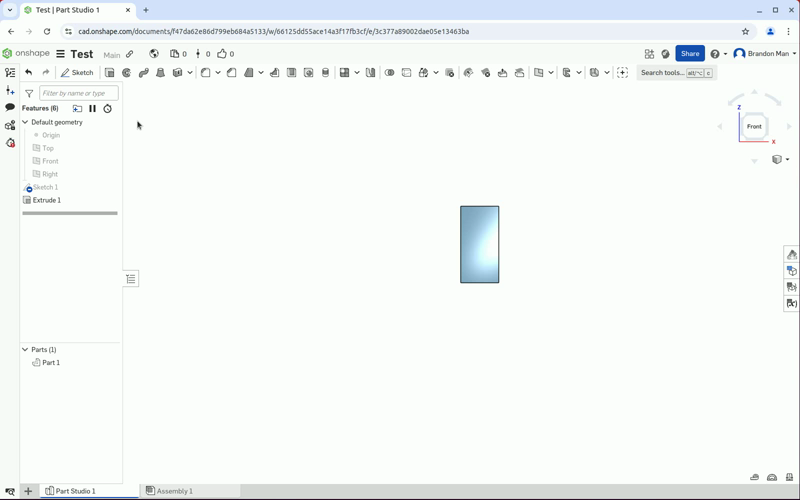
key(shift+h)
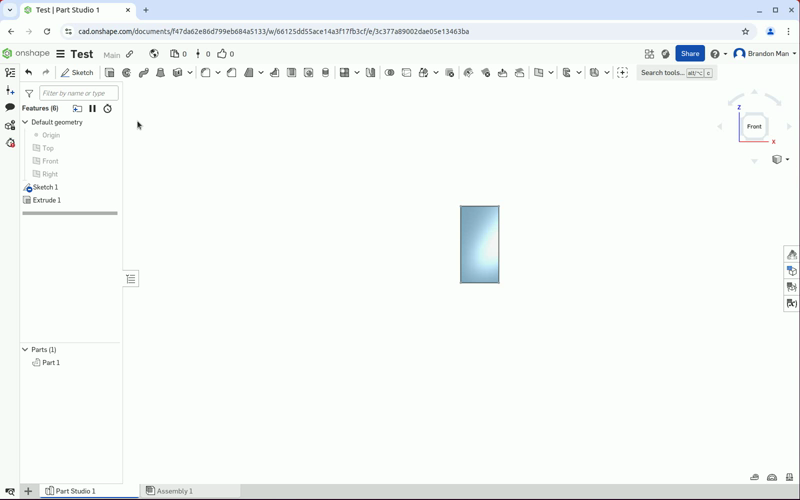
key(shift+h)
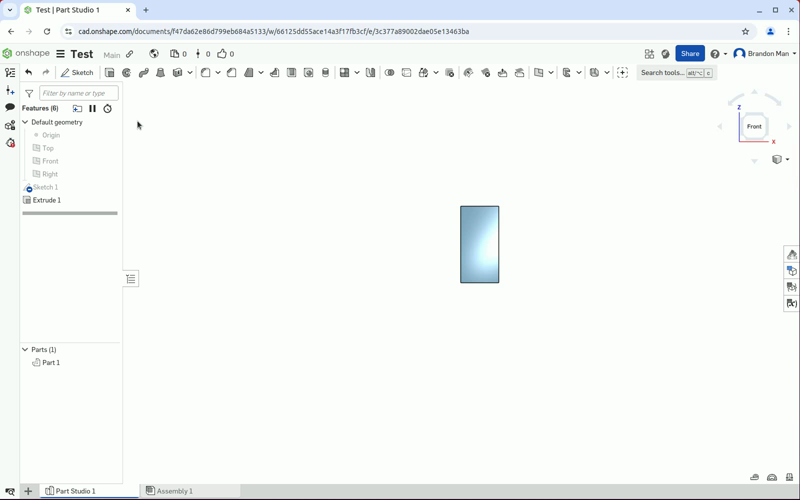
mouse_move(73, 189)
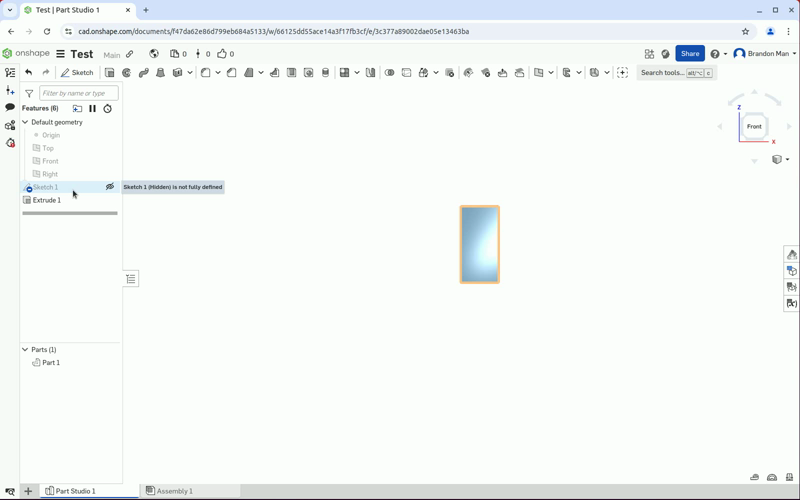
click(73, 189)
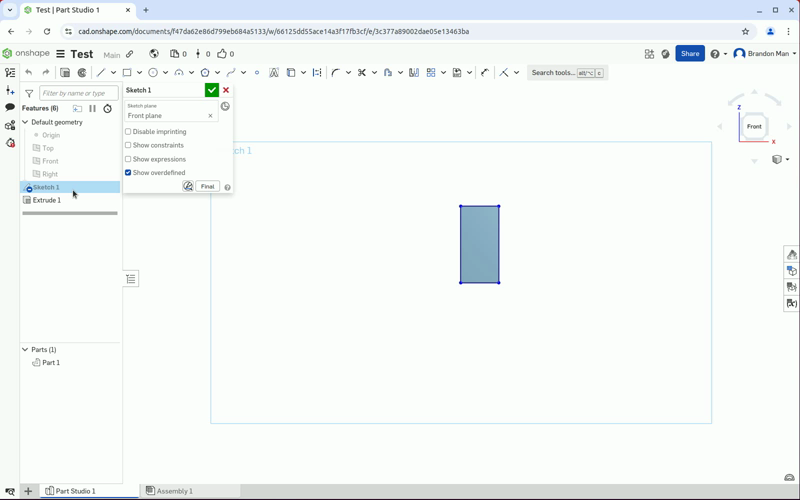
mouse_move(229, 92)
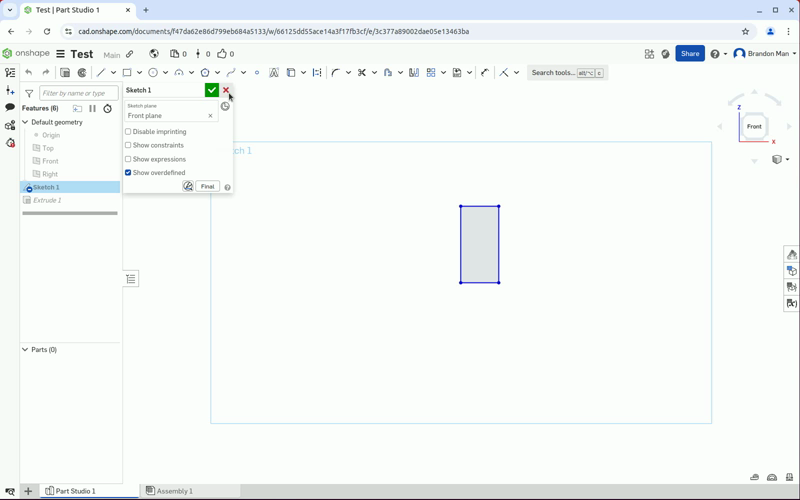
click(229, 92)
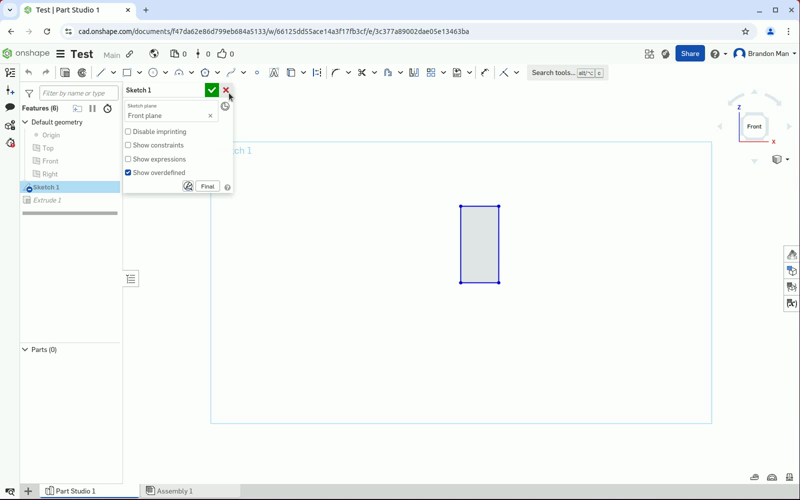
key(shift+s)
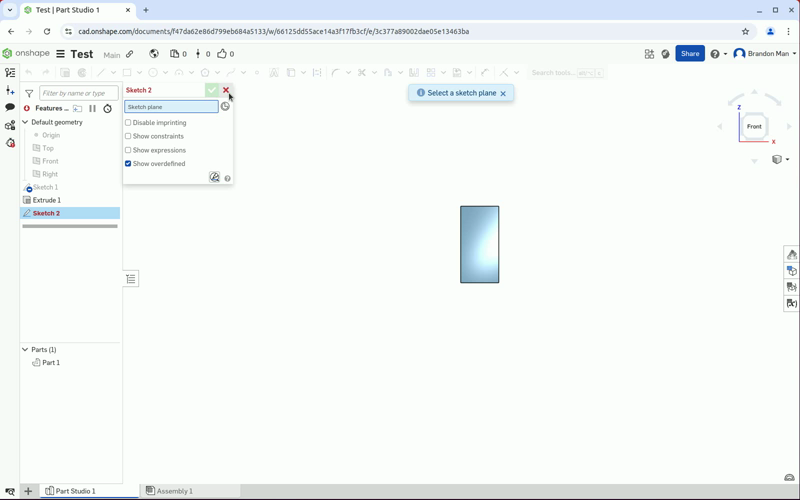
mouse_move(73, 163)
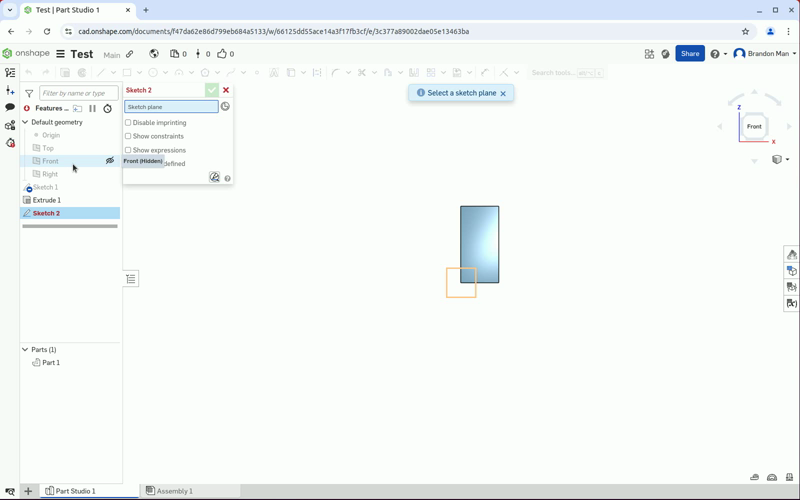
click(73, 163)
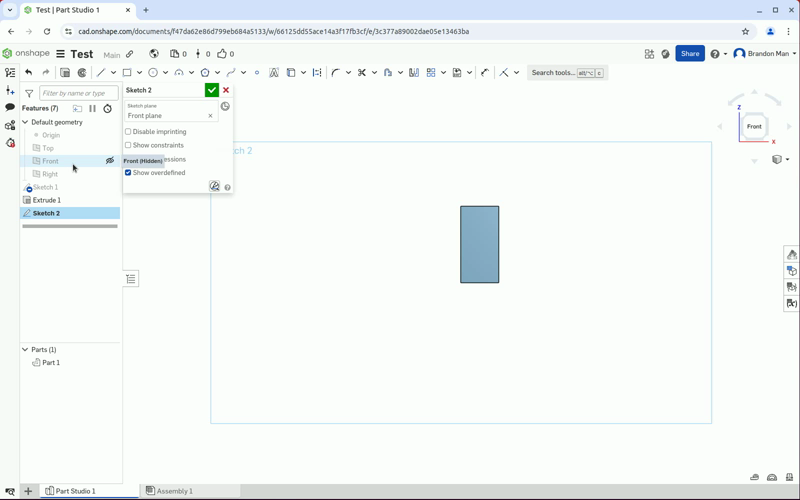
mouse_move(73, 352)
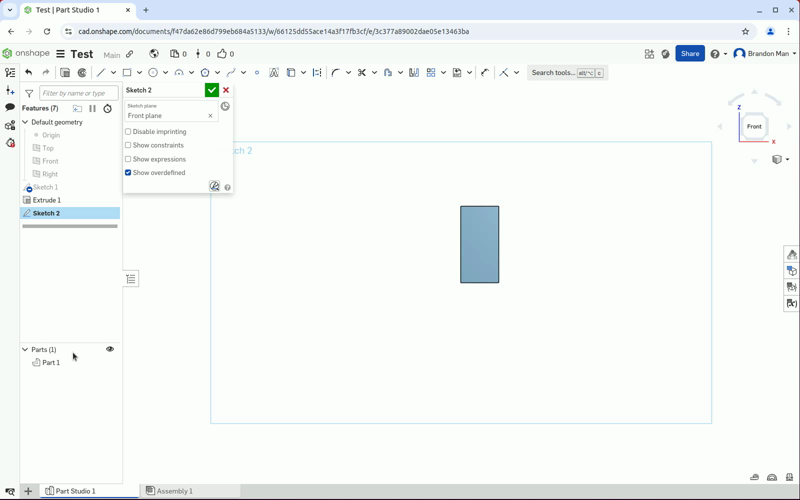
key(y)
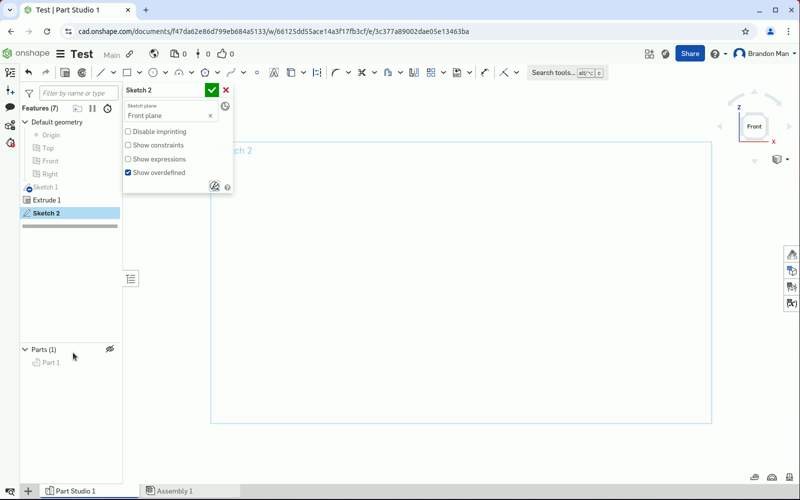
key(l)
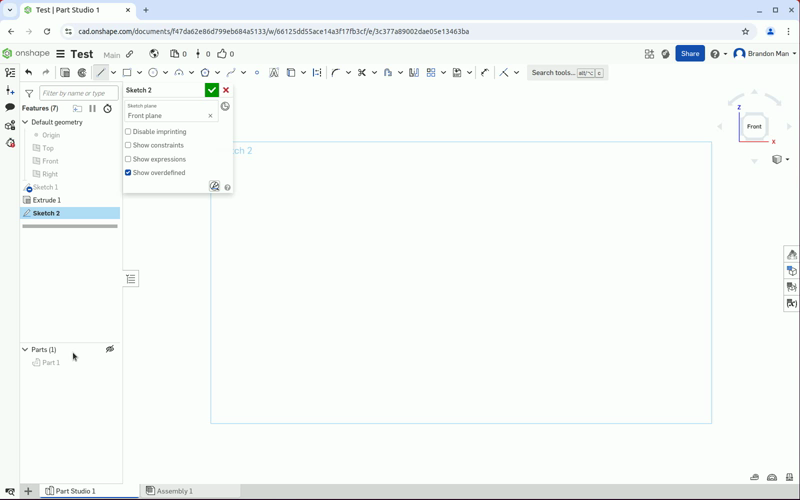
key_down(shift)
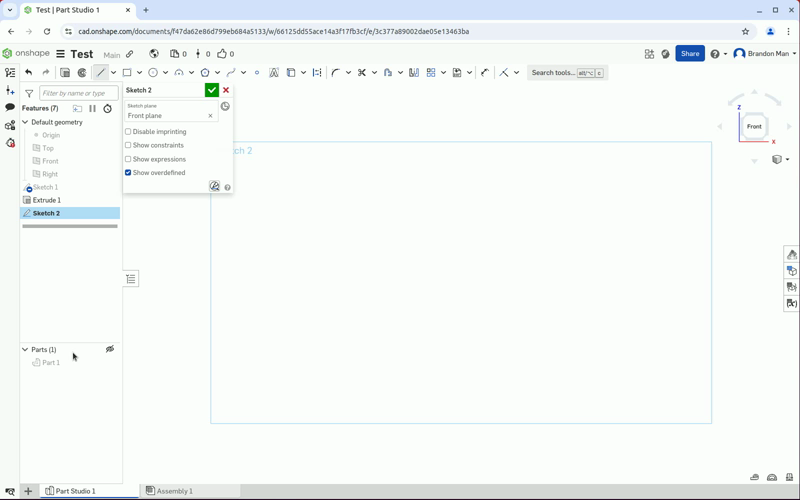
mouse_move(391, 267)
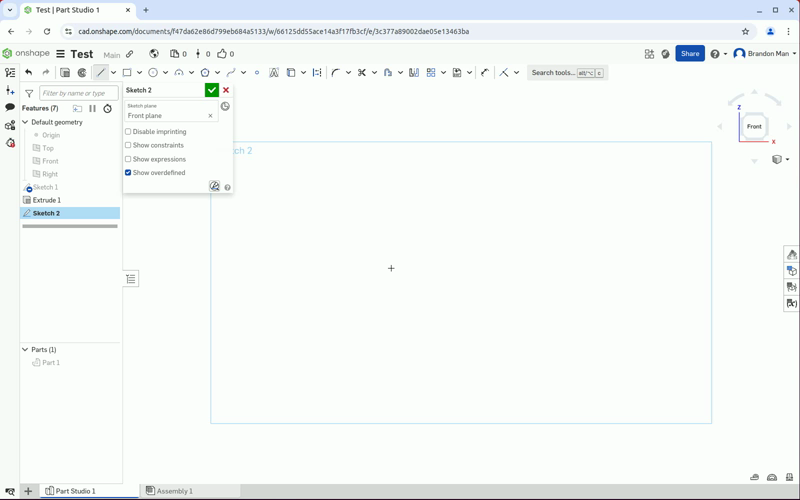
click(391, 267)
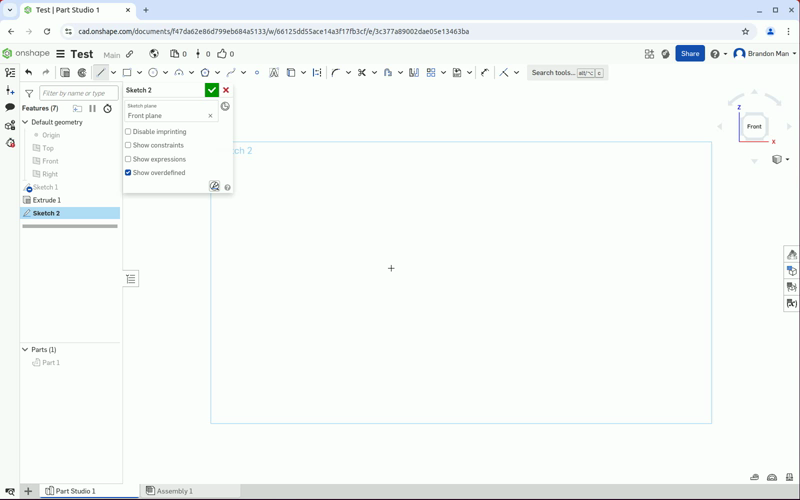
key_up(shift)
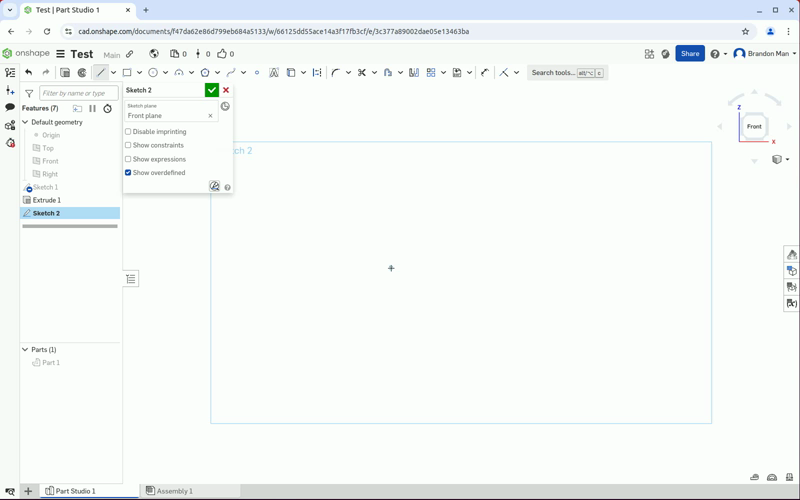
key_down(shift)
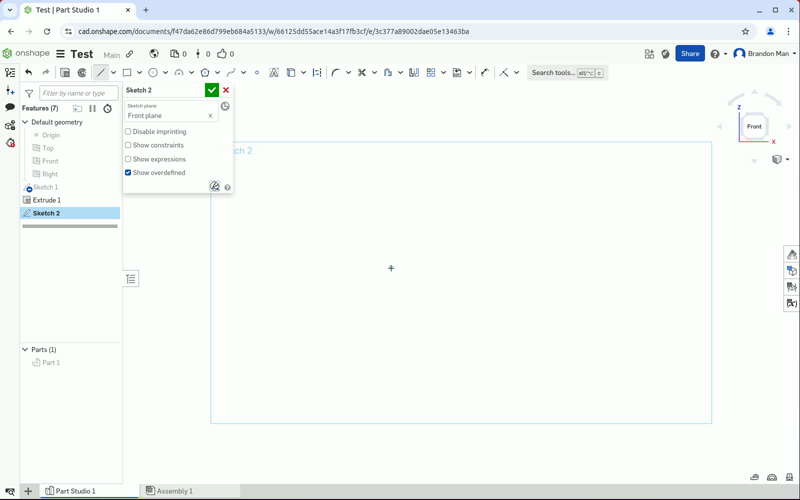
mouse_move(421, 267)
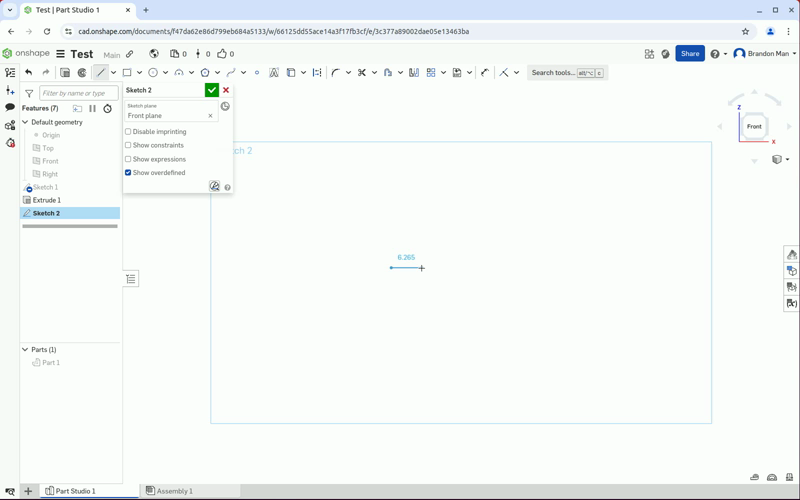
mouse_move(427, 267)
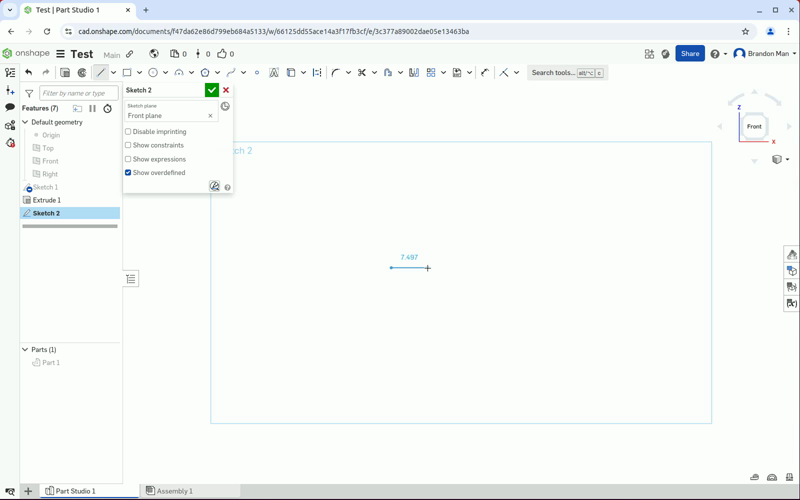
click(427, 267)
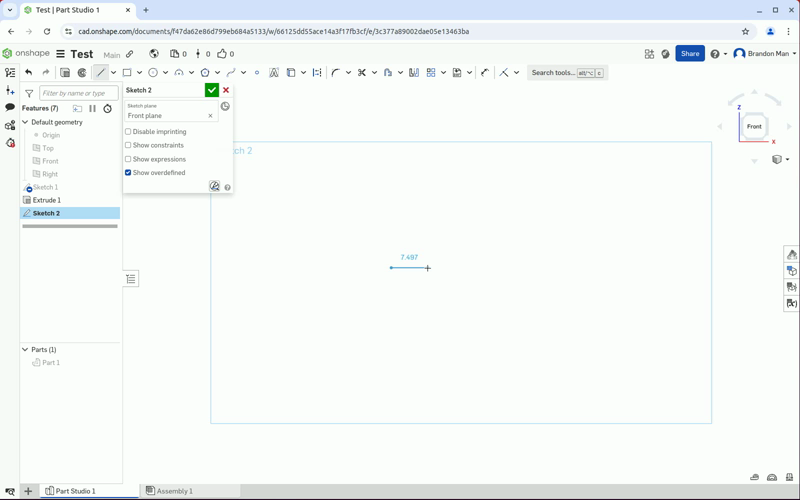
key_up(shift)
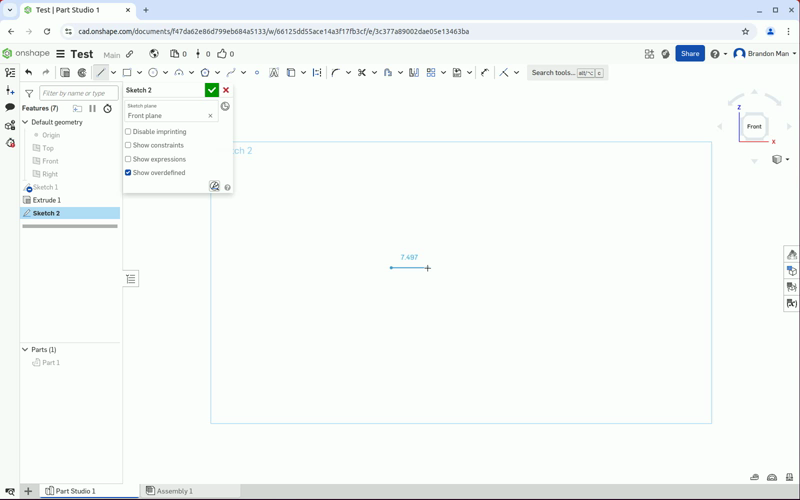
key_down(shift)
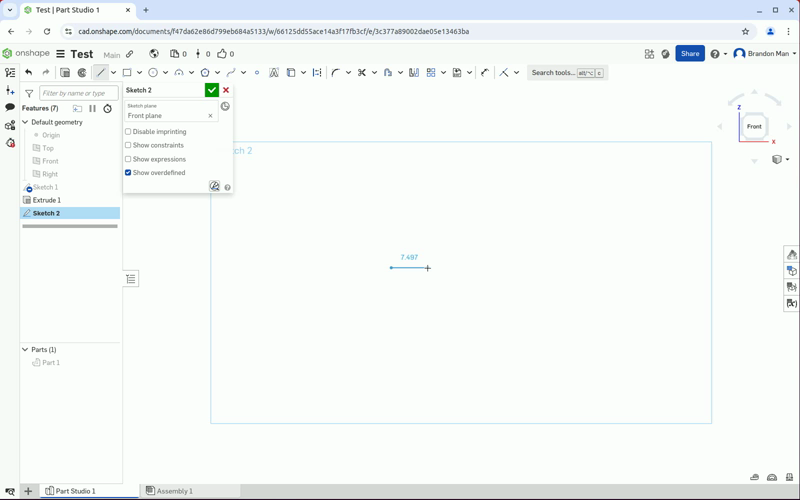
mouse_move(457, 267)
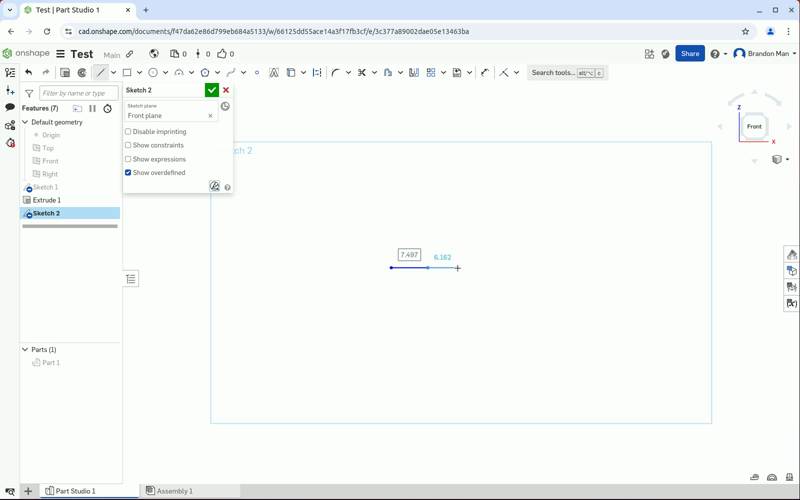
mouse_move(427, 243)
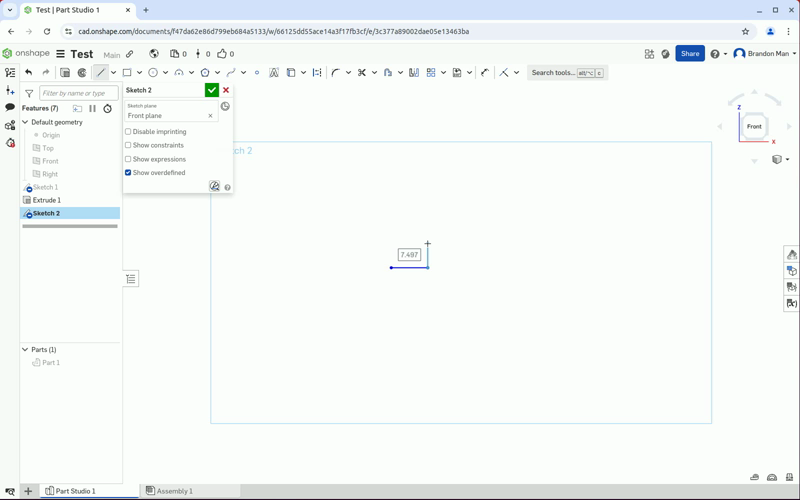
click(427, 243)
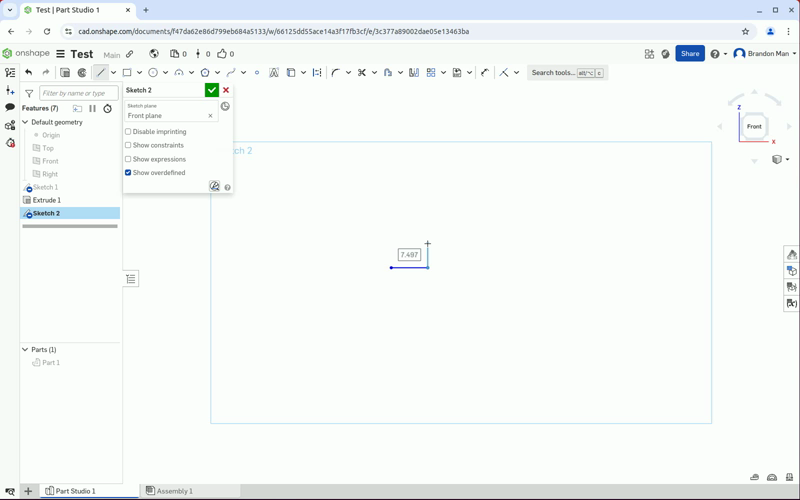
key_up(shift)
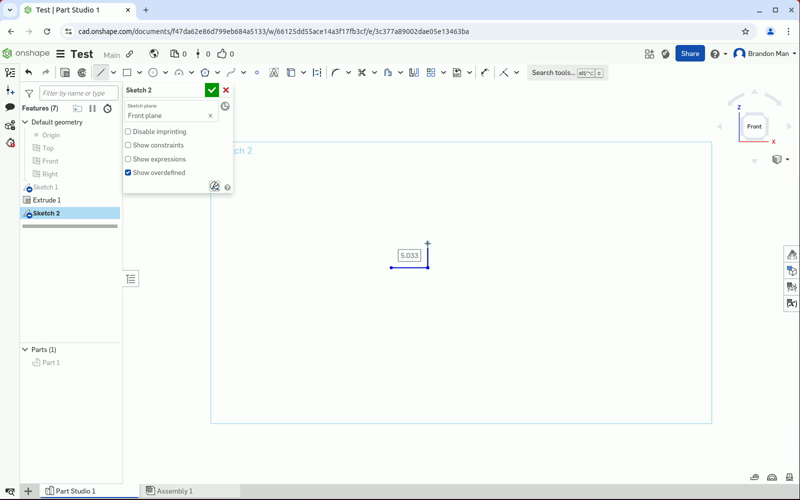
key_down(shift)
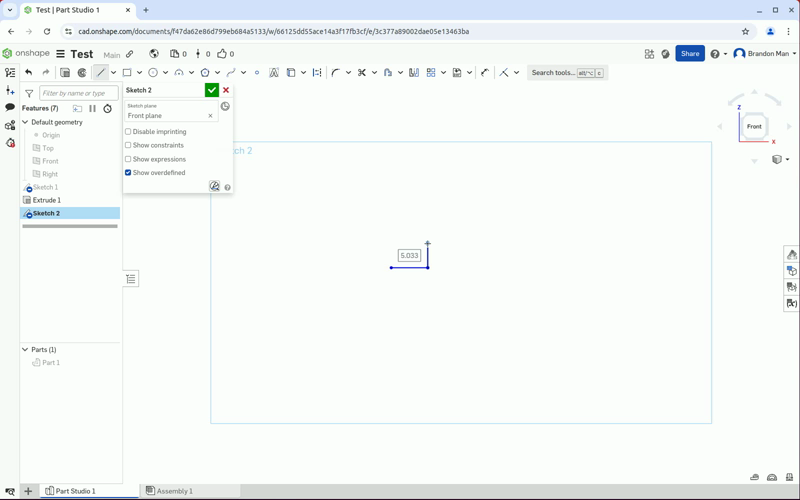
mouse_move(457, 243)
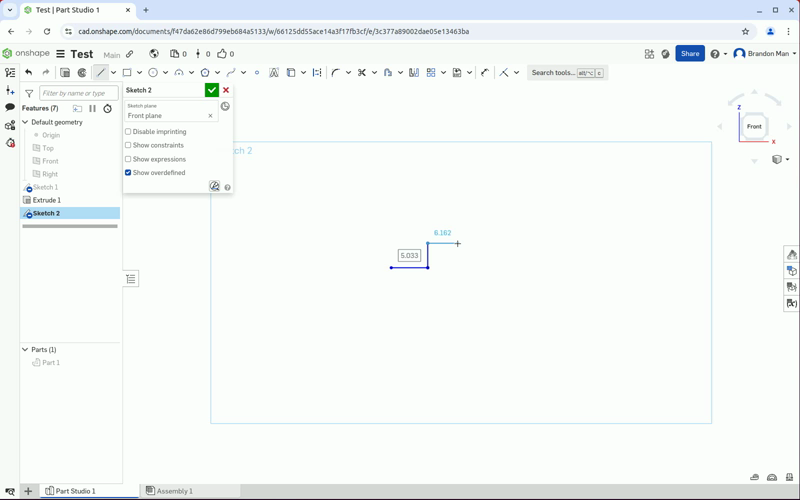
mouse_move(391, 243)
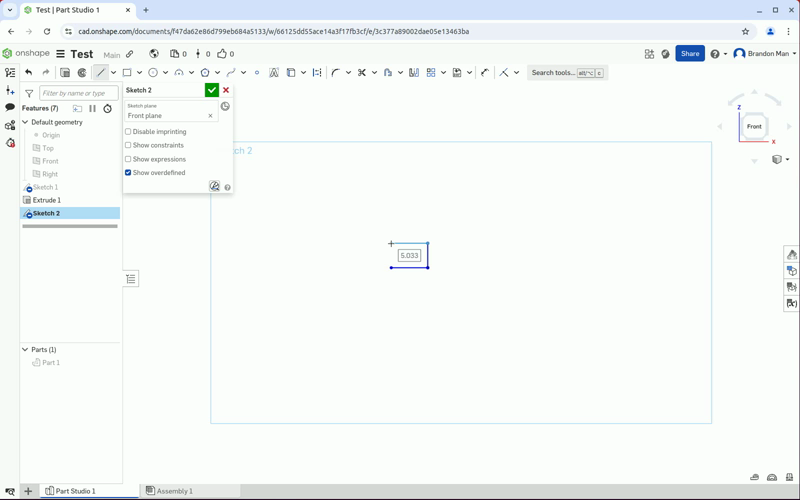
click(391, 243)
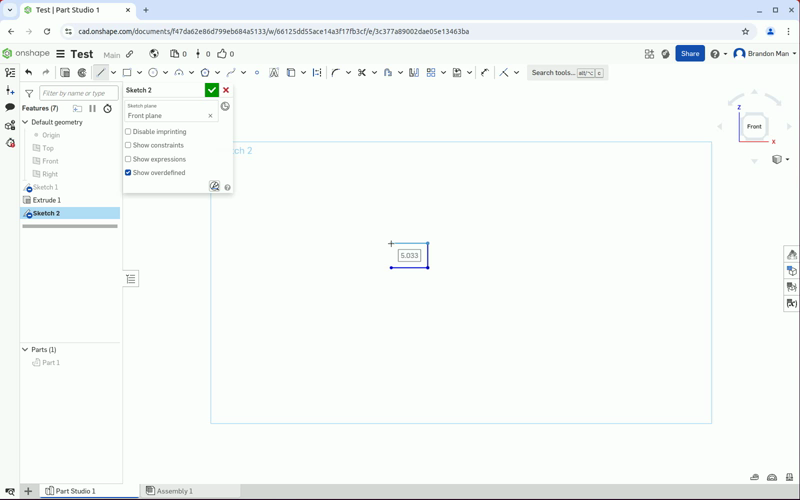
key_up(shift)
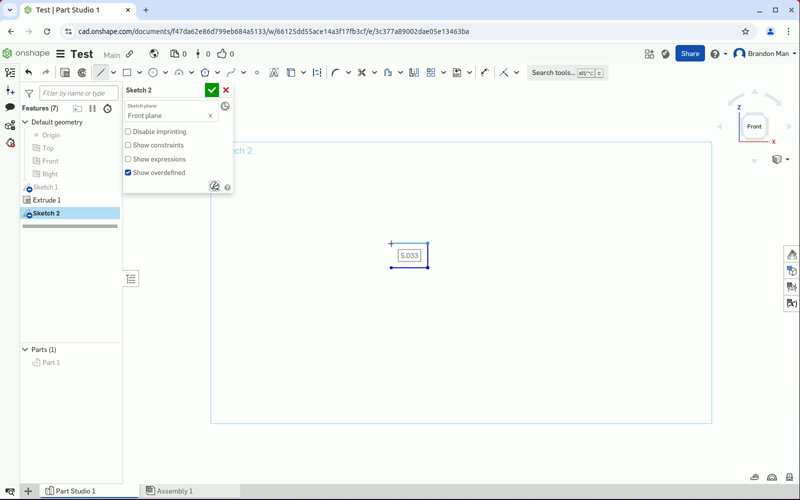
mouse_move(421, 243)
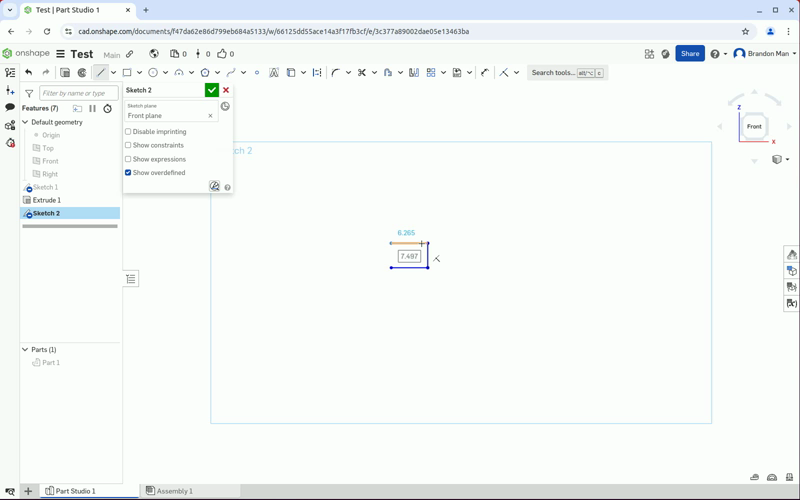
key_down(shift)
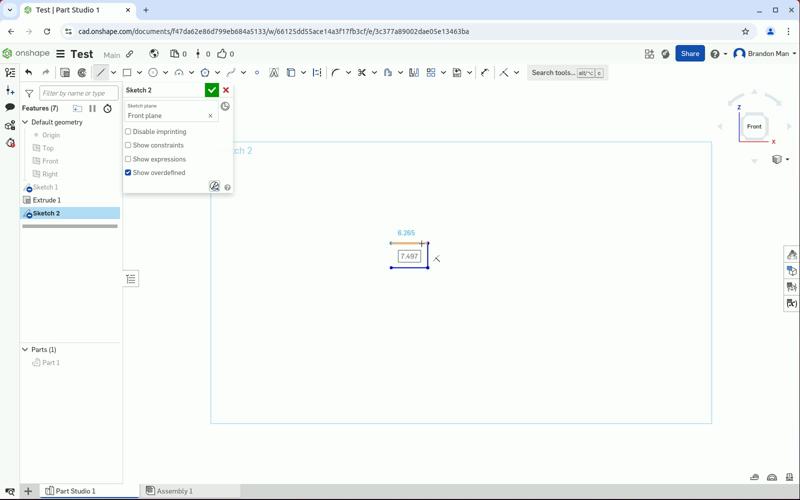
mouse_move(391, 267)
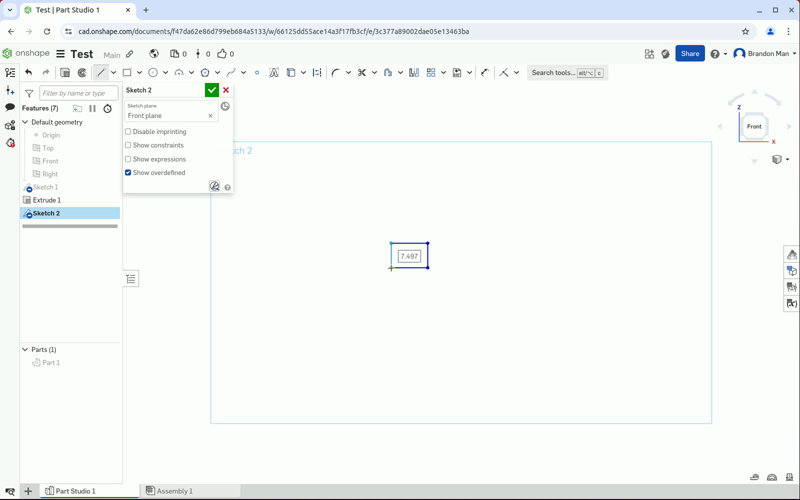
key_up(shift)
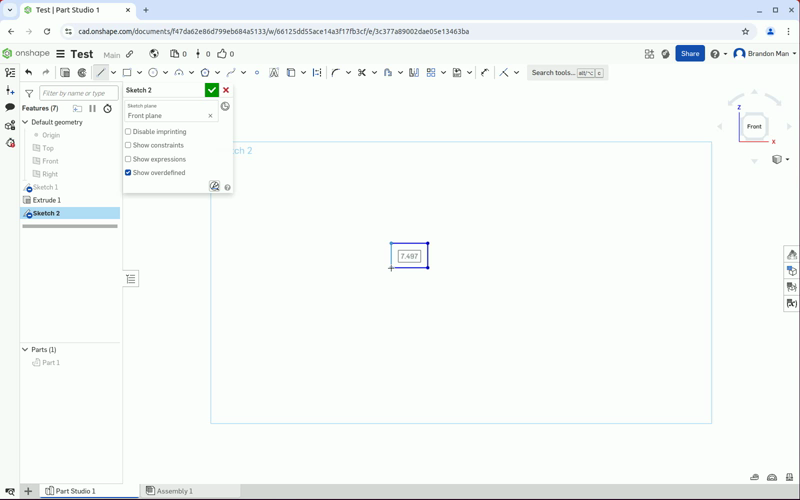
click(391, 267)
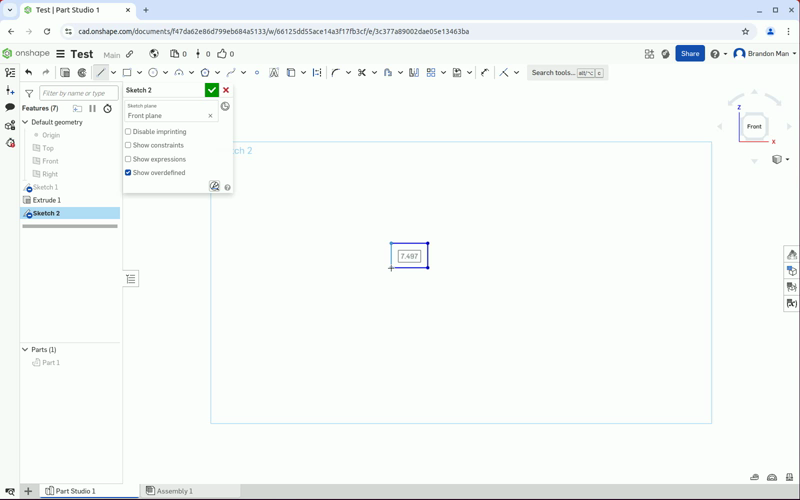
key(esc)
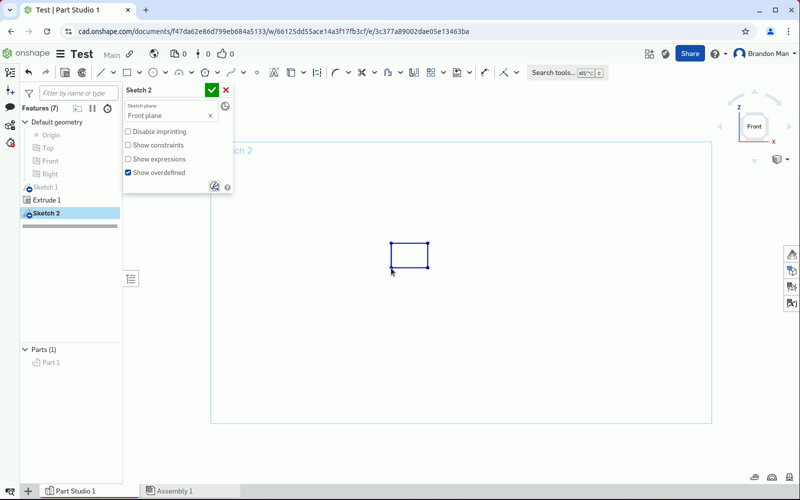
mouse_move(400, 265)
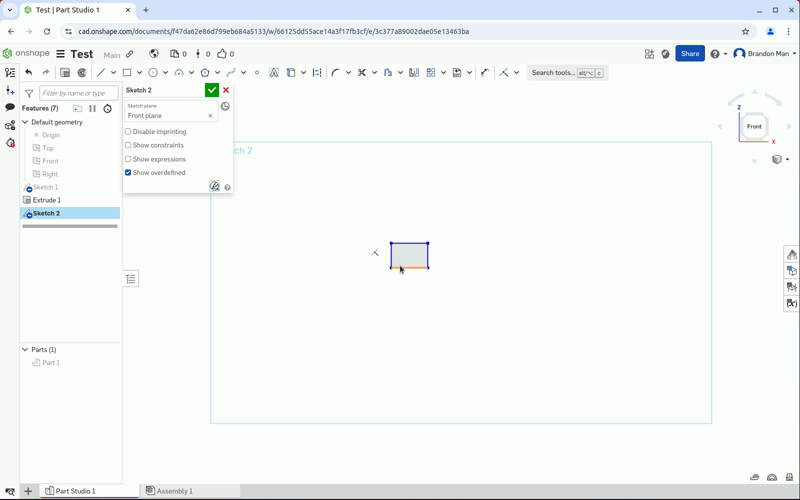
scroll(6)
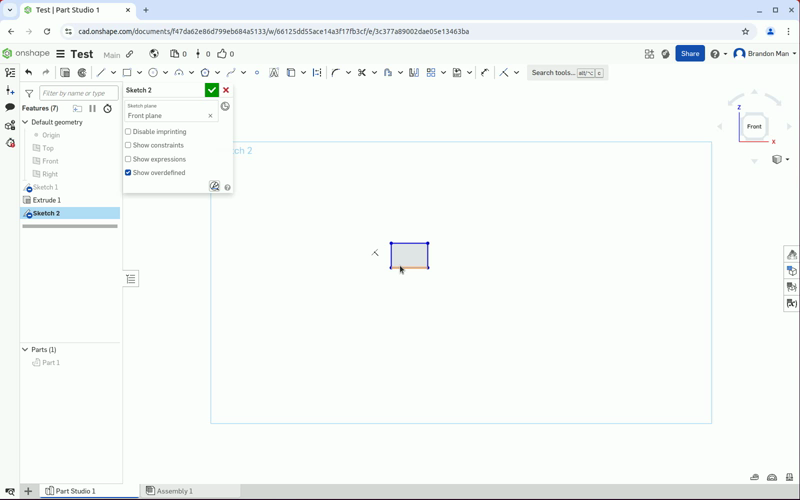
scroll(6)
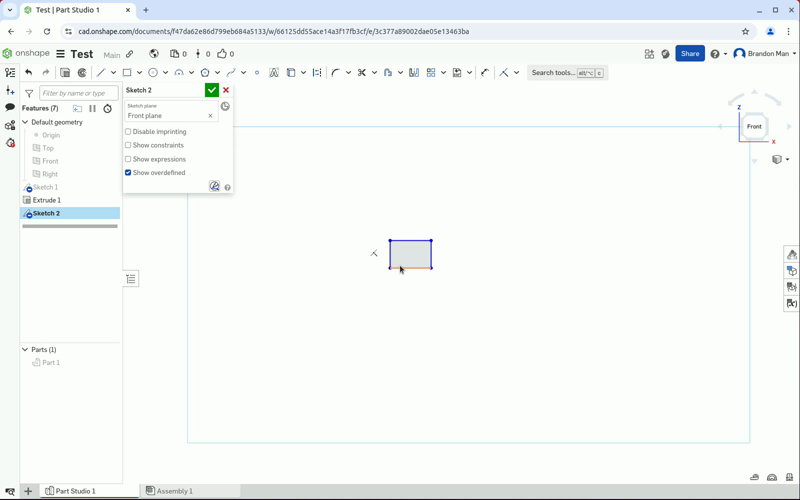
scroll(6)
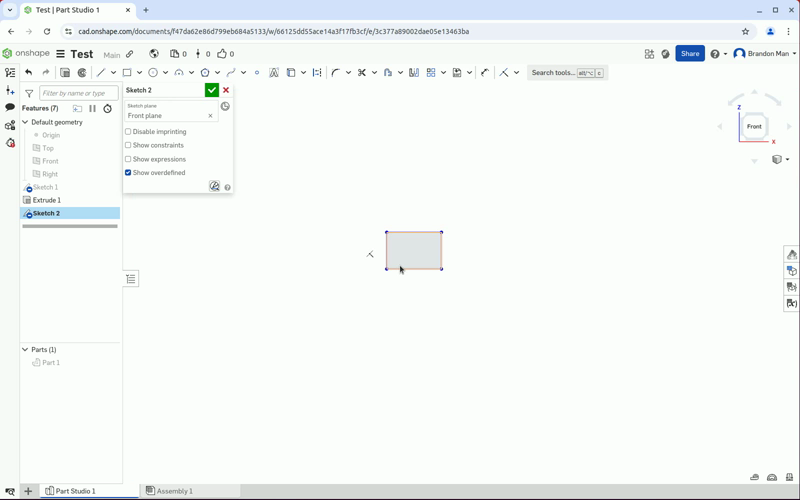
scroll(6)
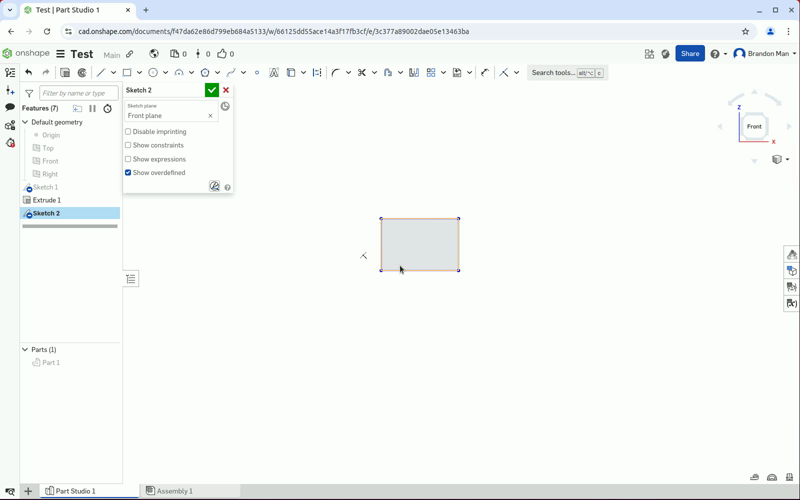
scroll(6)
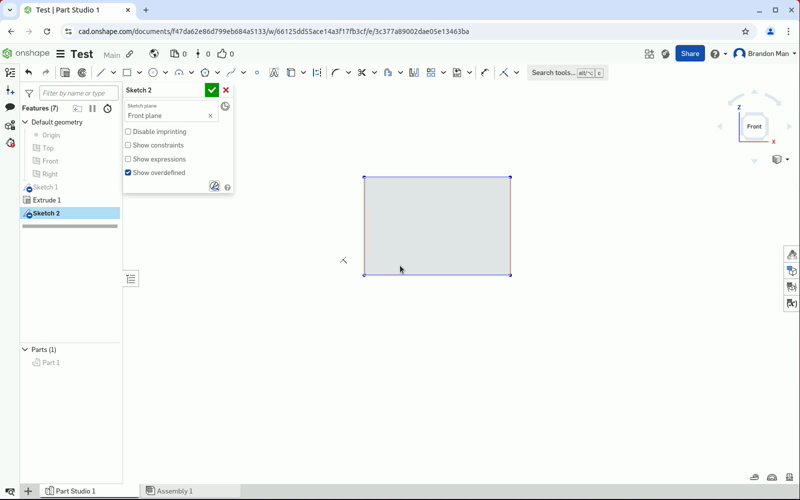
scroll(6)
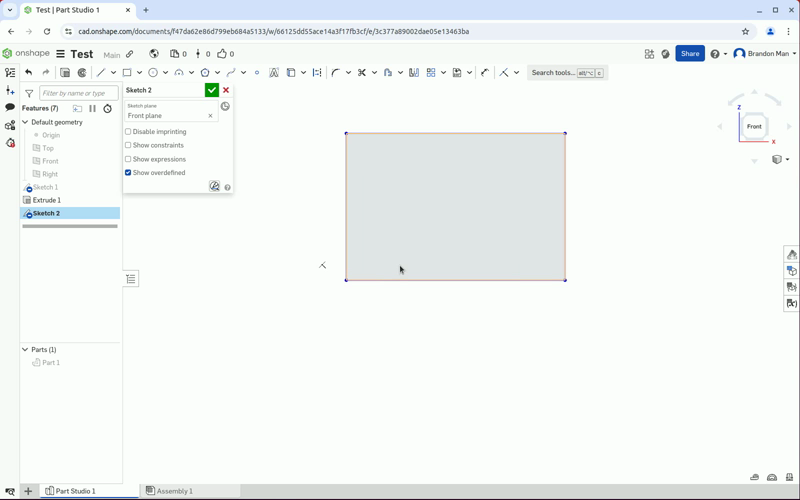
scroll(6)
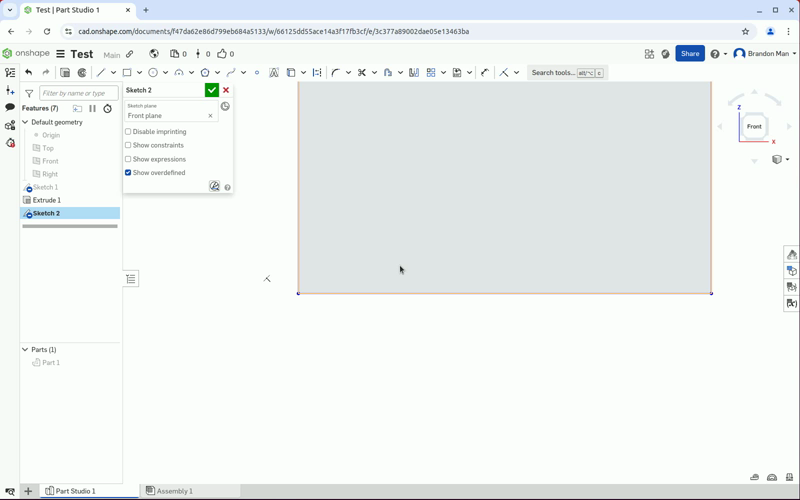
click(400, 265)
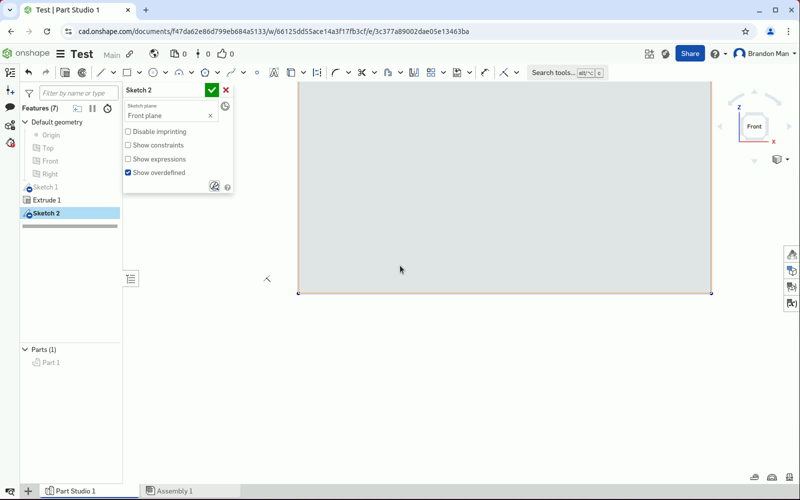
scroll(-6)
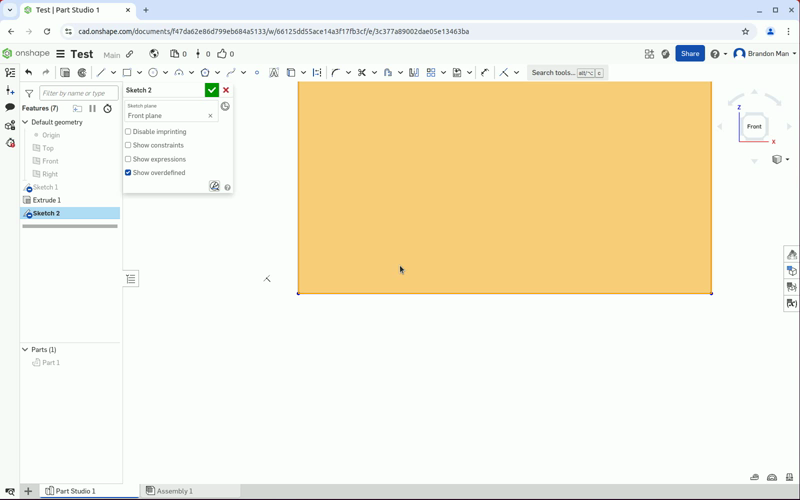
scroll(-6)
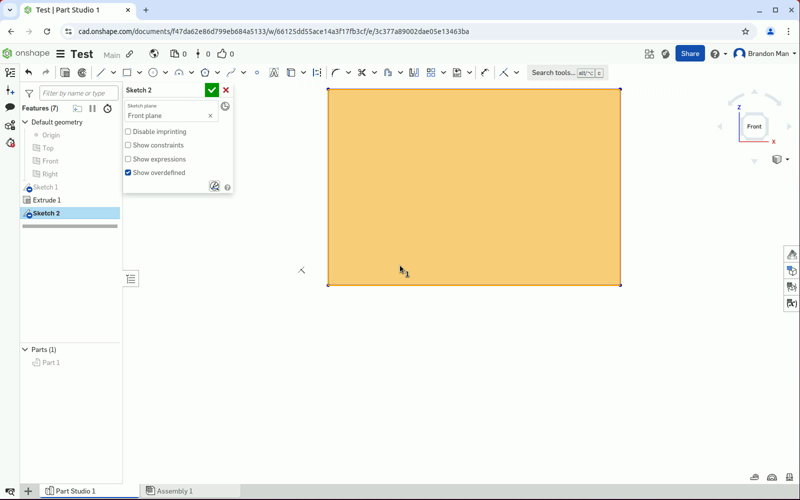
scroll(-6)
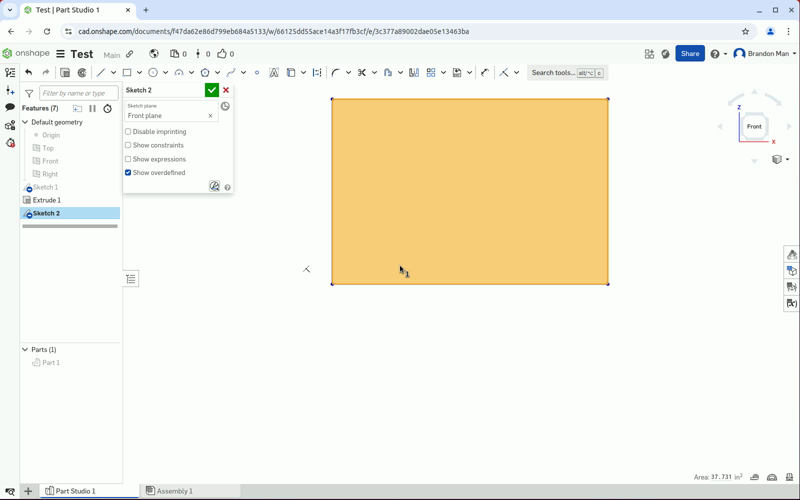
scroll(-6)
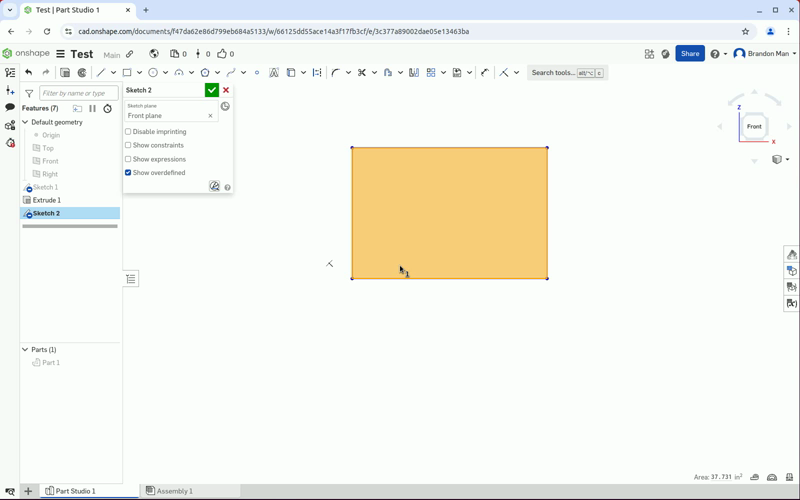
scroll(-6)
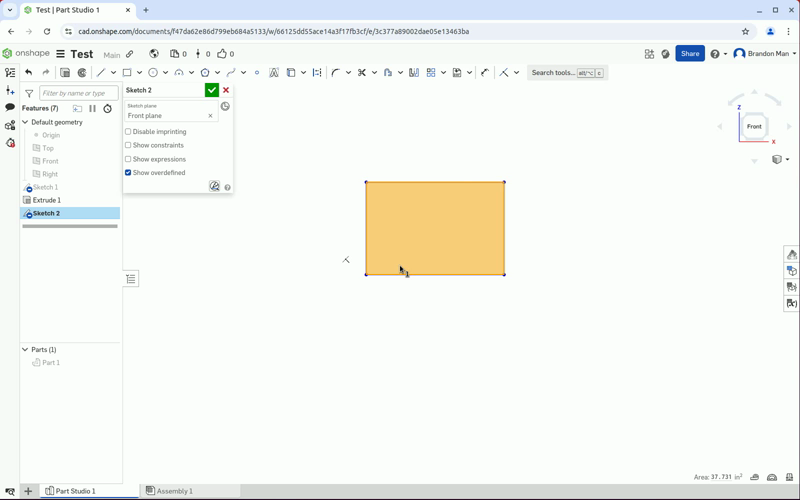
scroll(-6)
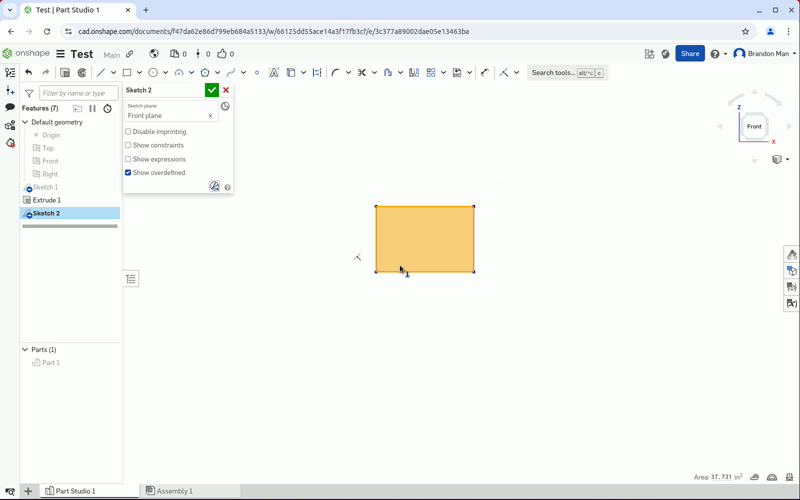
scroll(-6)
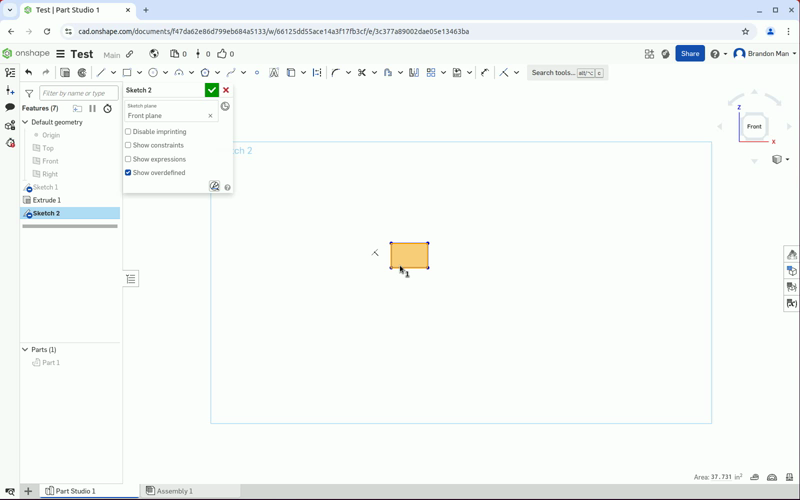
mouse_move(73, 352)
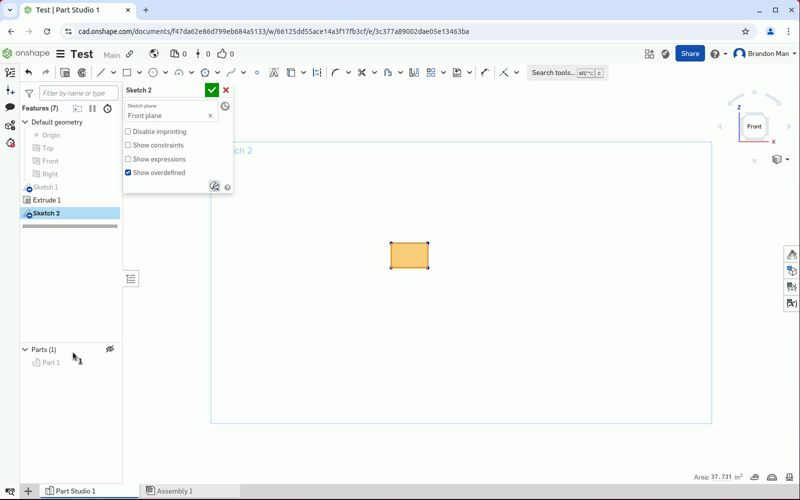
key(shift+y)
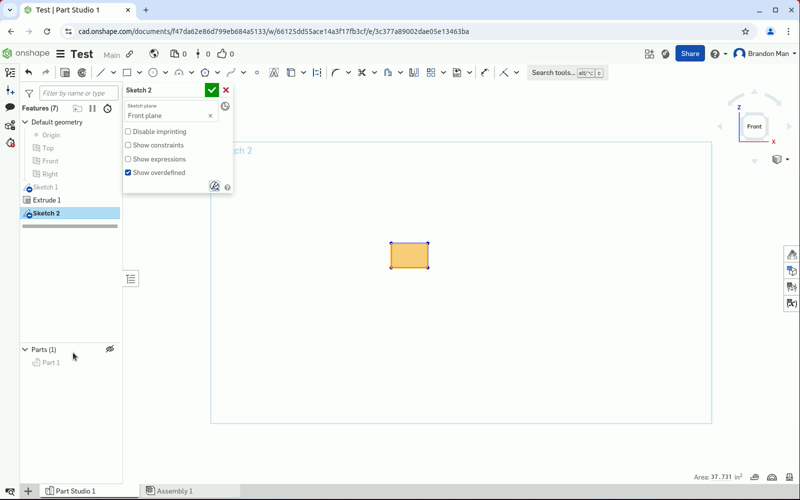
key(shift+e)
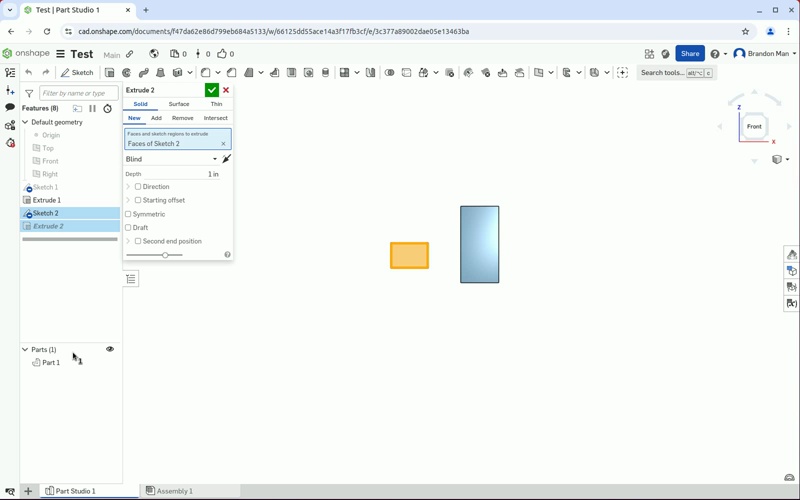
mouse_move(143, 106)
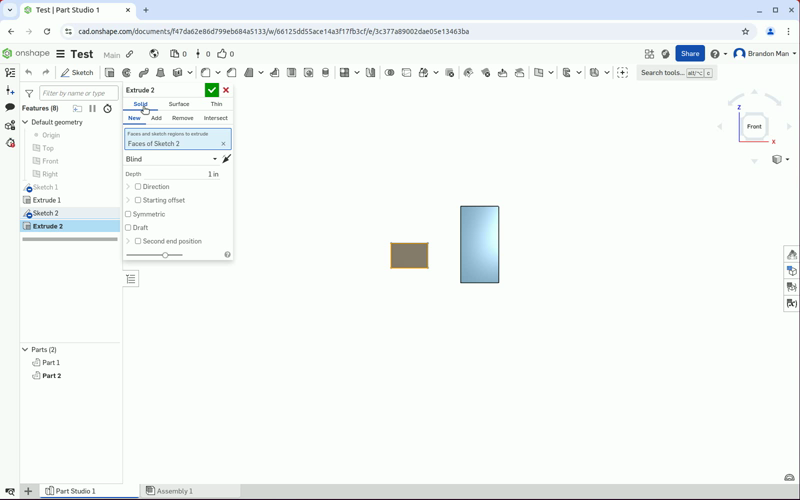
click(143, 106)
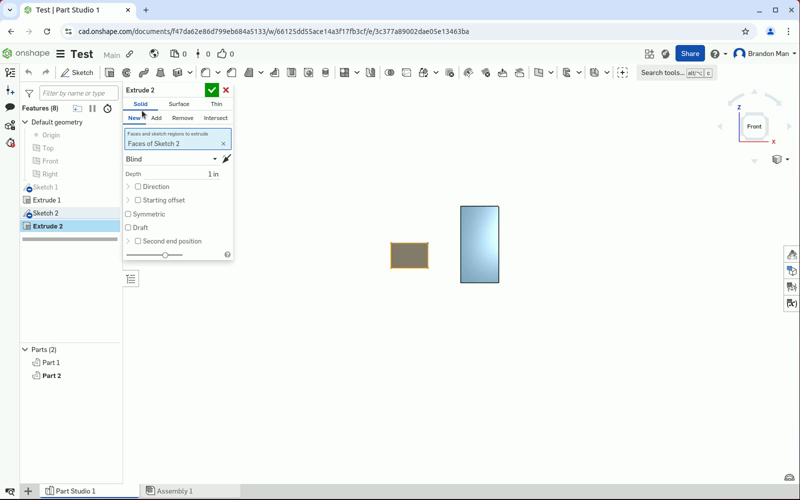
mouse_move(137, 120)
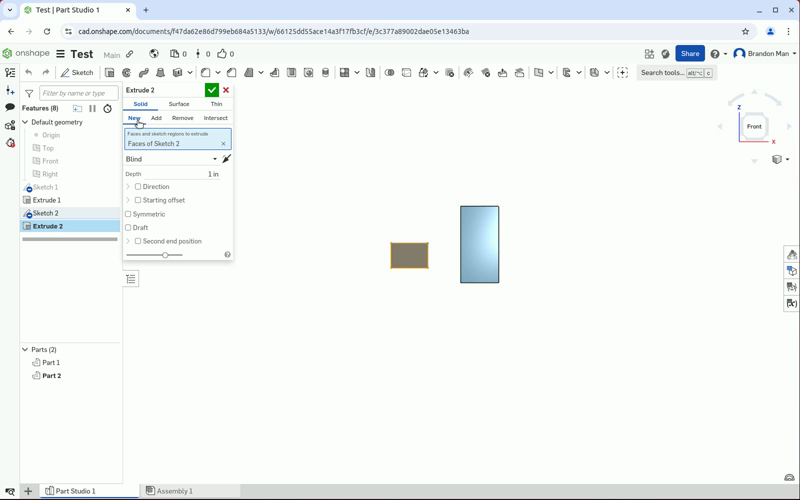
click(137, 120)
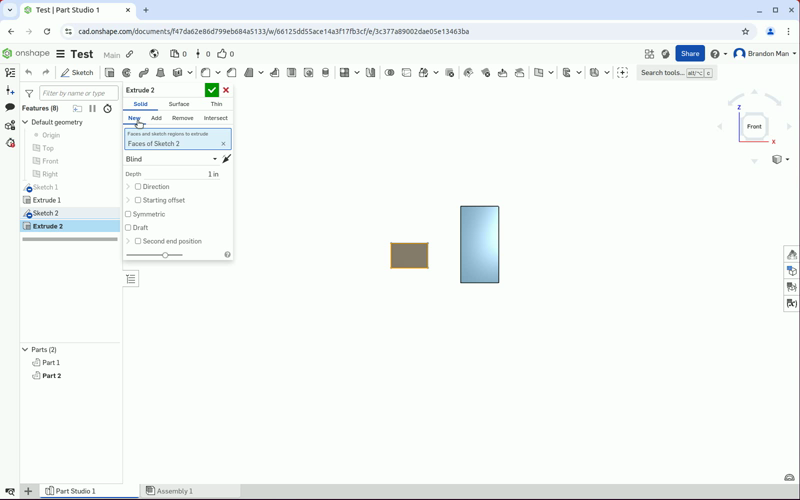
key(tab, 4)
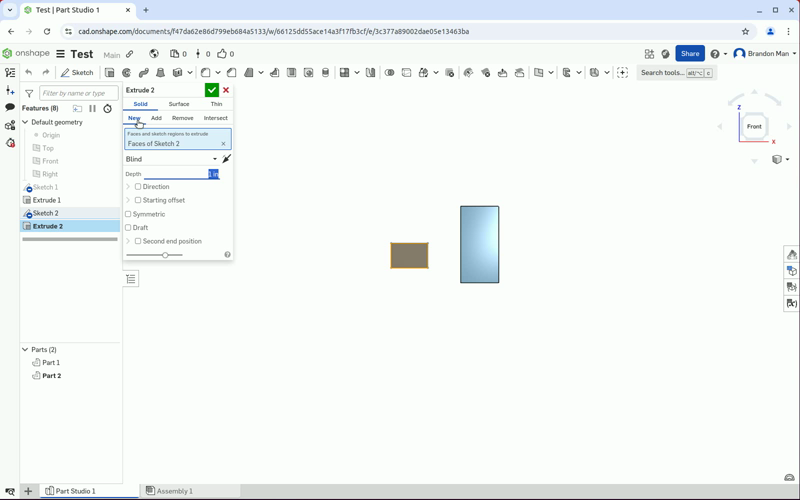
text(1.685)
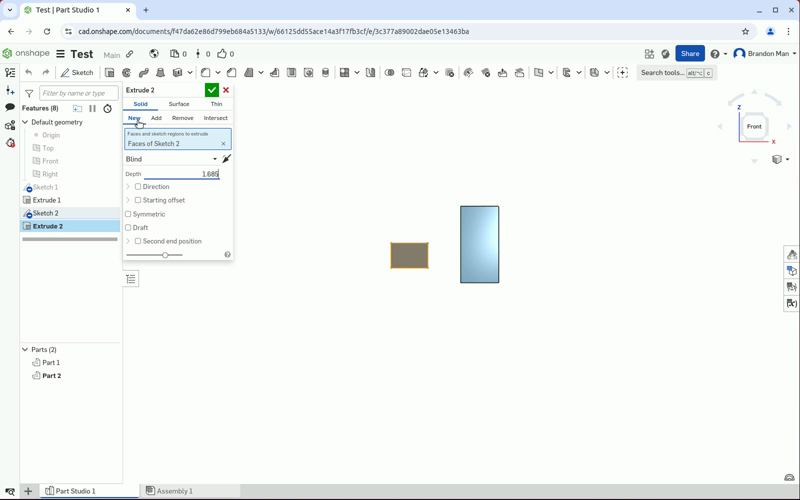
key(enter)
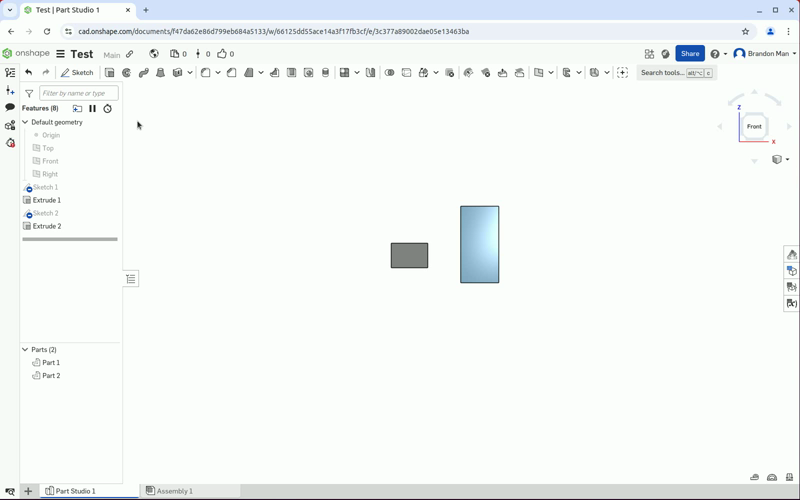
key(shift+h)
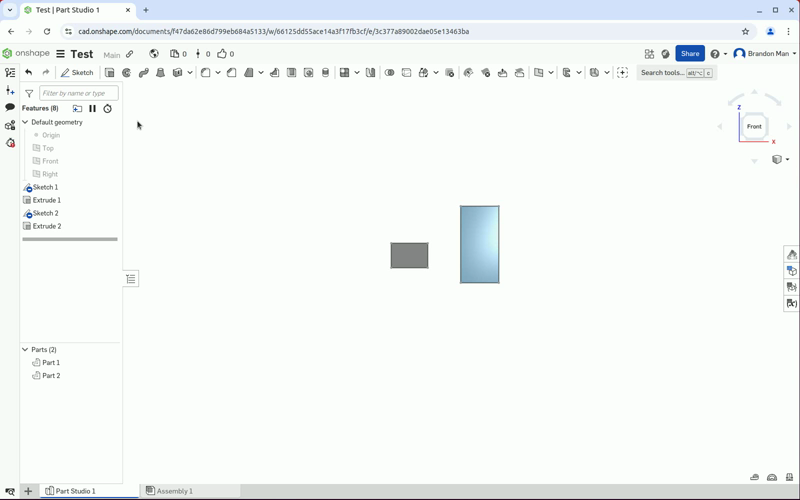
key(shift+h)
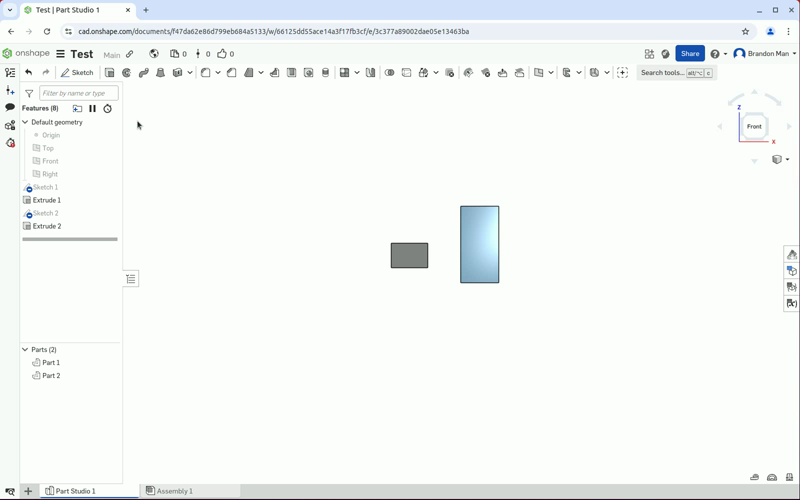
mouse_move(73, 189)
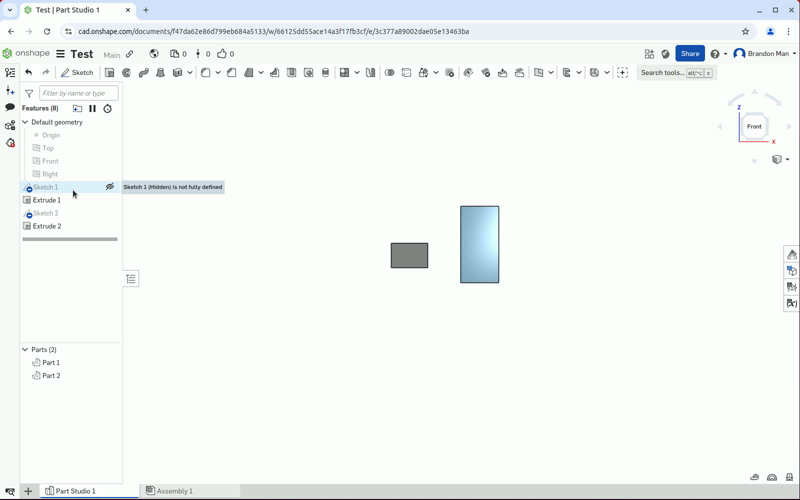
click(73, 189)
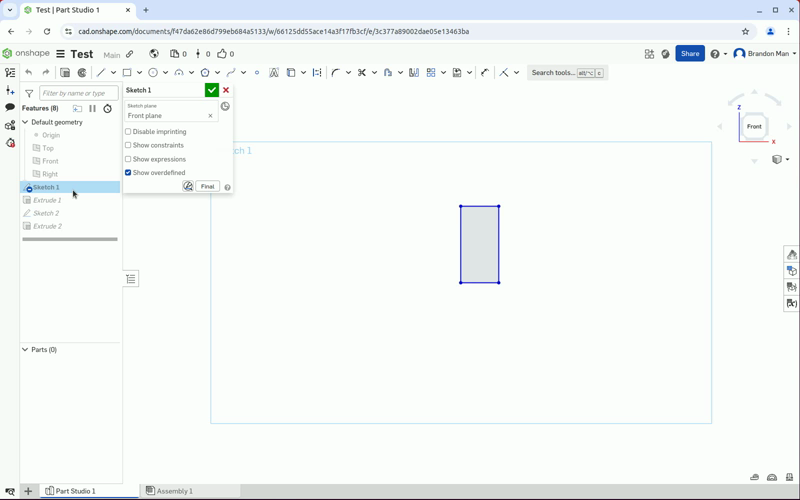
mouse_move(229, 92)
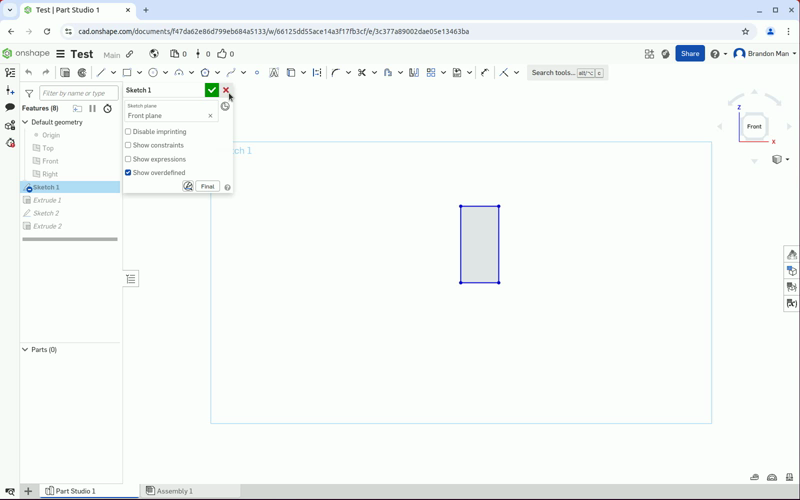
click(229, 92)
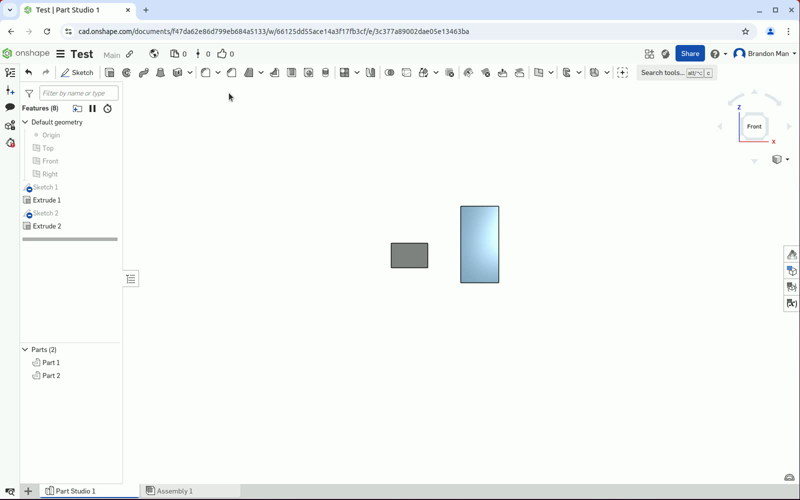
mouse_move(541, 75)
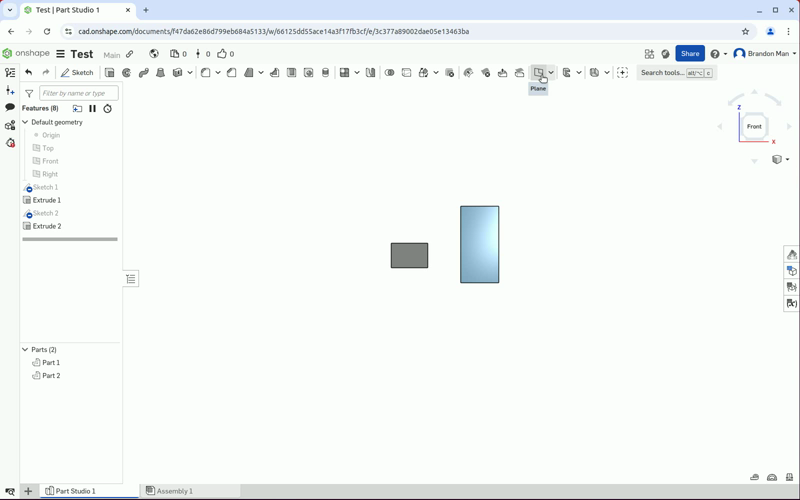
click(541, 75)
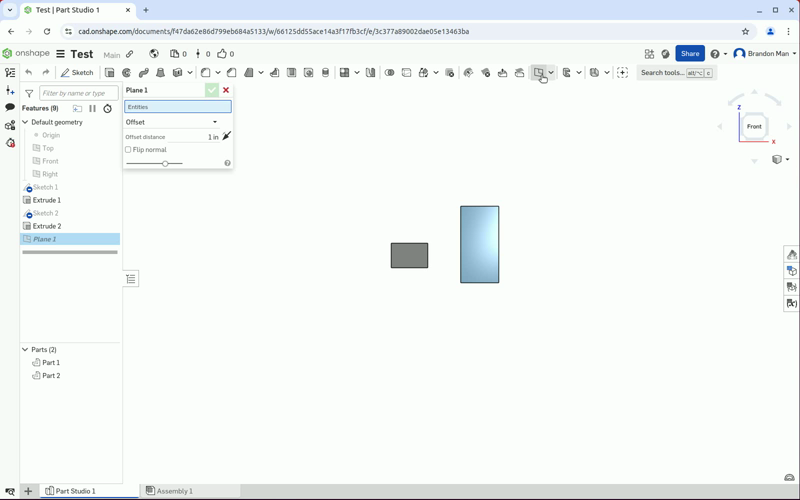
mouse_move(73, 163)
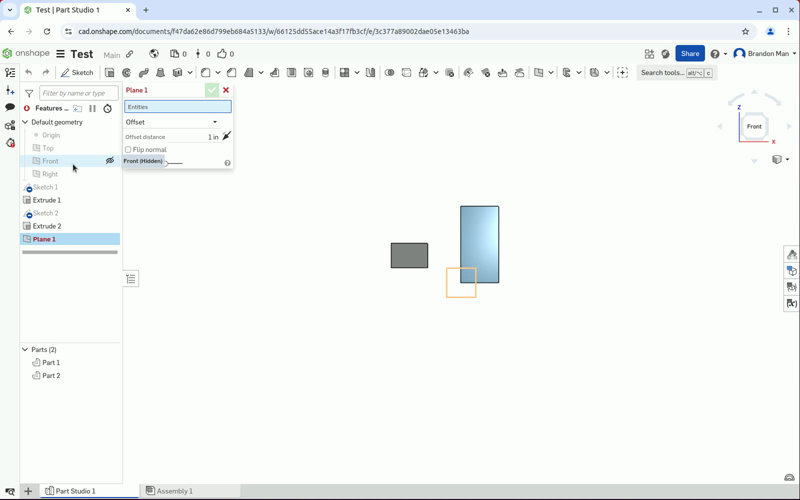
click(73, 163)
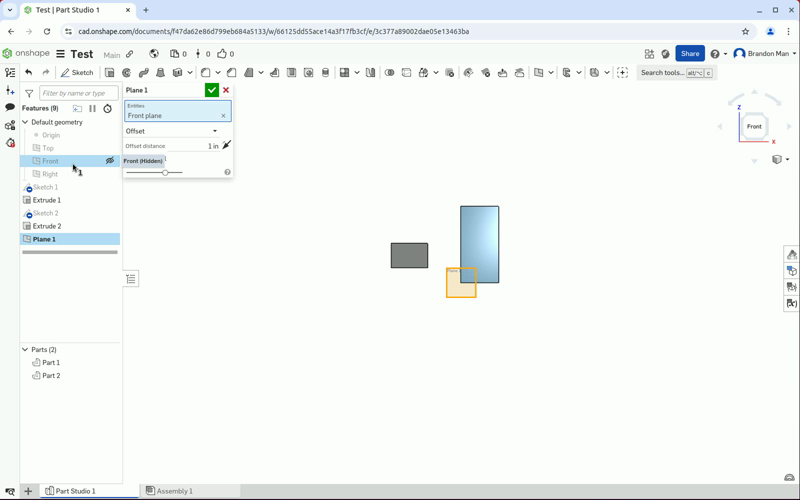
key(tab, 2)
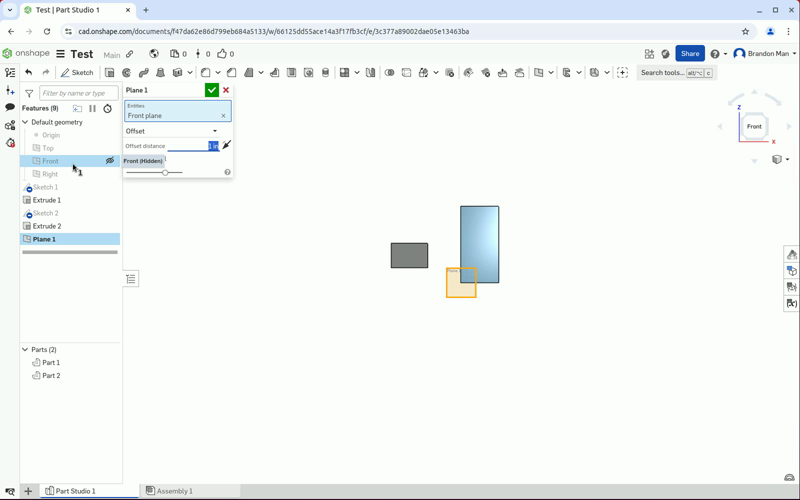
text(1.695)
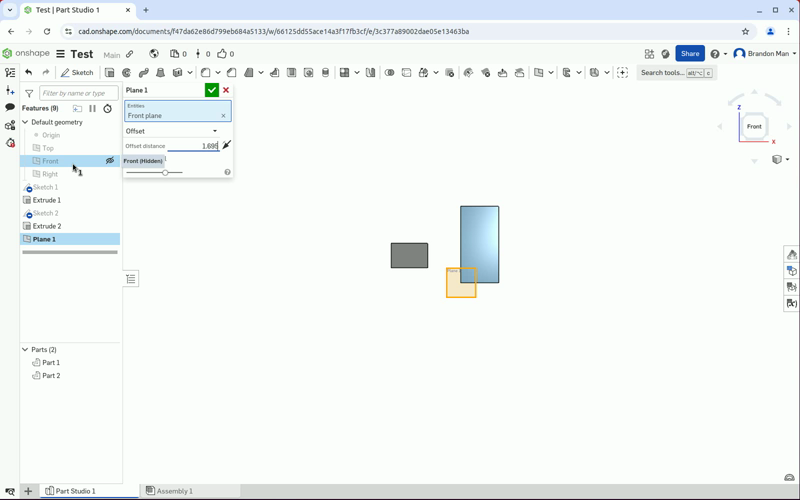
key(enter, 2)
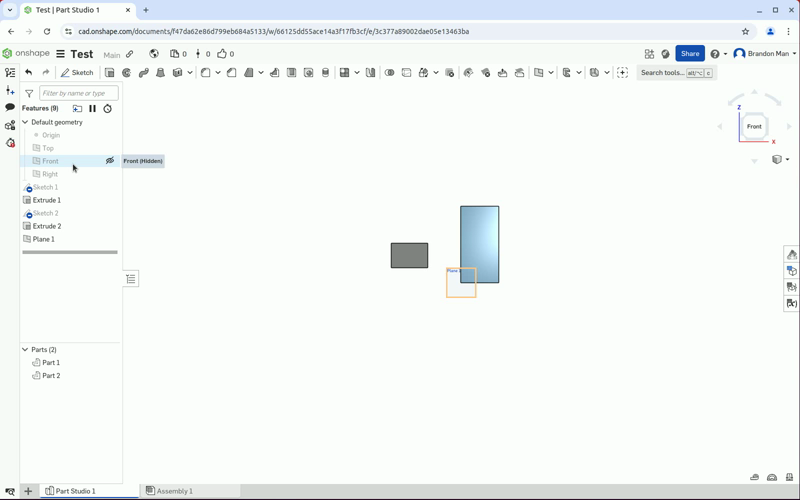
key(shift+s)
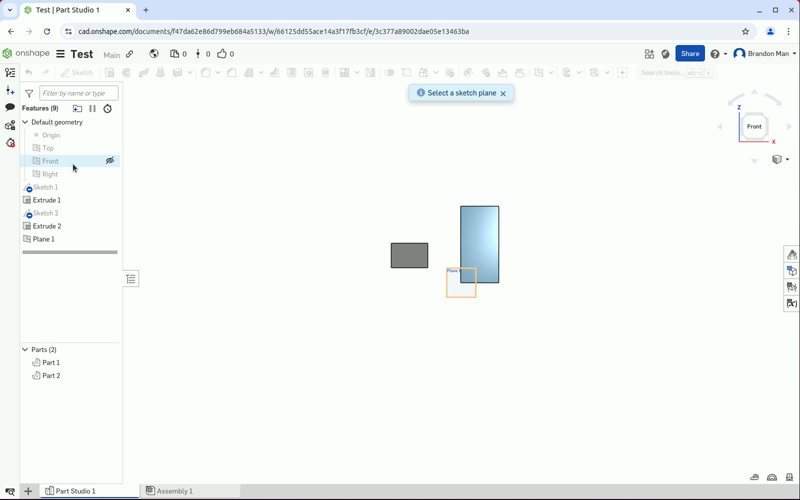
mouse_move(73, 241)
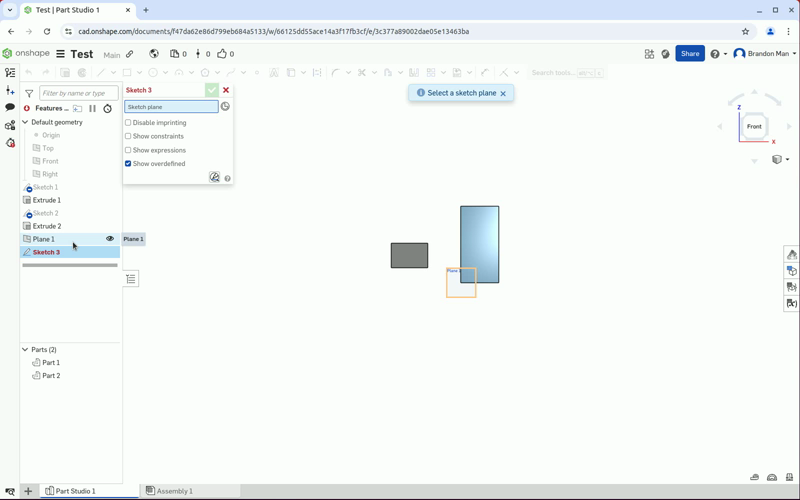
click(73, 241)
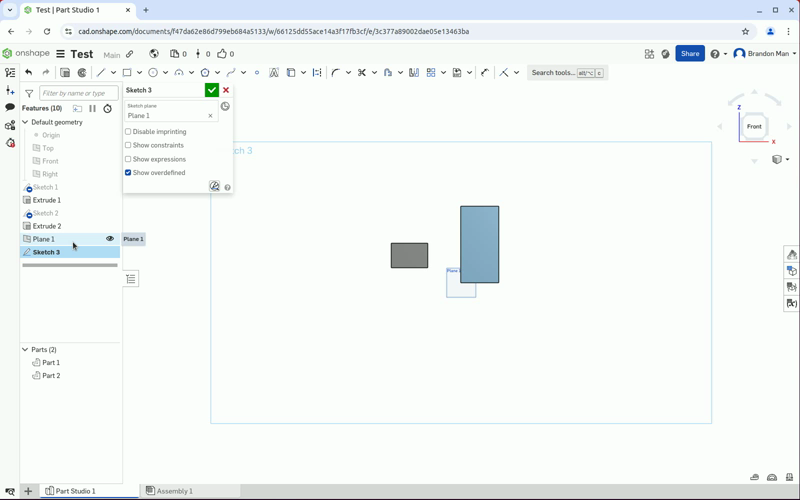
mouse_move(73, 352)
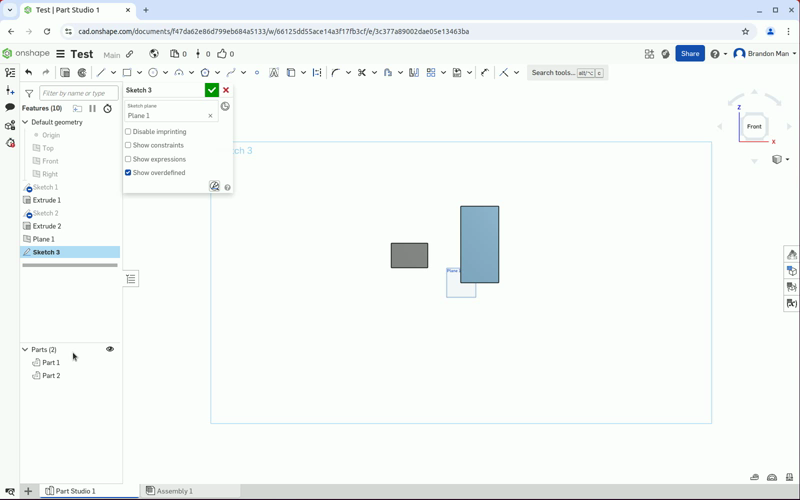
key(y)
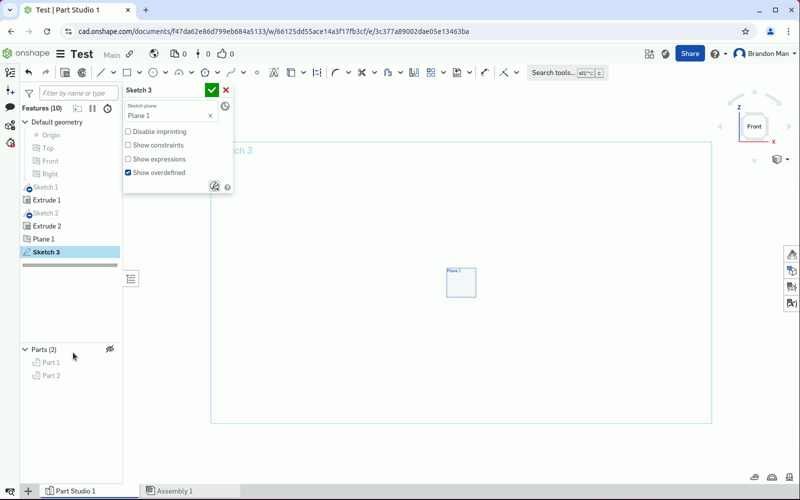
key(l)
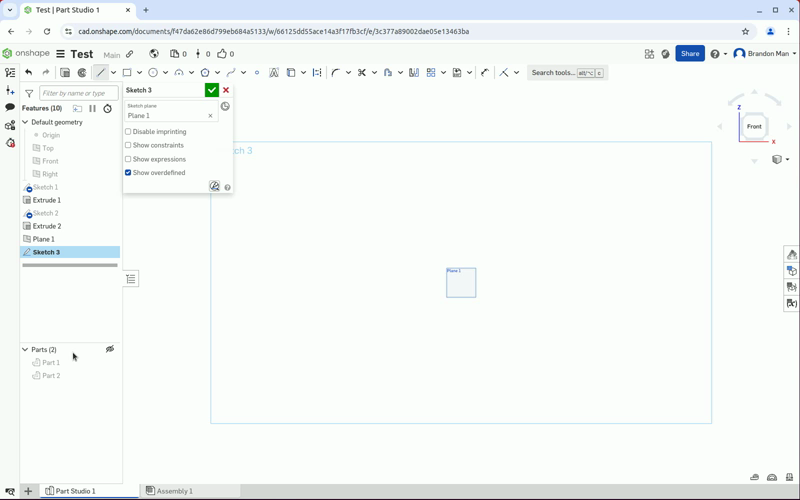
key_down(shift)
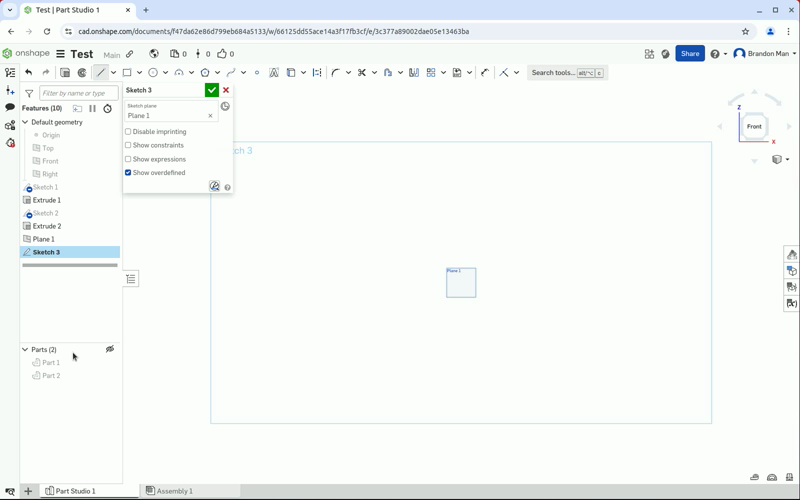
mouse_move(348, 297)
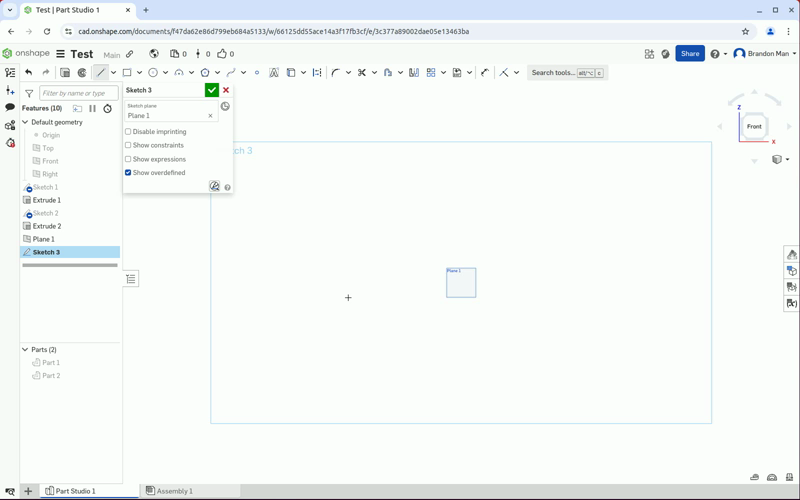
click(348, 297)
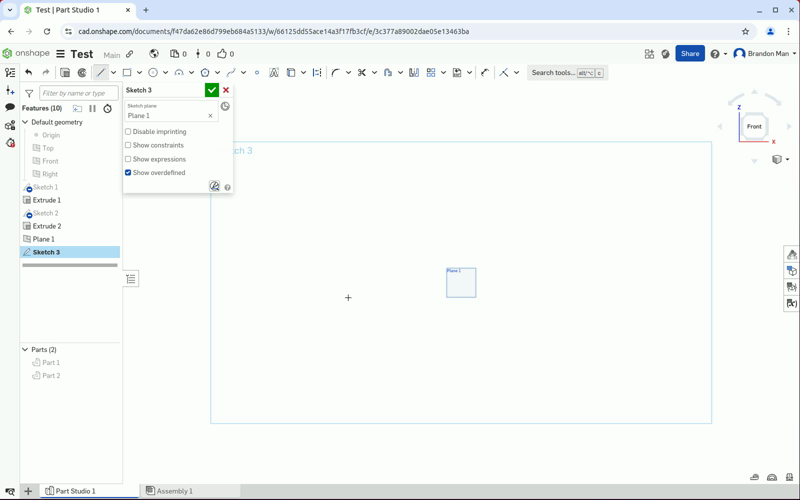
key_up(shift)
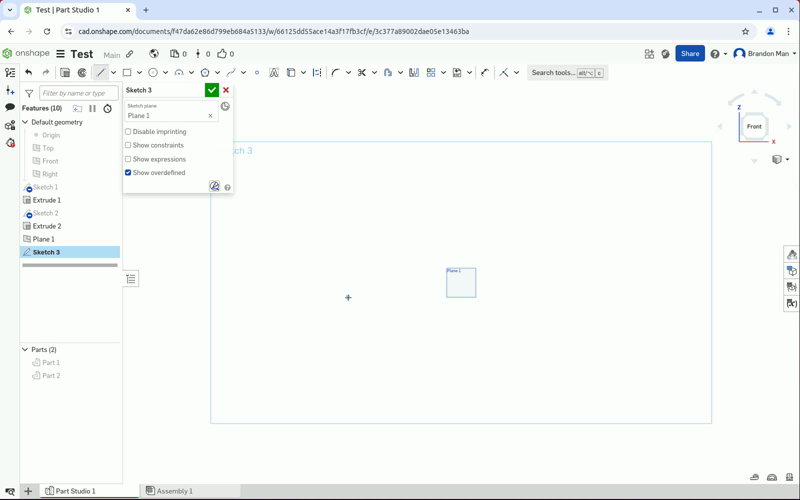
key_down(shift)
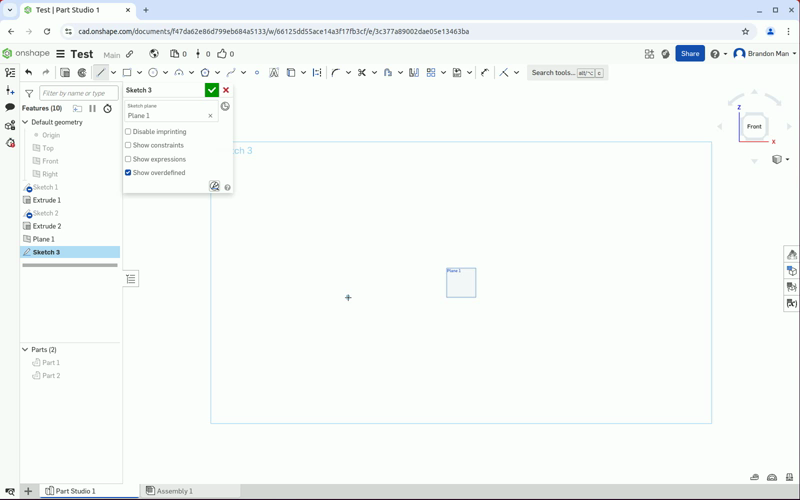
mouse_move(378, 297)
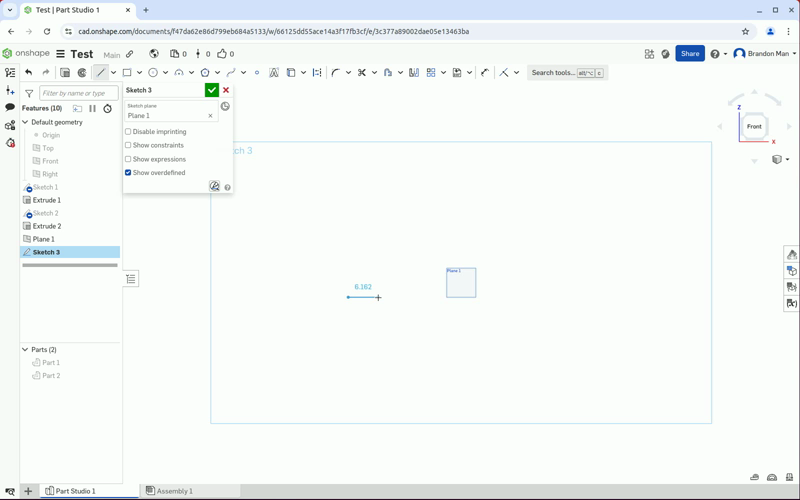
mouse_move(387, 297)
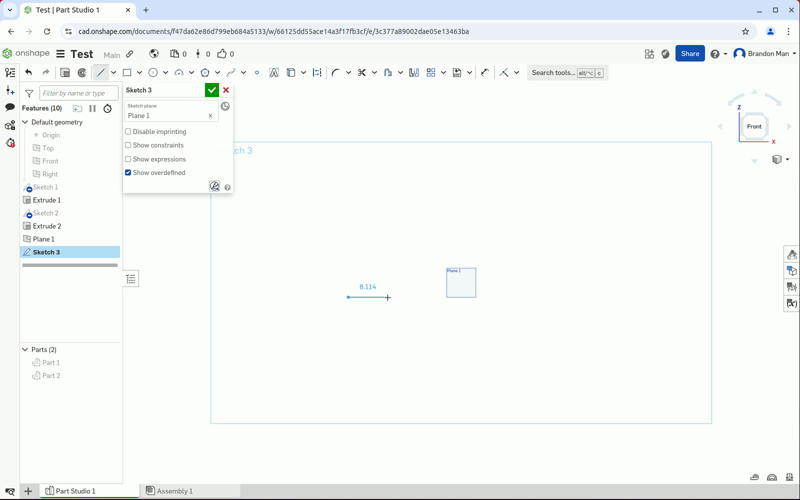
click(387, 297)
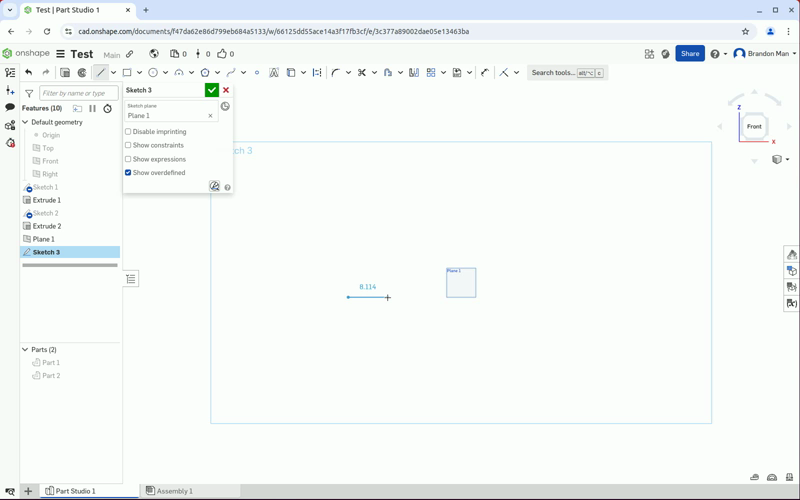
key_up(shift)
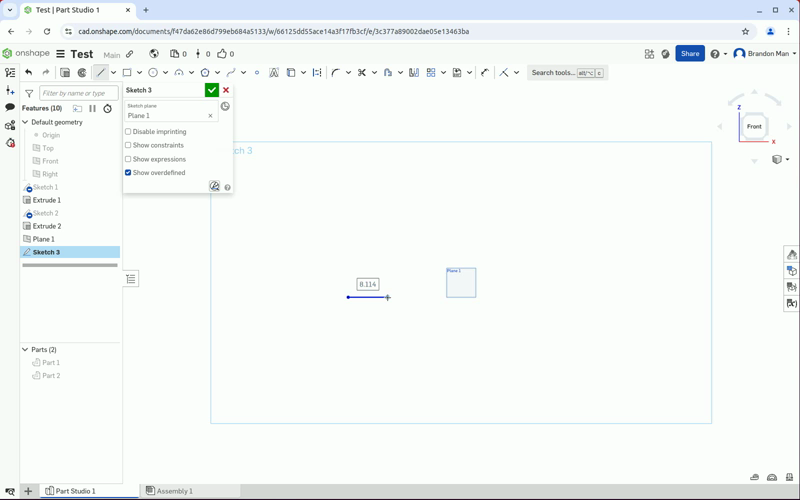
key_down(shift)
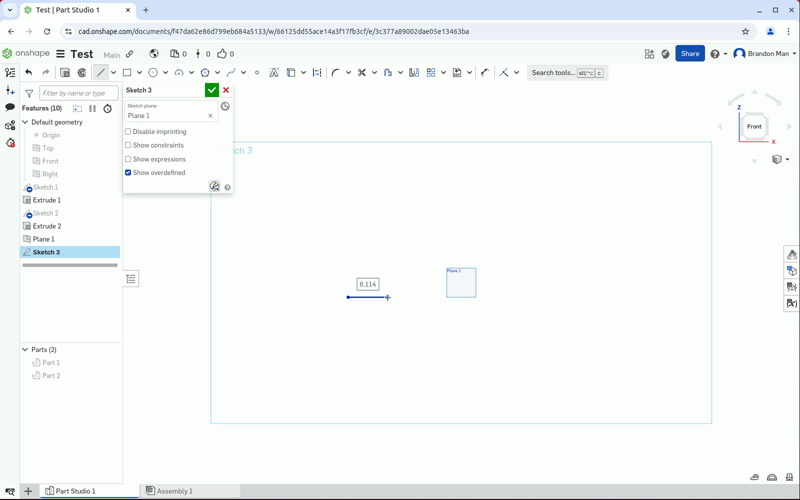
mouse_move(417, 297)
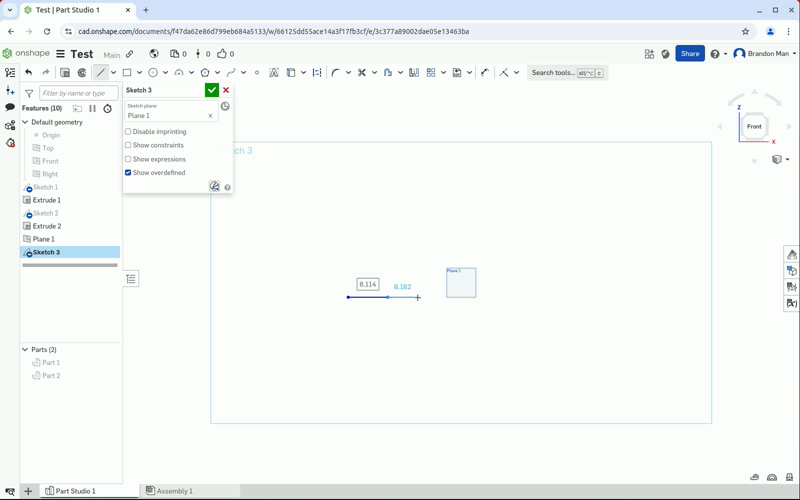
mouse_move(387, 276)
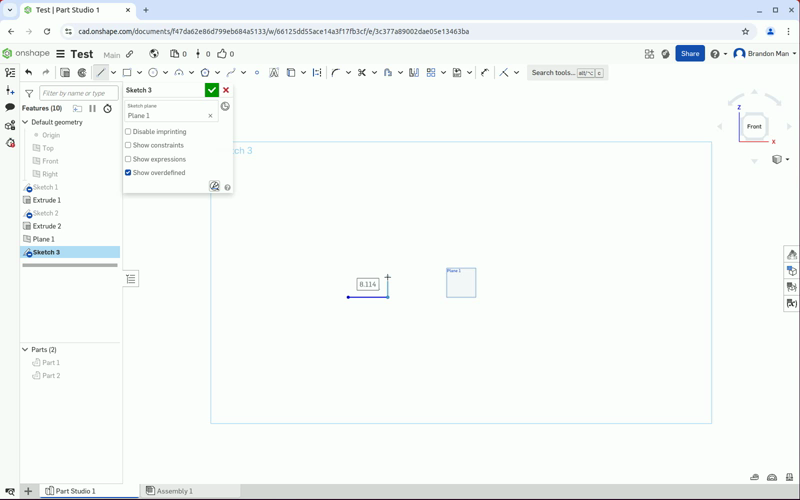
click(387, 276)
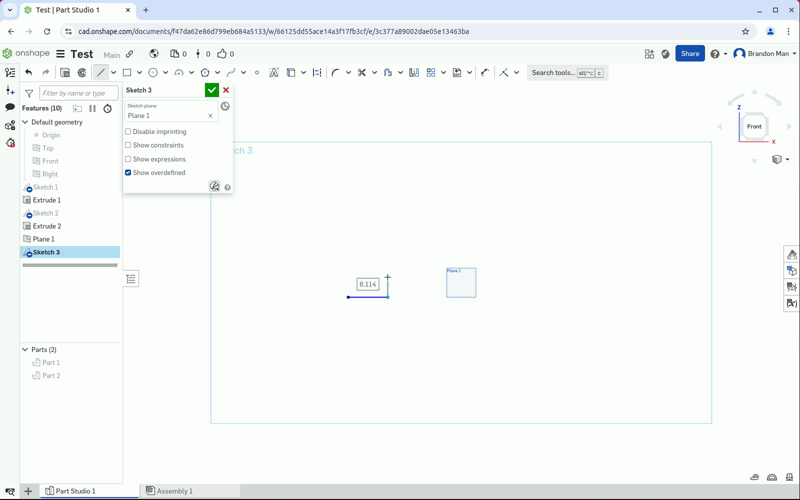
key_up(shift)
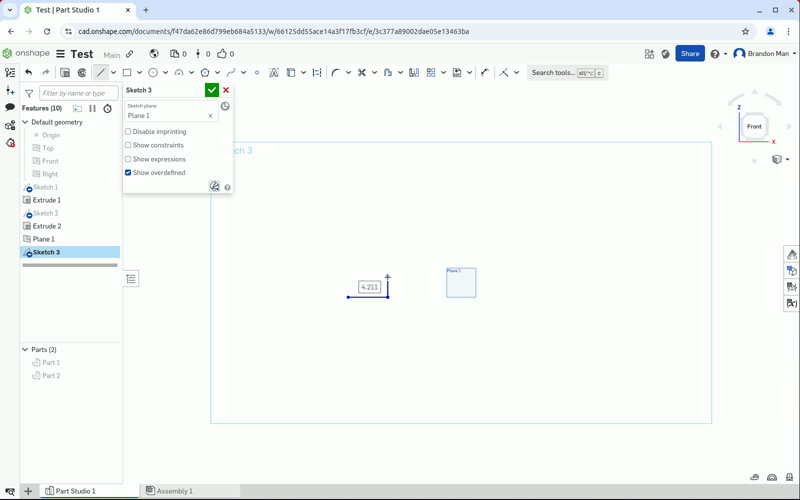
key_down(shift)
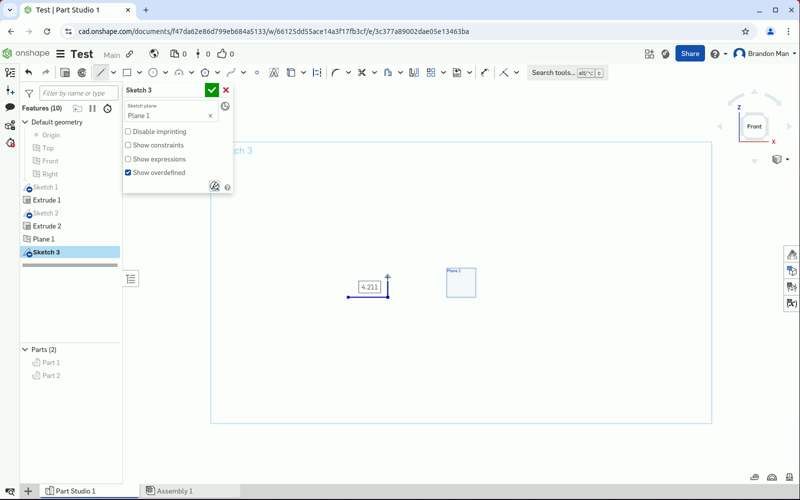
mouse_move(417, 276)
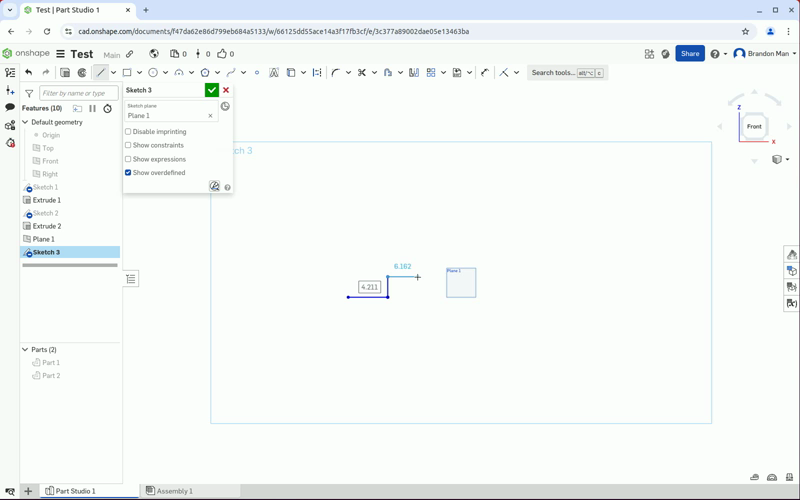
mouse_move(348, 276)
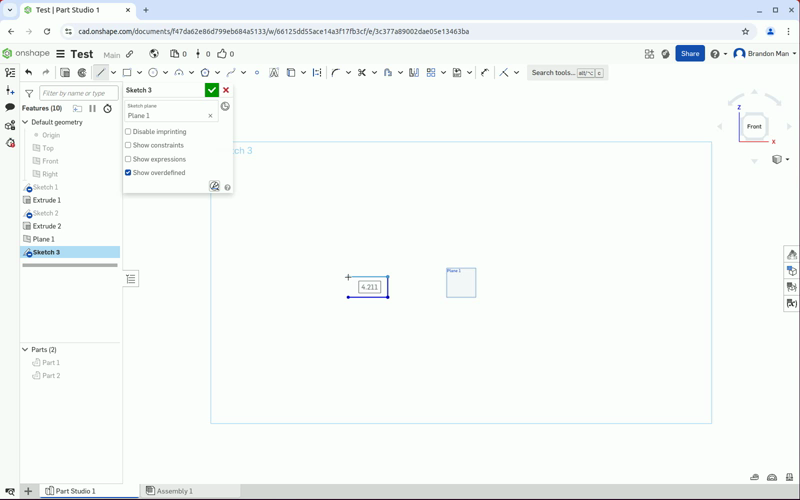
click(348, 276)
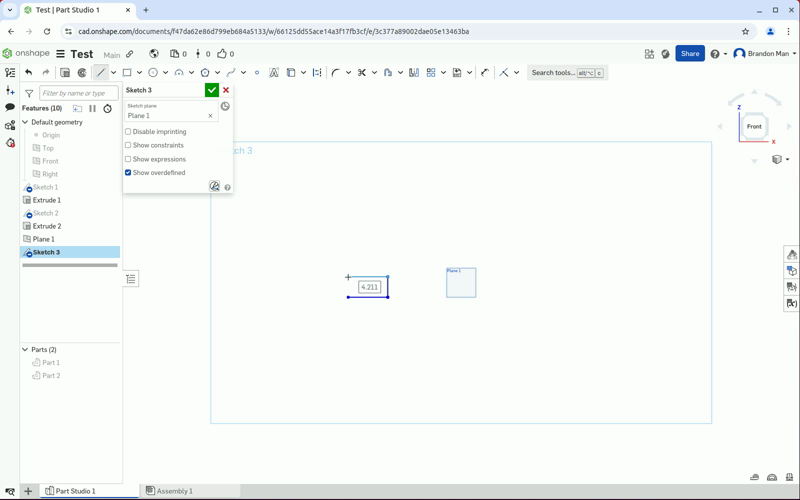
key_up(shift)
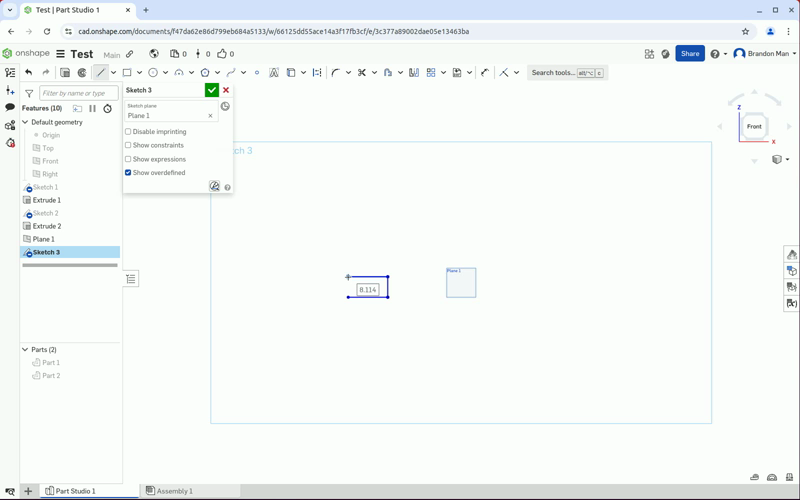
mouse_move(378, 276)
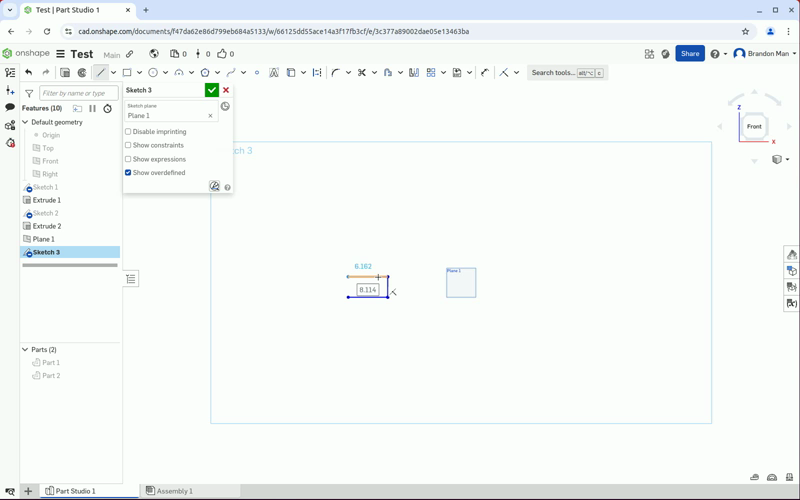
key_down(shift)
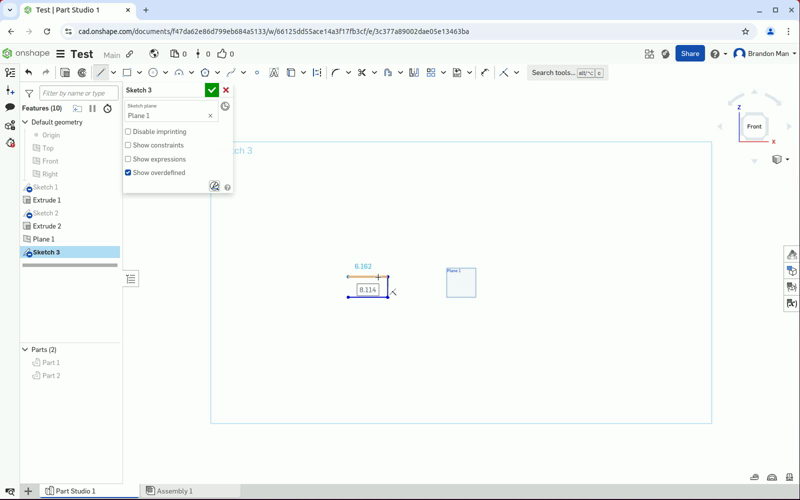
mouse_move(348, 297)
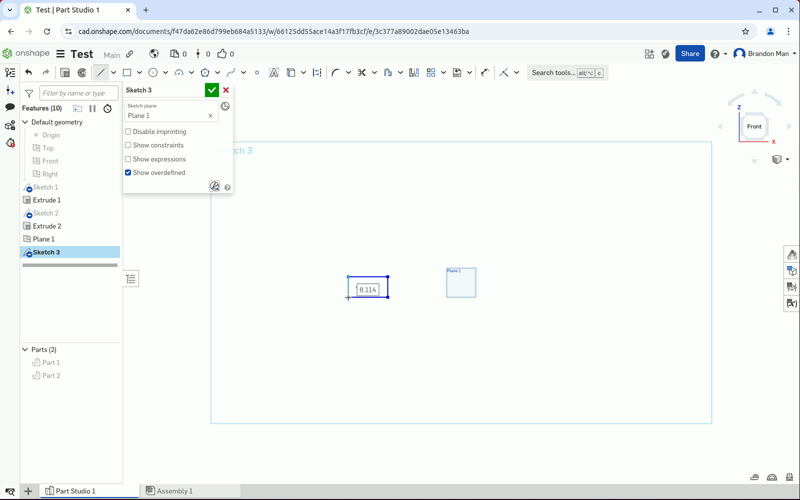
key_up(shift)
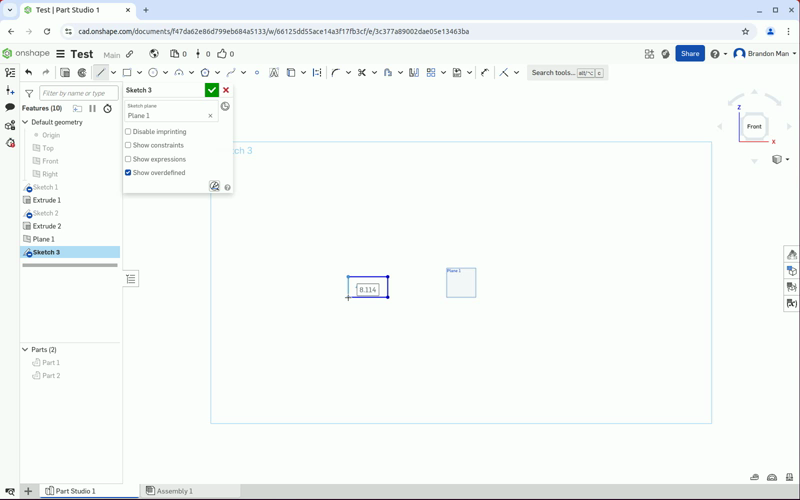
click(348, 297)
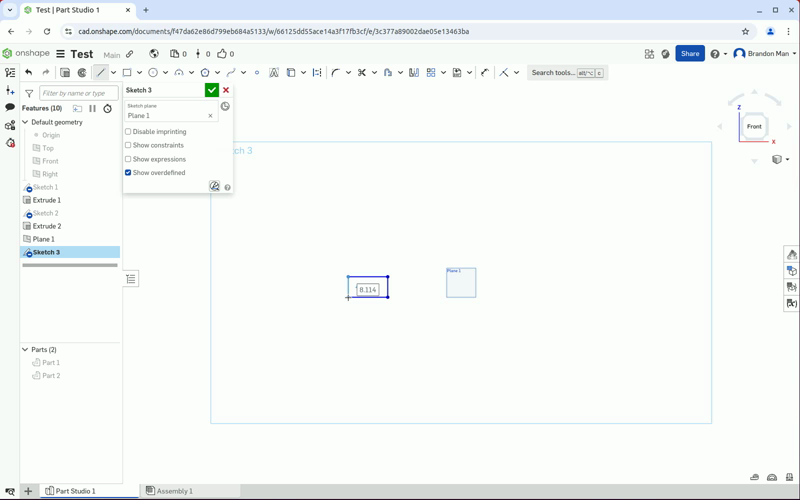
key(esc)
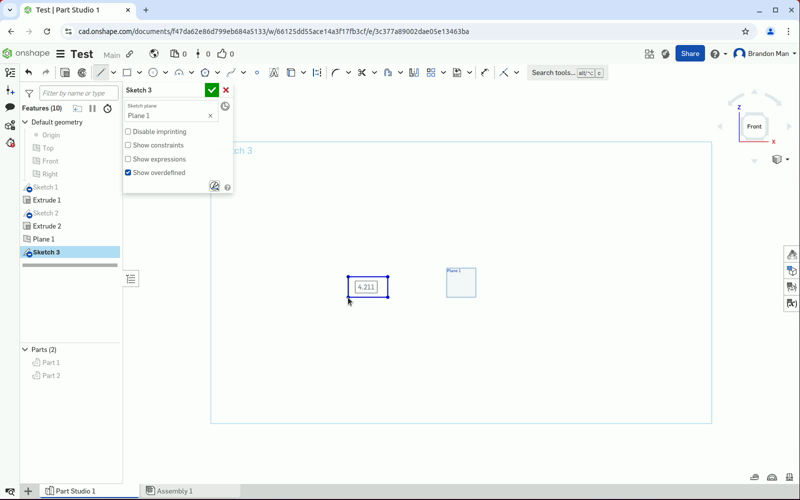
mouse_move(354, 277)
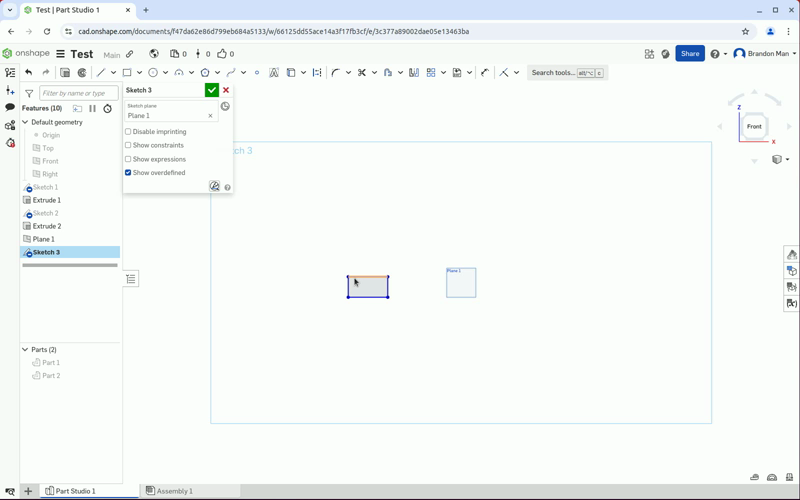
scroll(6)
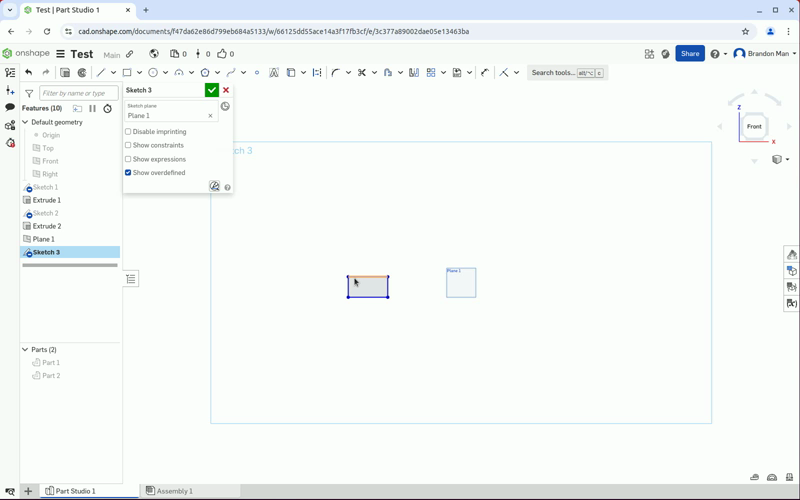
scroll(6)
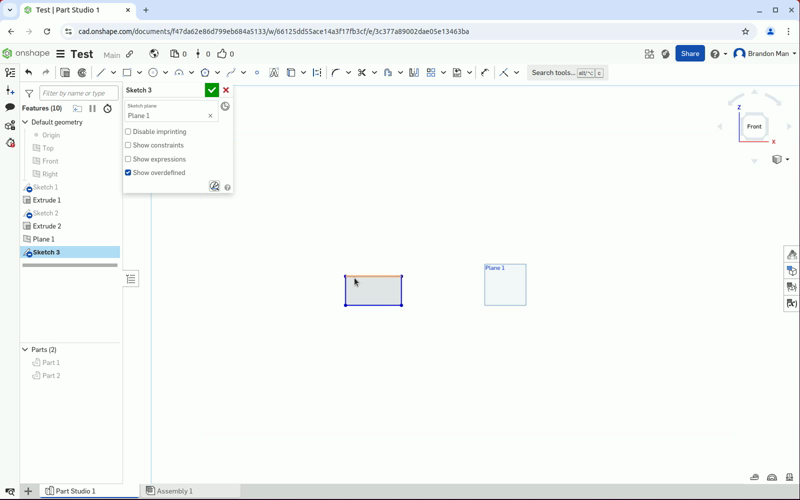
scroll(6)
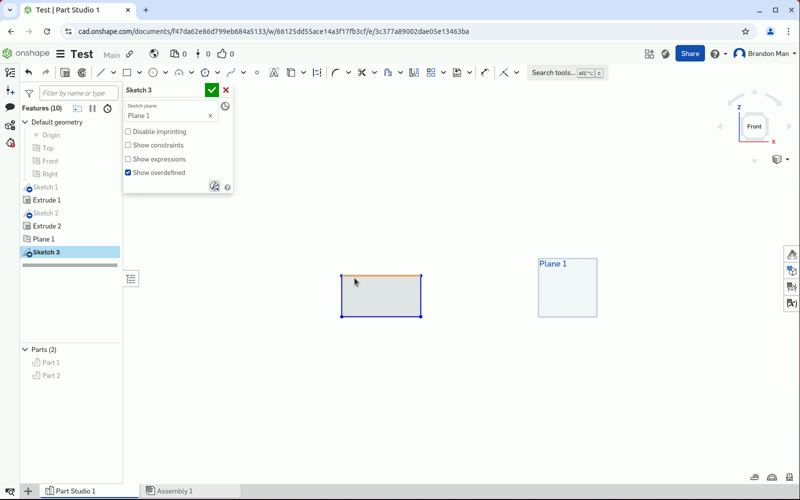
scroll(6)
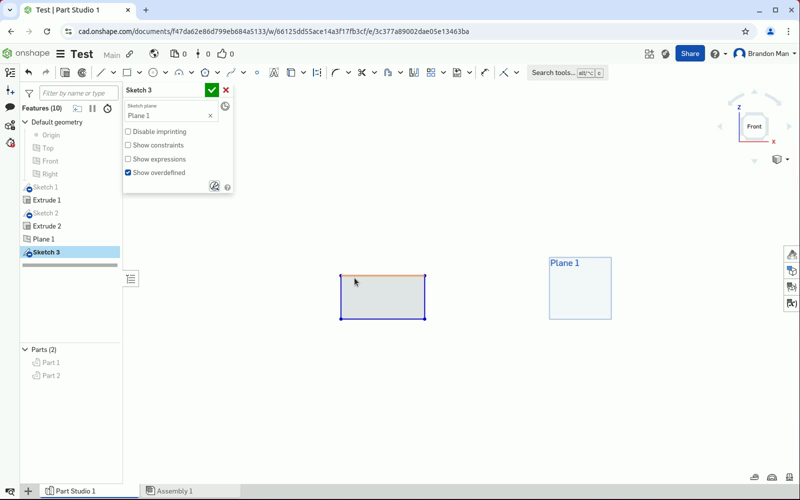
scroll(6)
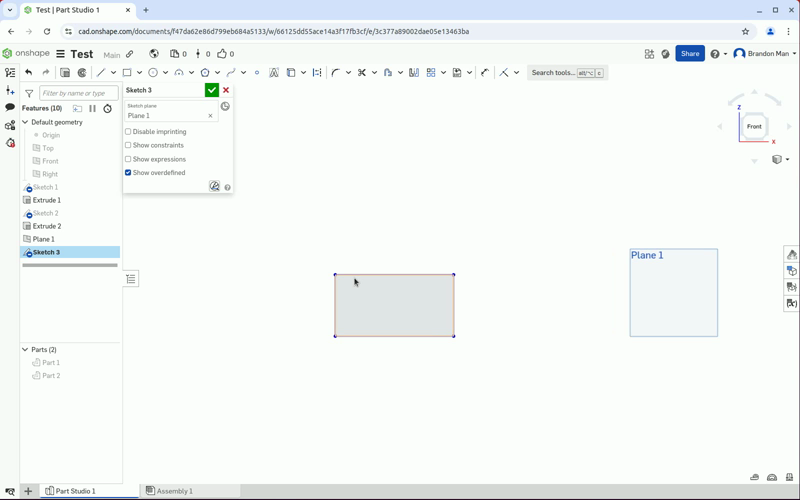
scroll(6)
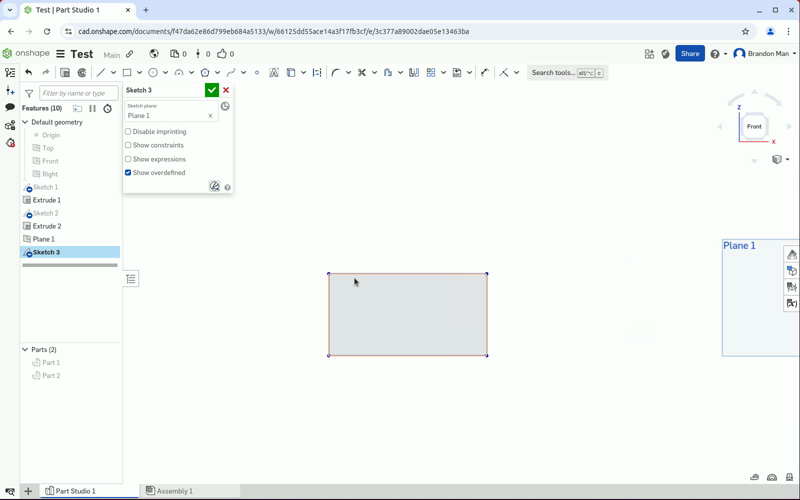
scroll(6)
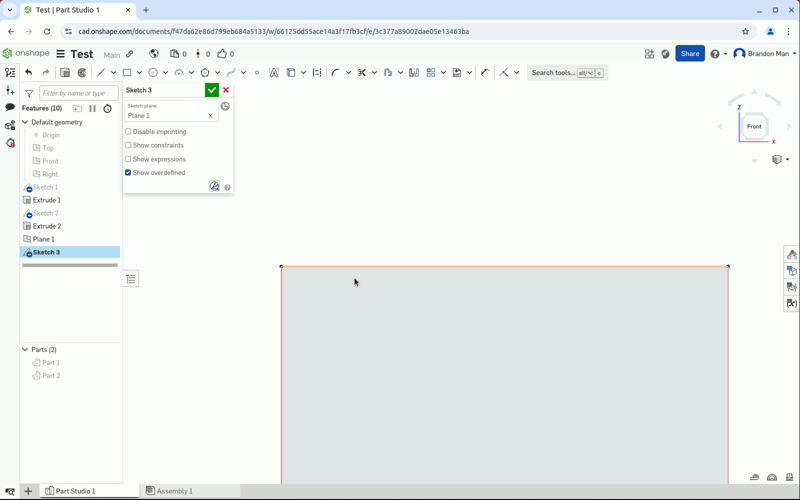
click(354, 277)
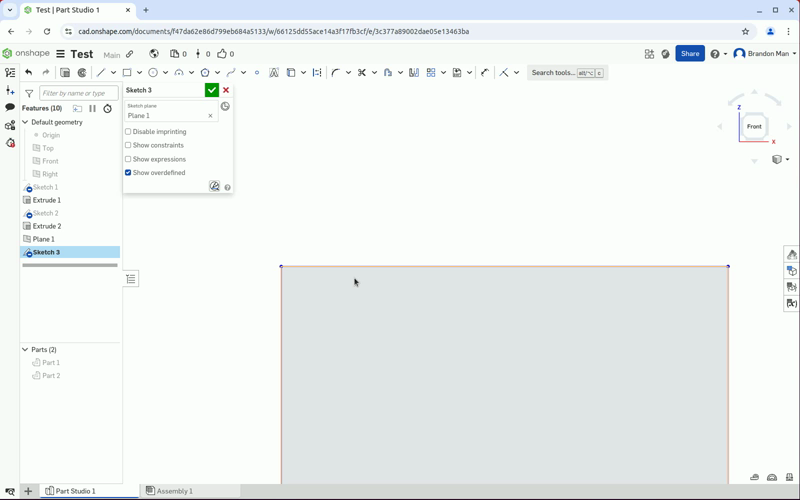
scroll(-6)
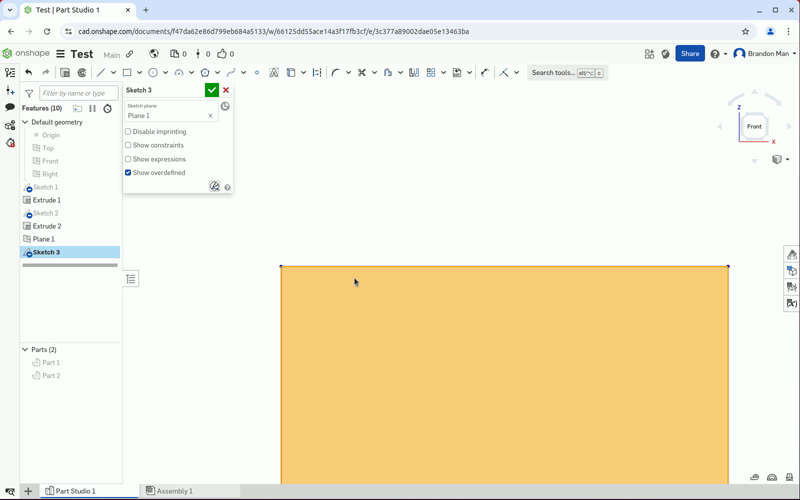
scroll(-6)
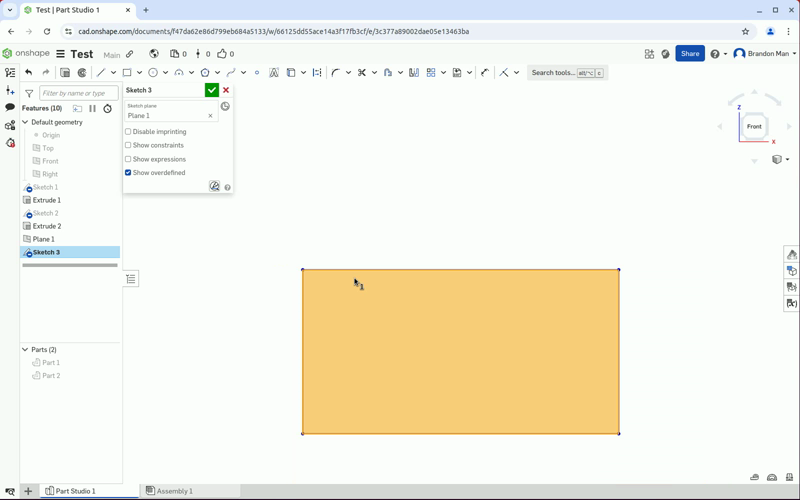
scroll(-6)
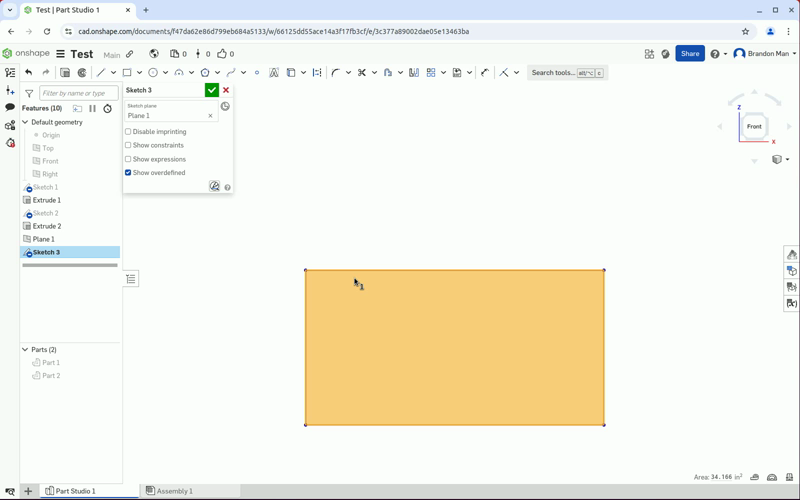
scroll(-6)
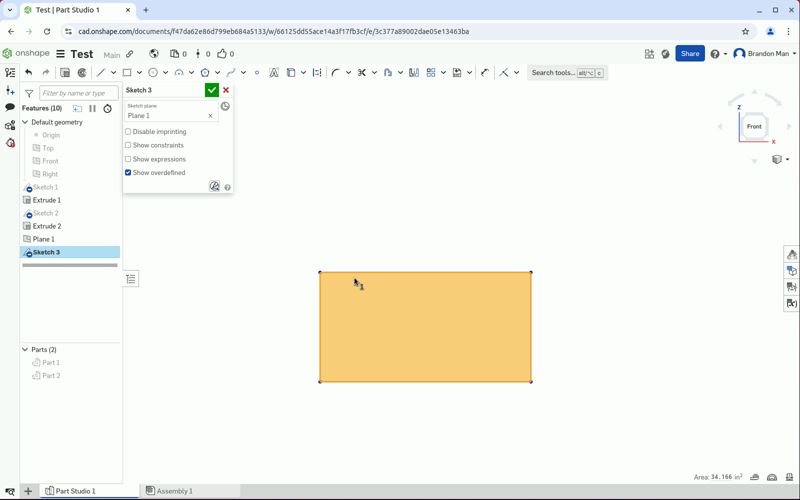
scroll(-6)
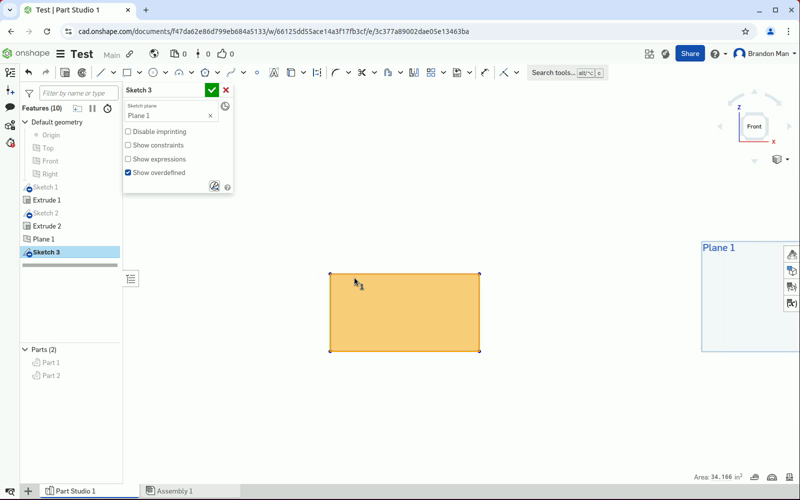
scroll(-6)
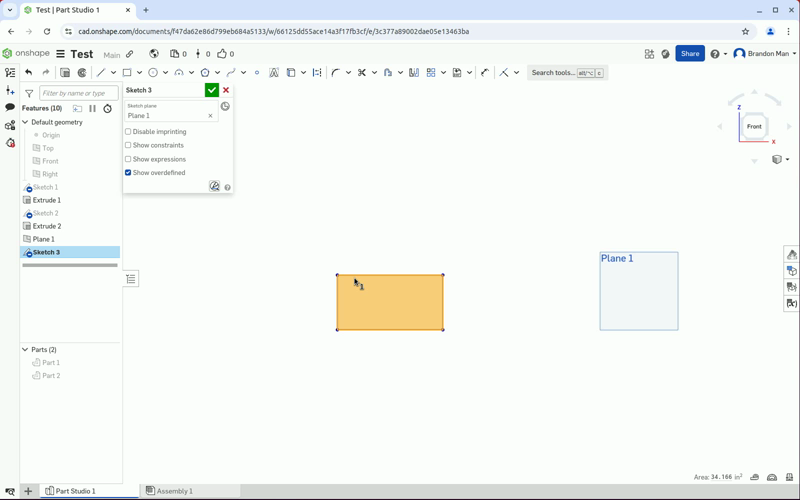
scroll(-6)
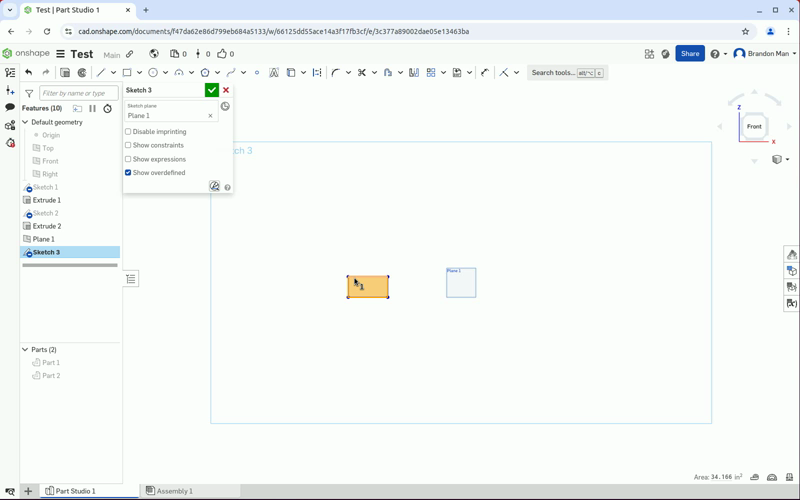
mouse_move(73, 352)
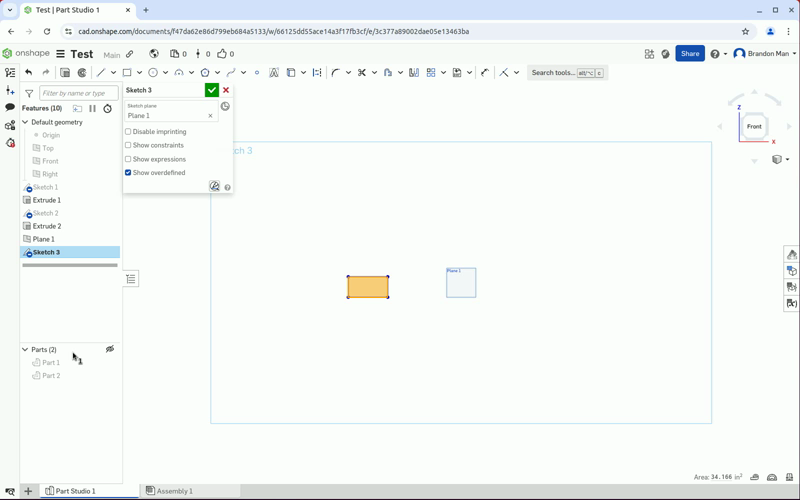
key(shift+y)
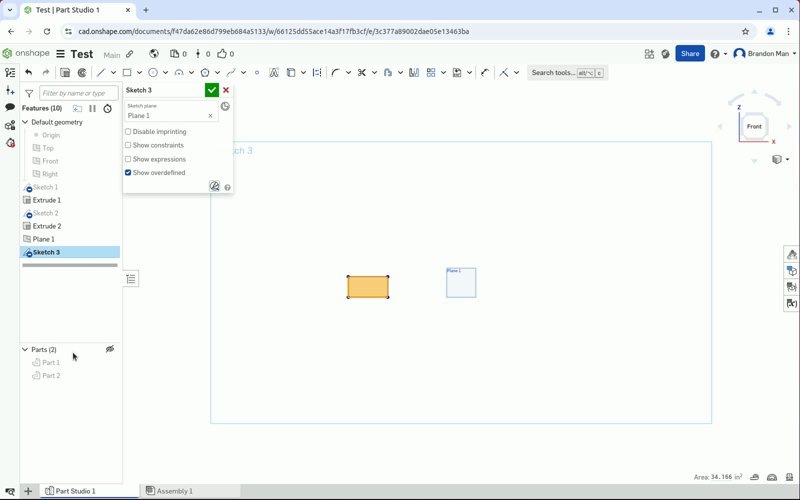
key(shift+e)
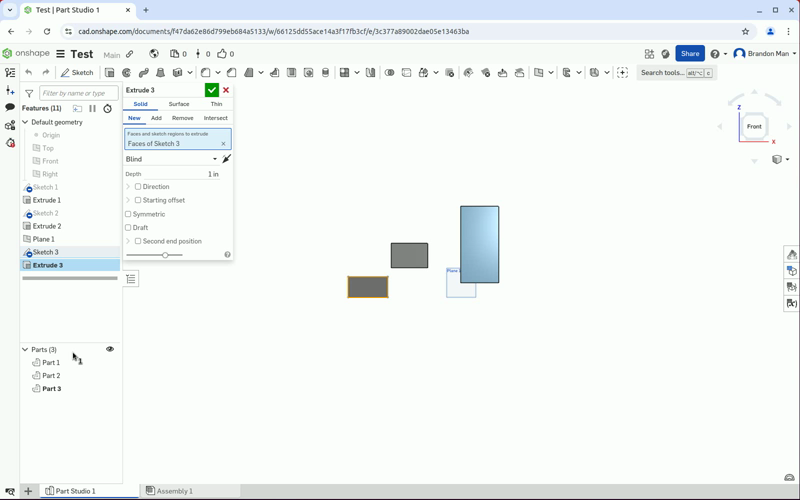
mouse_move(143, 106)
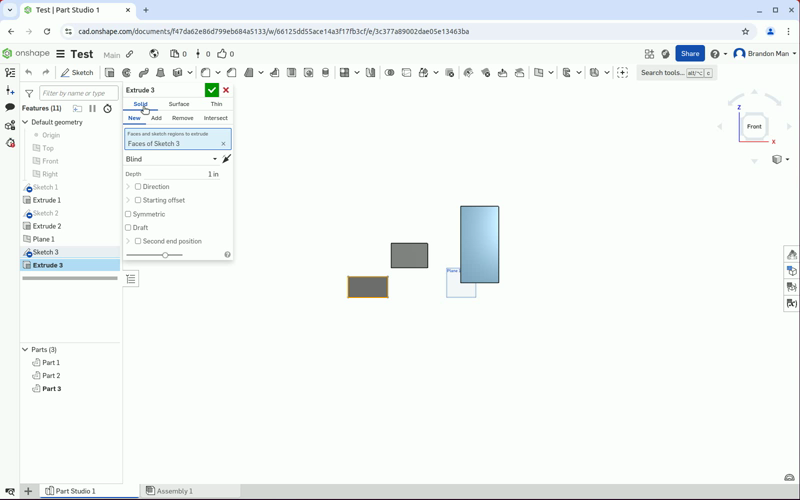
click(143, 106)
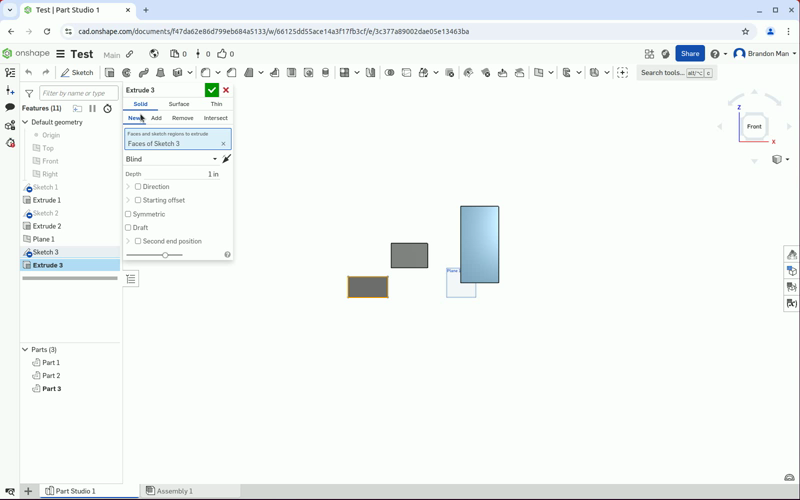
mouse_move(137, 120)
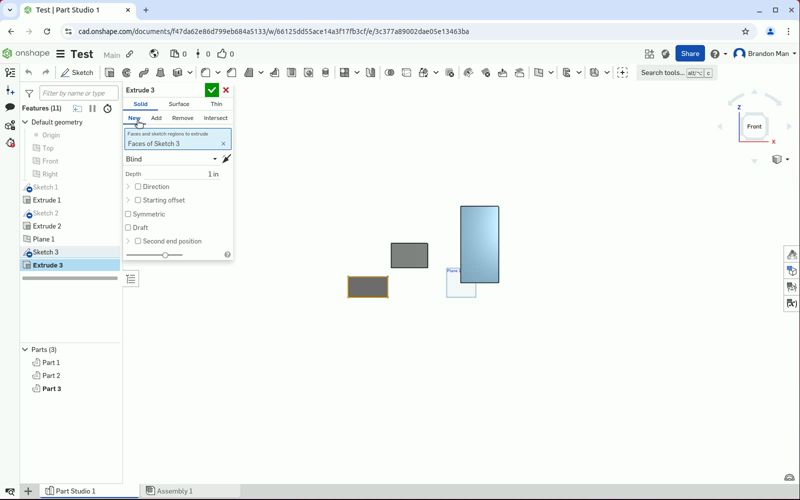
click(137, 120)
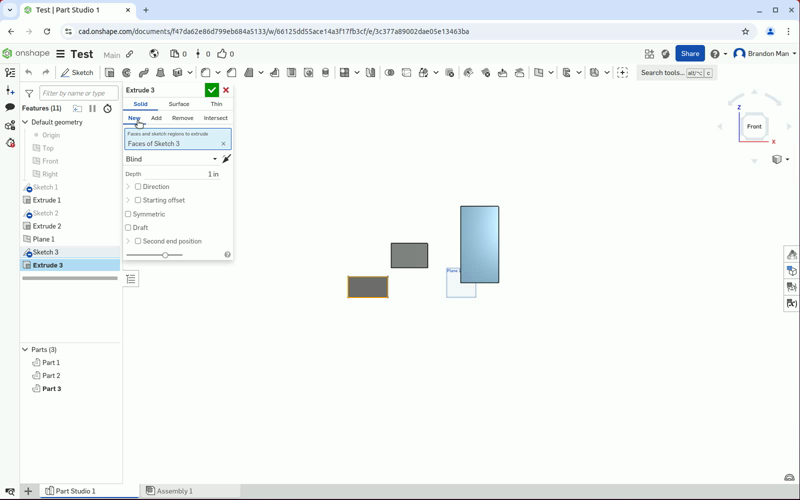
key(tab, 4)
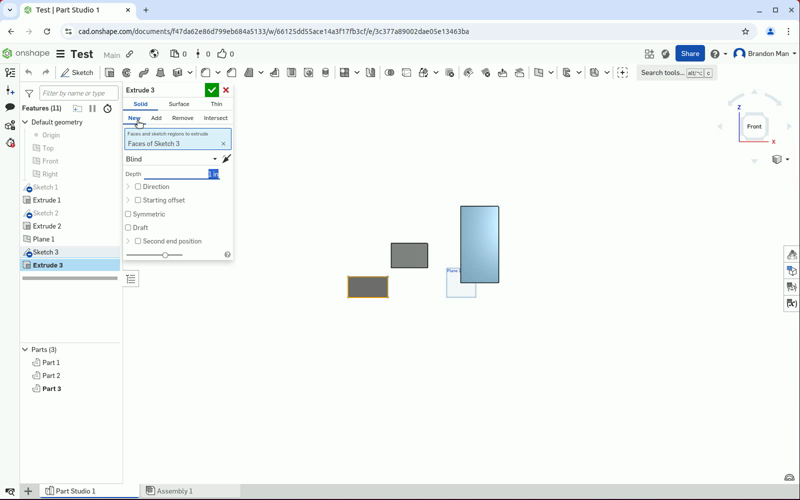
text(2.407)
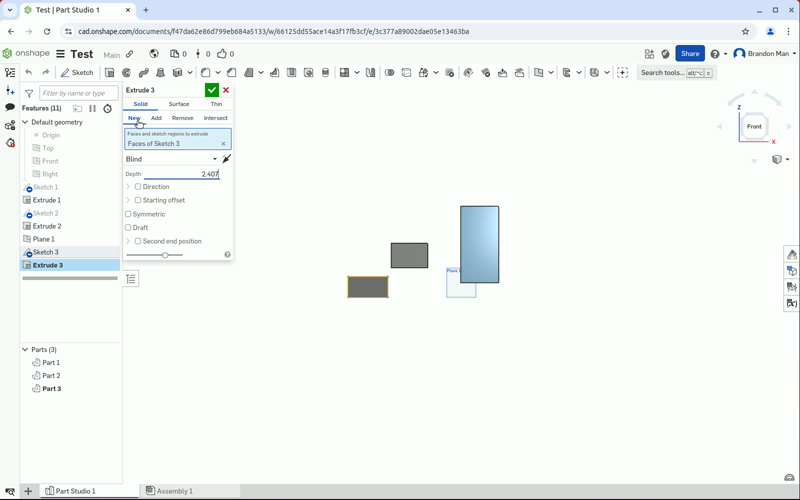
key(enter)
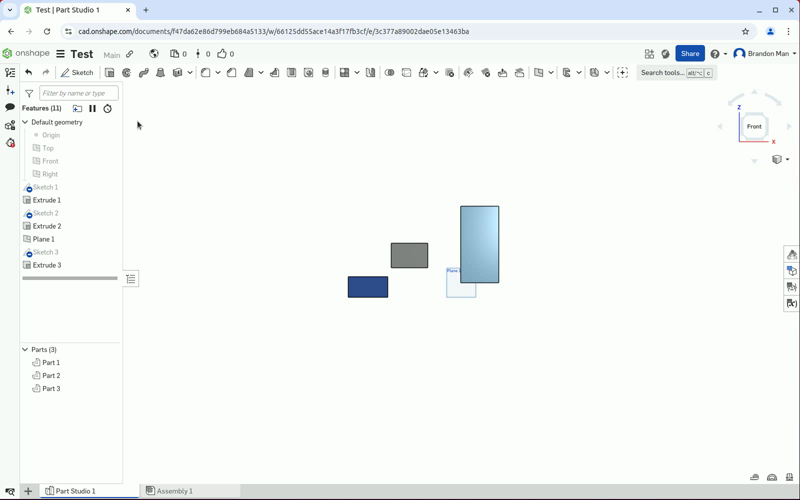
key(shift+h)
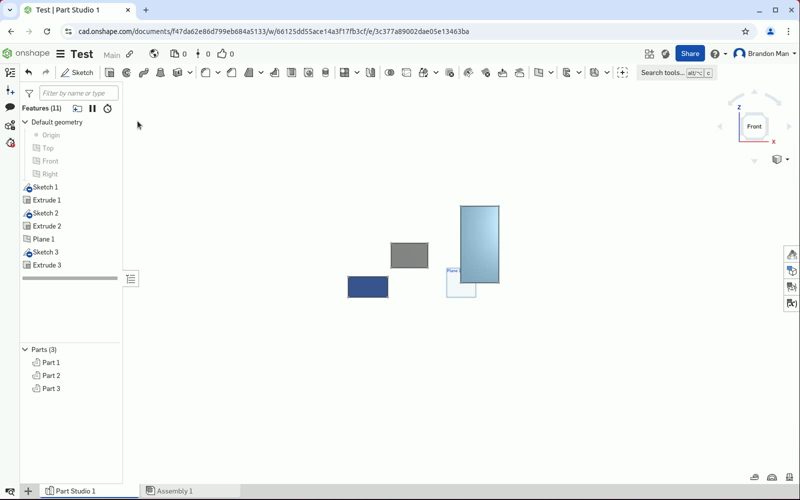
key(shift+h)
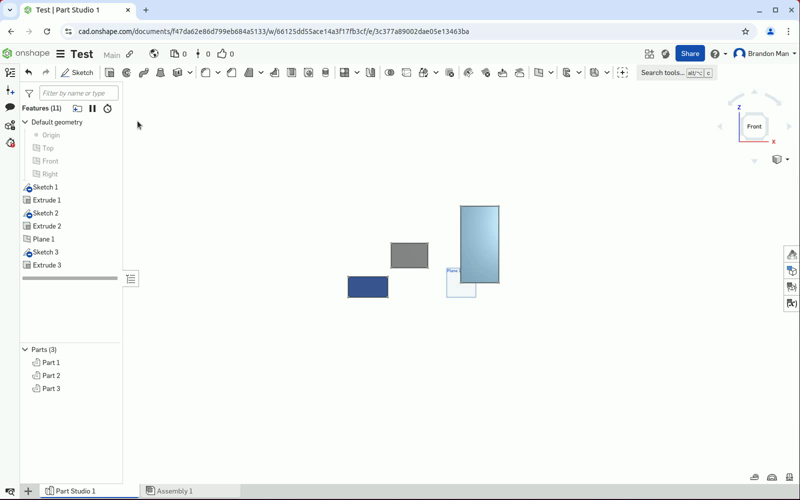
key(shift+7)
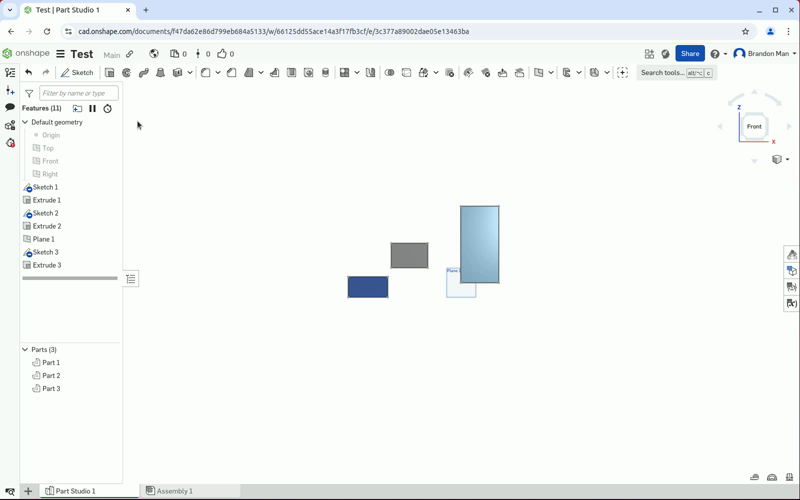
key(left, 2)
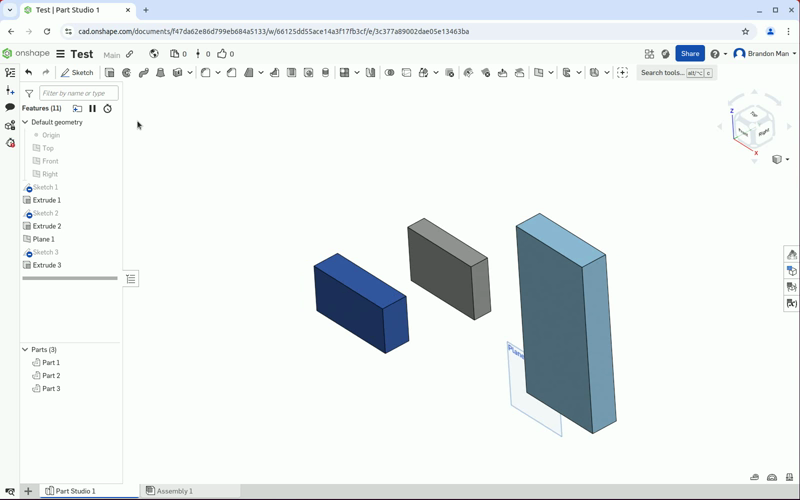
key(down, 2)
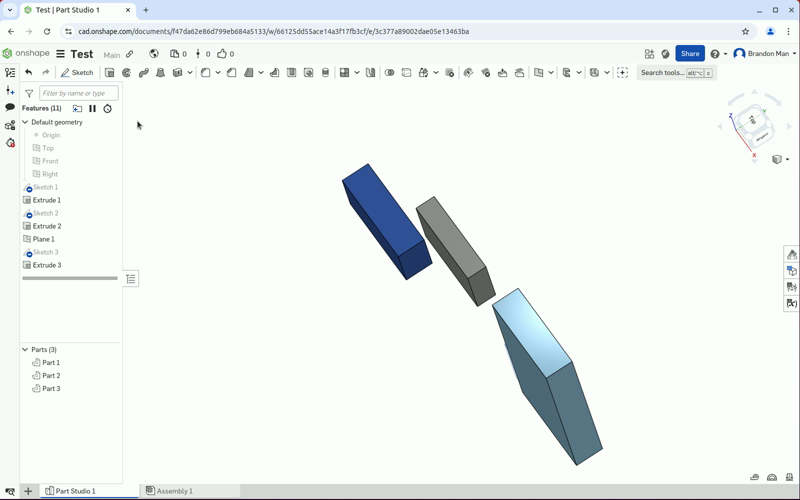
key(up, 2)
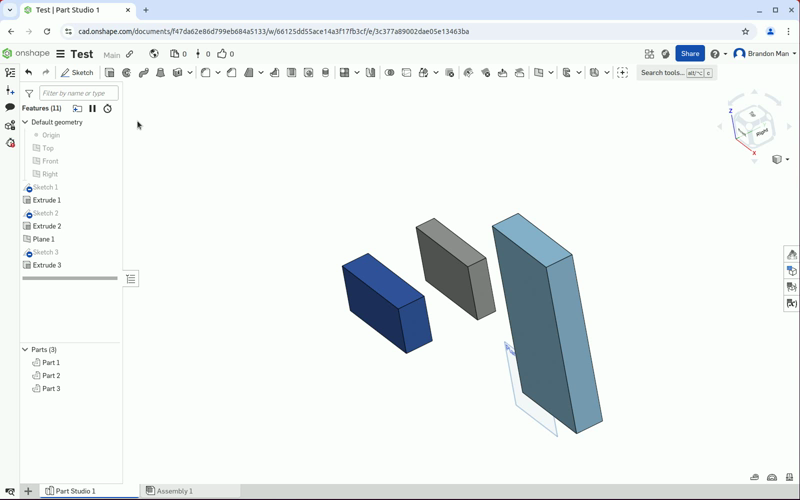
key(right, 2)
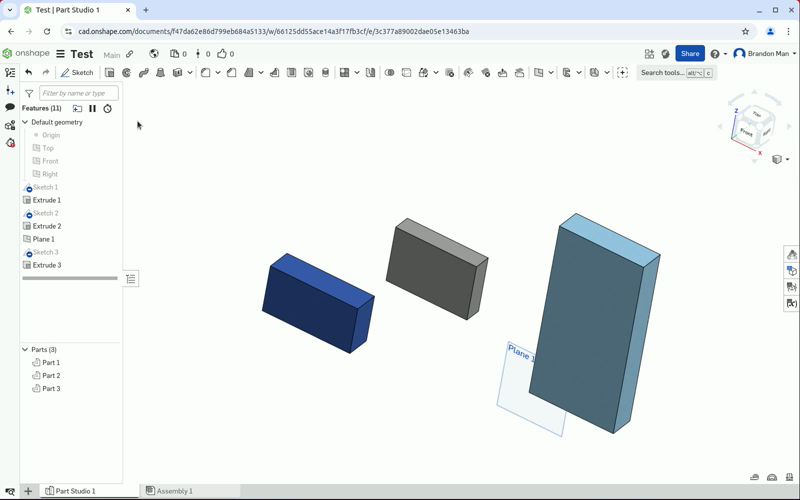
mouse_move(73, 189)
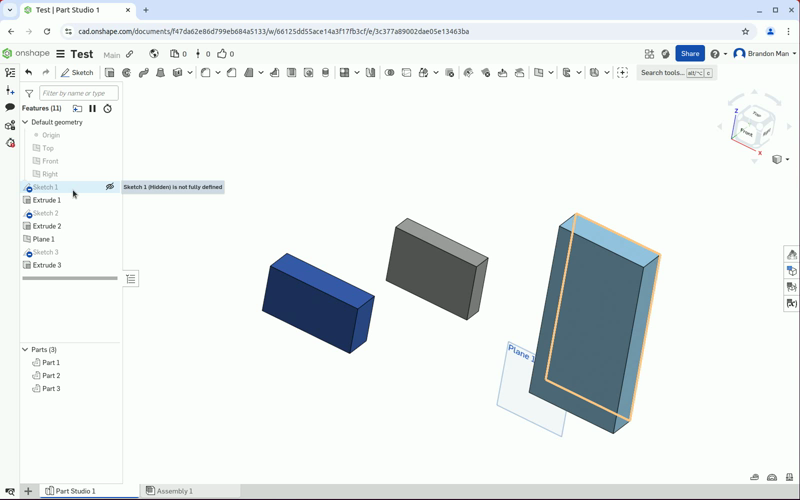
click(73, 189)